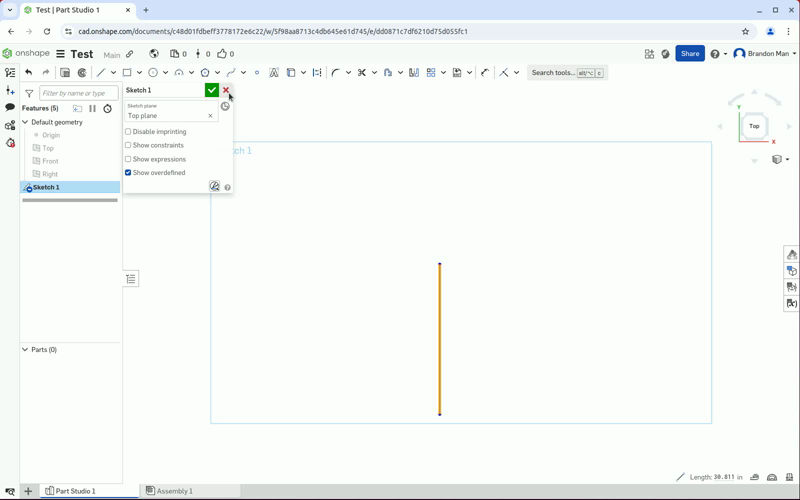
key(shift+h)
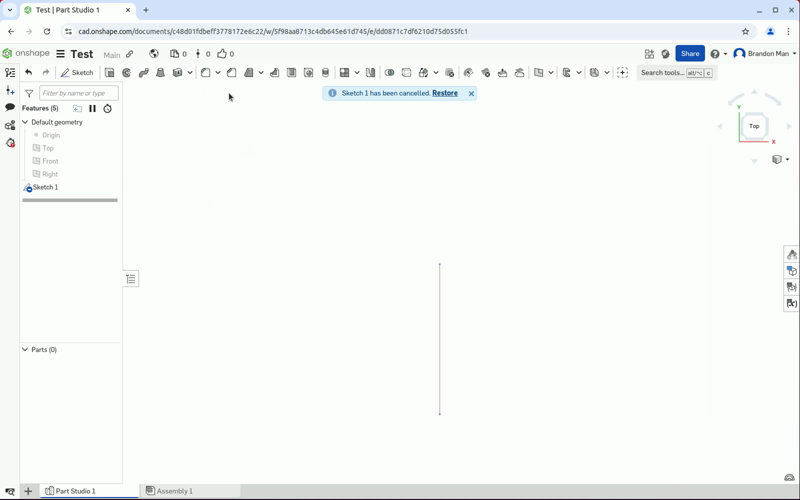
mouse_move(73, 352)
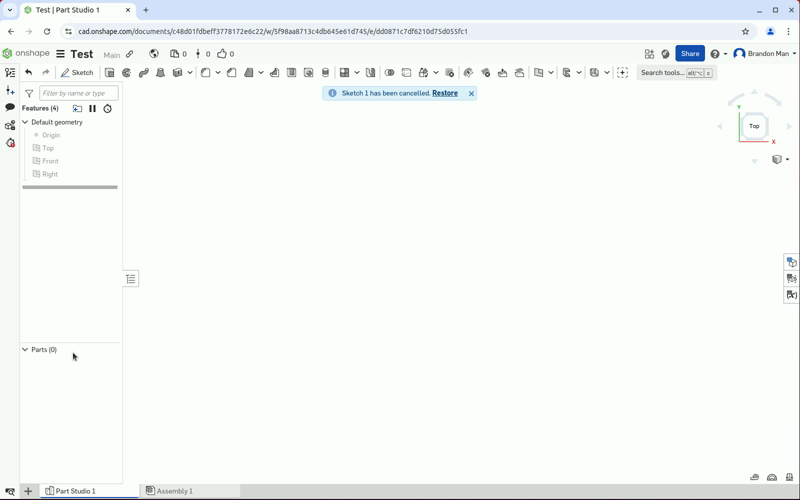
key(y)
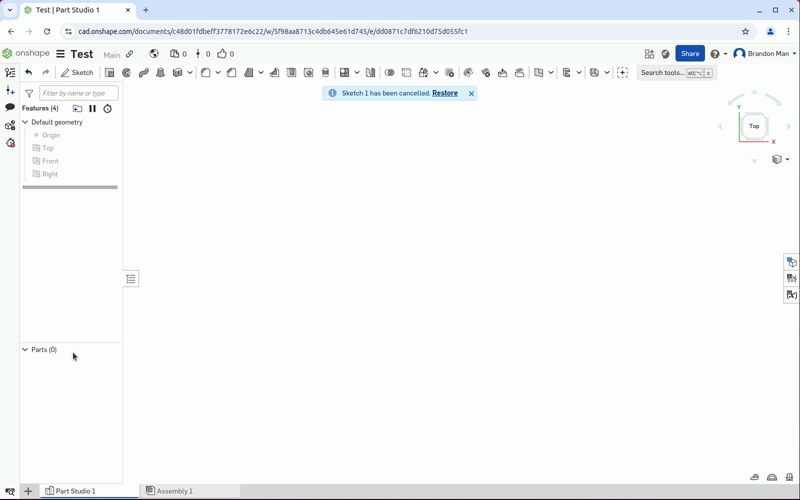
key(shift+p)
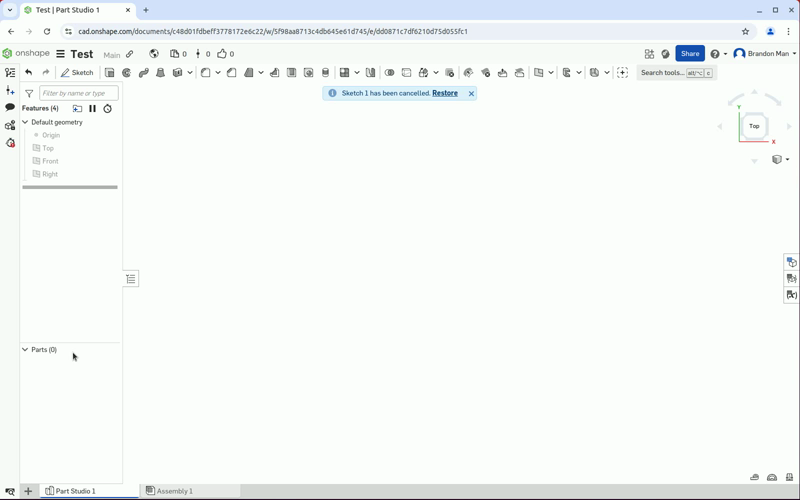
key(space)
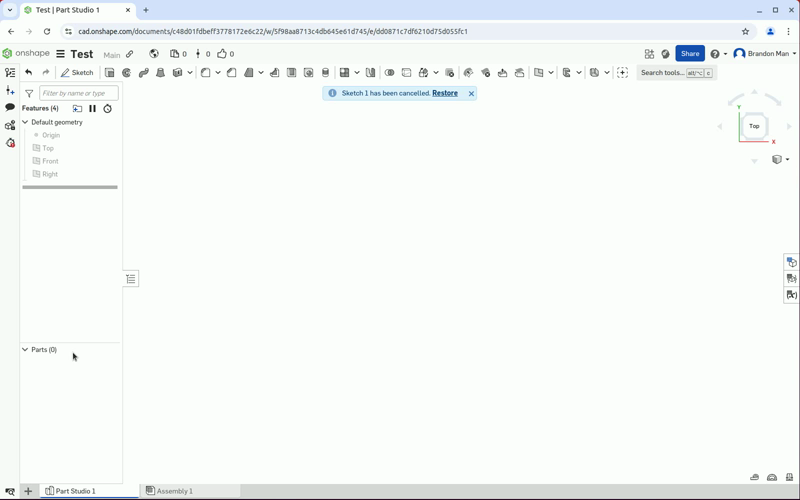
key_down(shift)
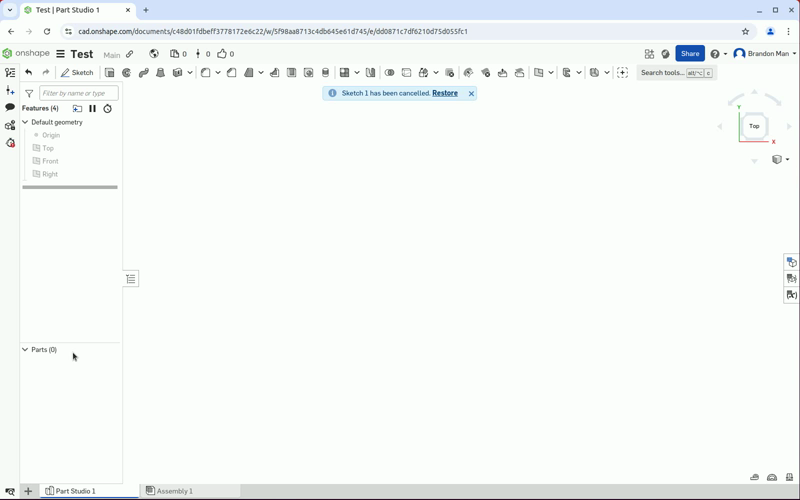
key(up)
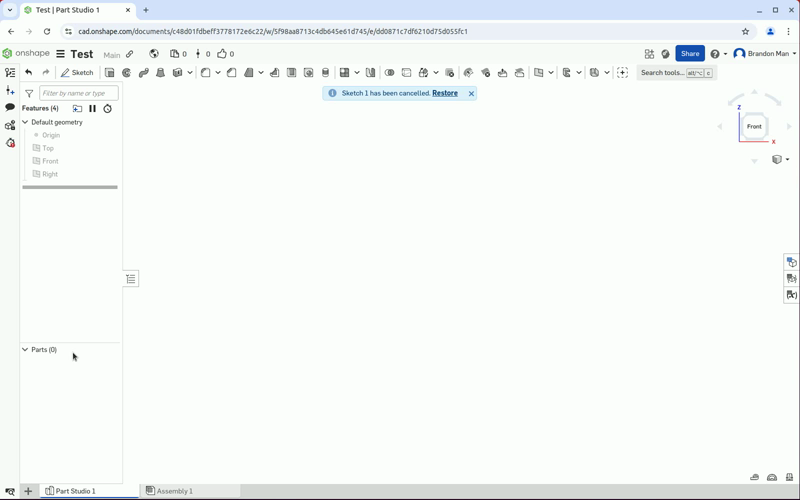
key_up(shift)
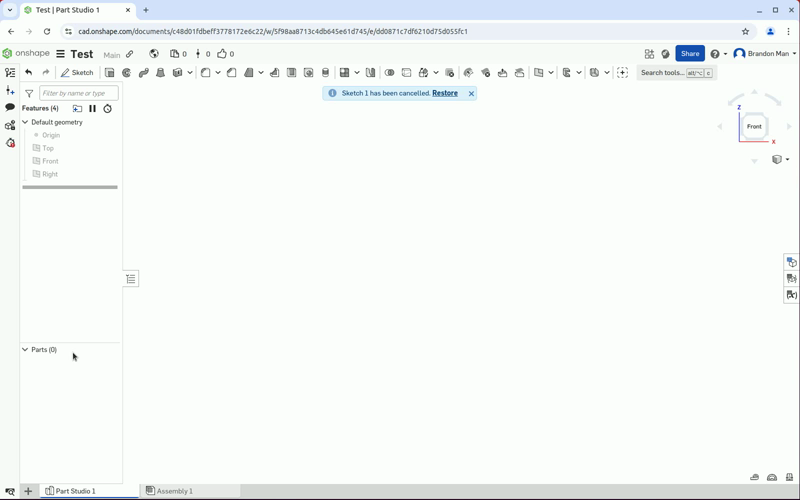
mouse_move(73, 352)
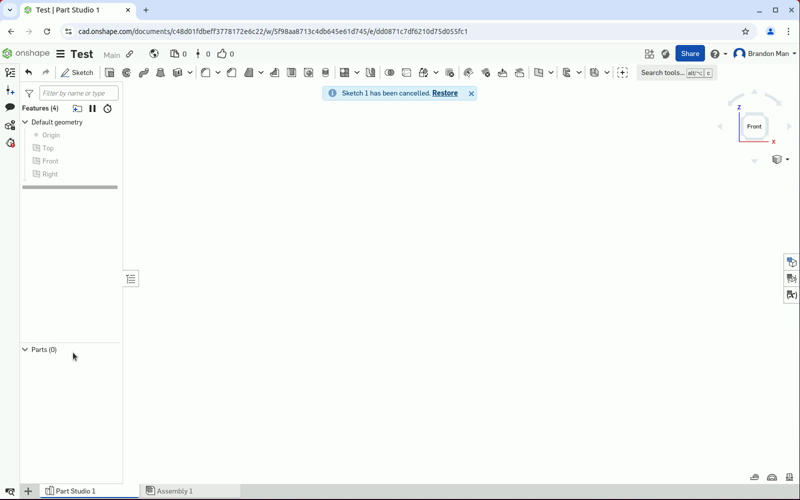
key(shift+y)
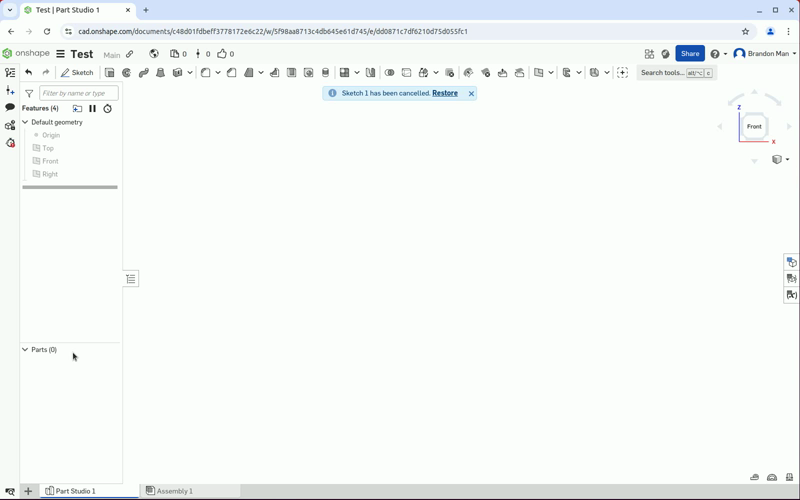
key(shift+s)
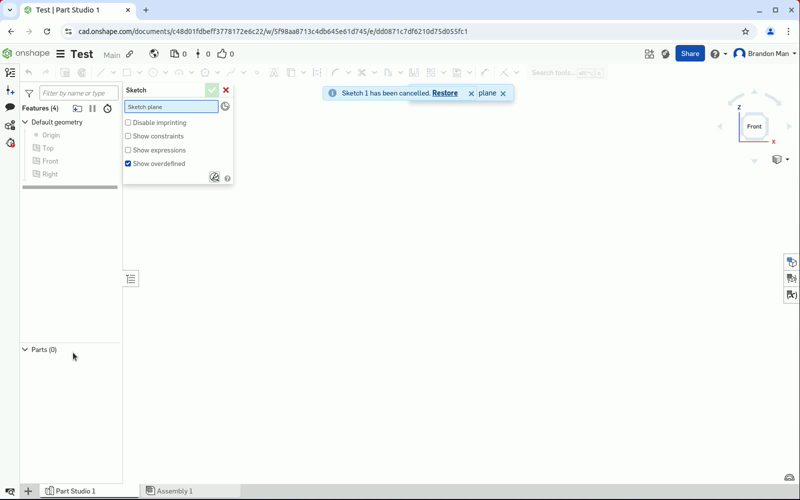
mouse_move(73, 163)
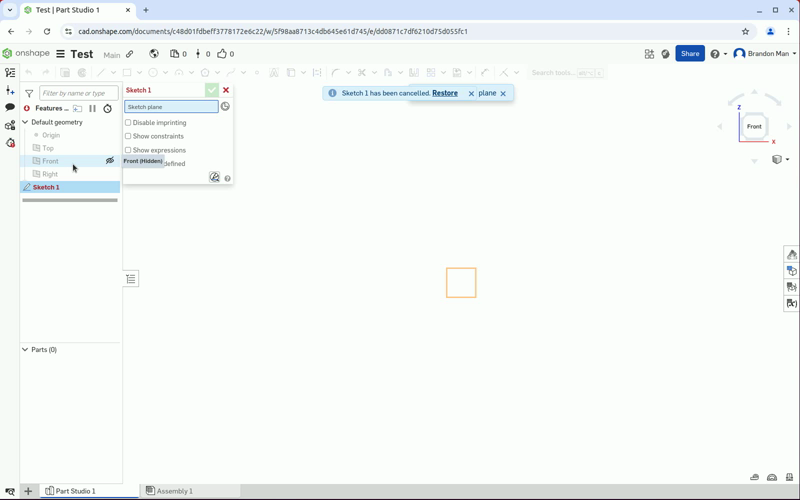
click(73, 163)
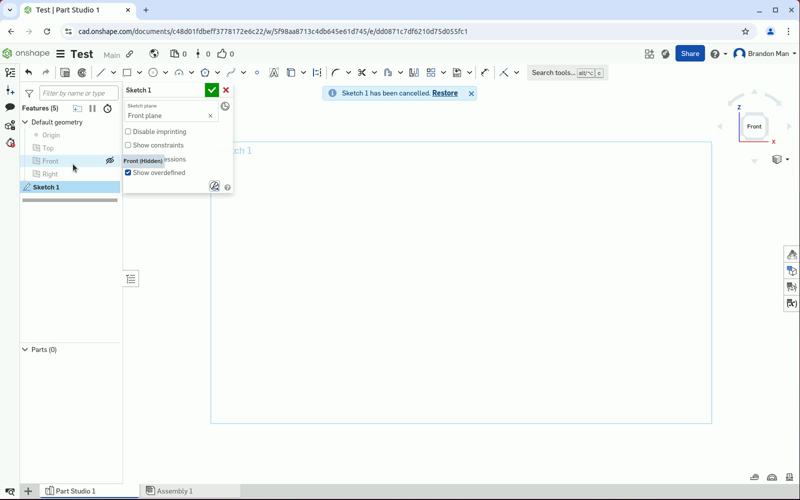
mouse_move(73, 352)
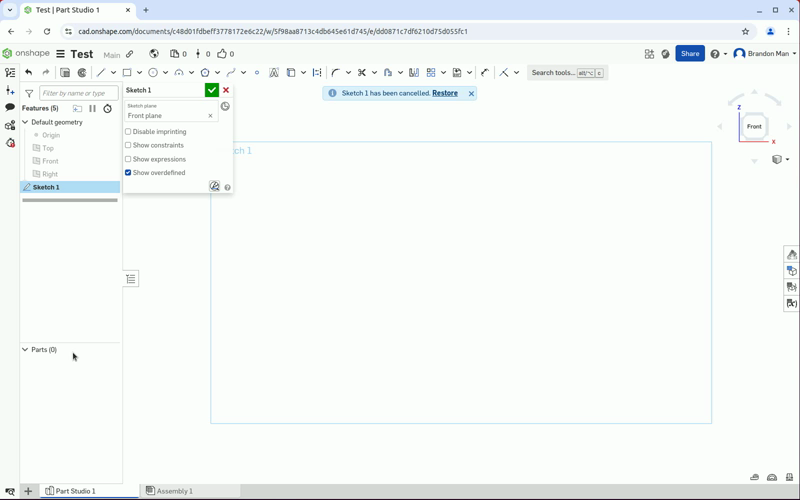
key(y)
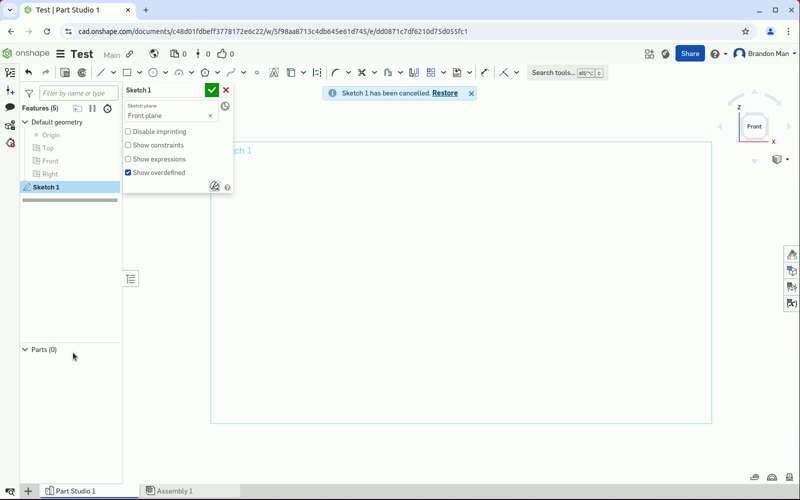
key(l)
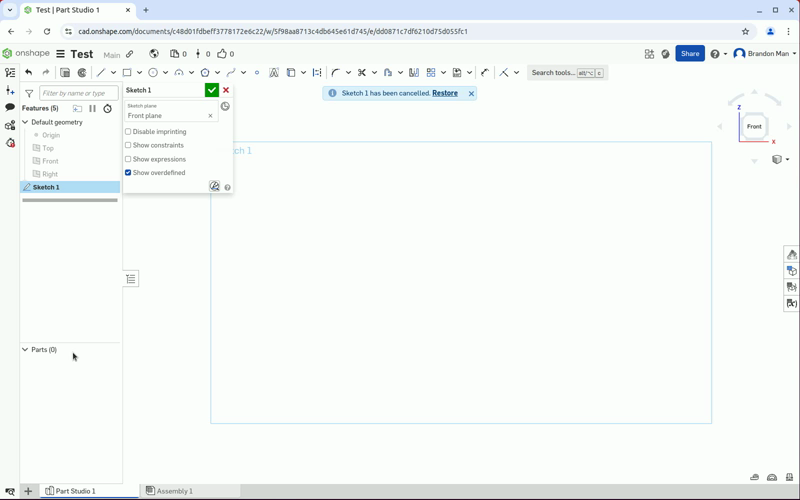
key_down(shift)
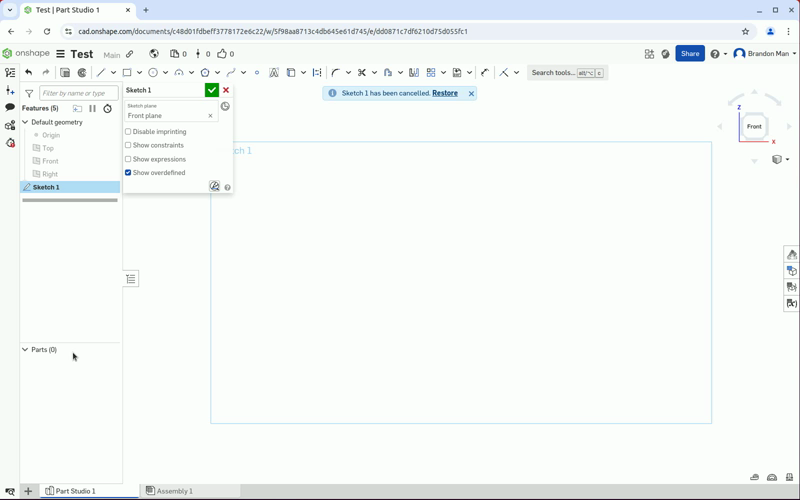
mouse_move(348, 306)
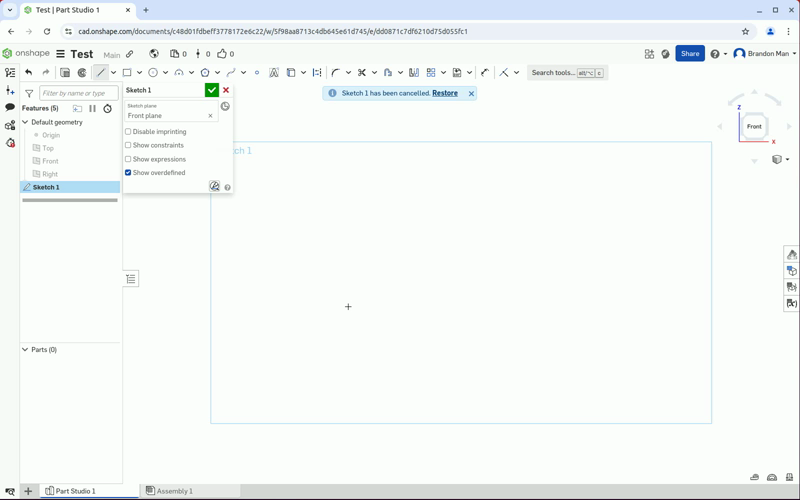
click(348, 306)
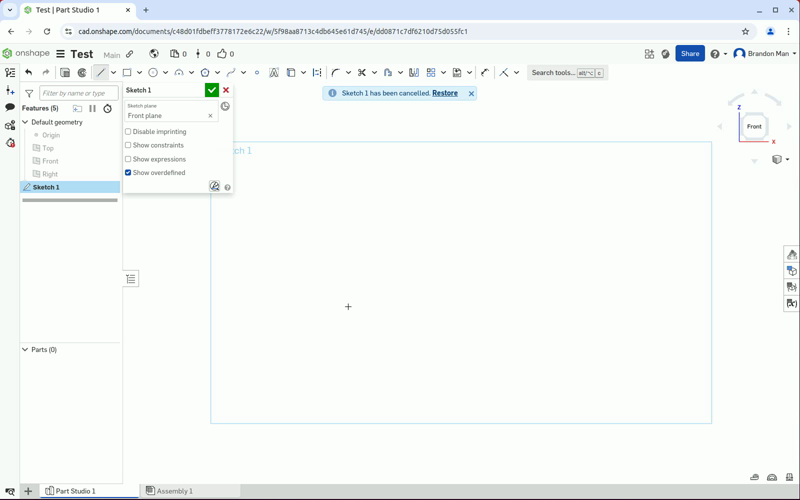
key_up(shift)
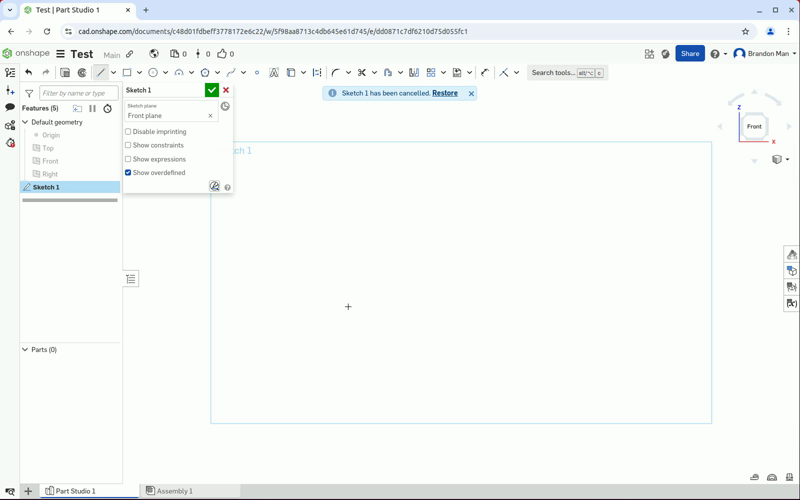
key_down(shift)
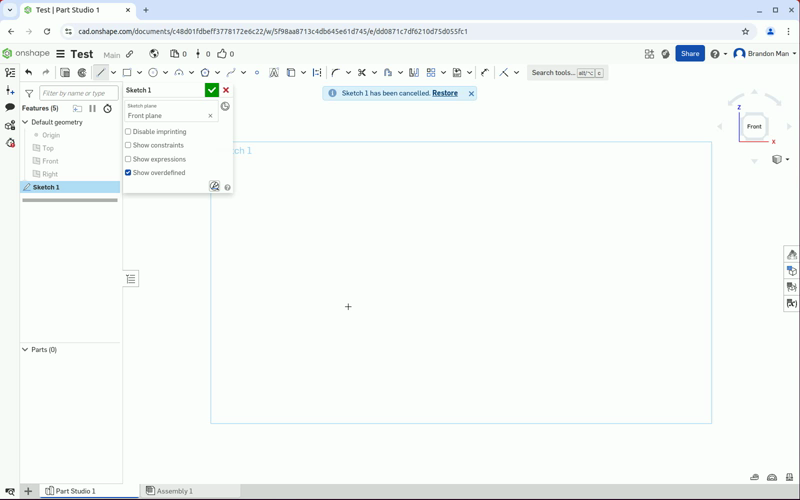
mouse_move(378, 306)
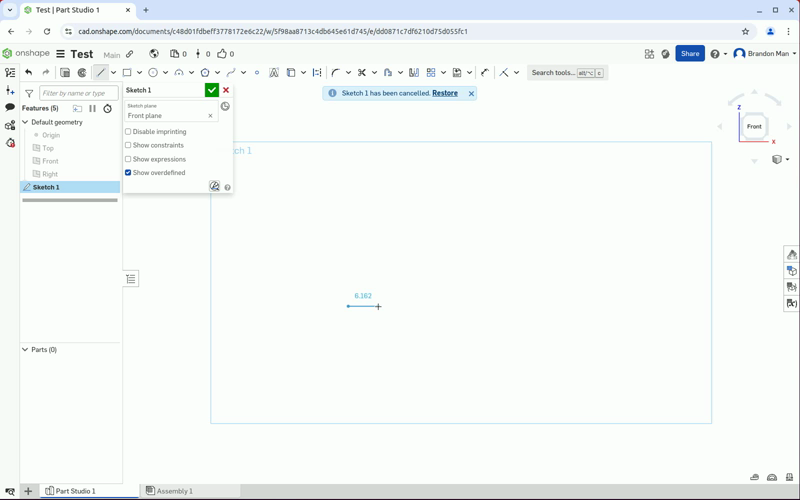
mouse_move(371, 306)
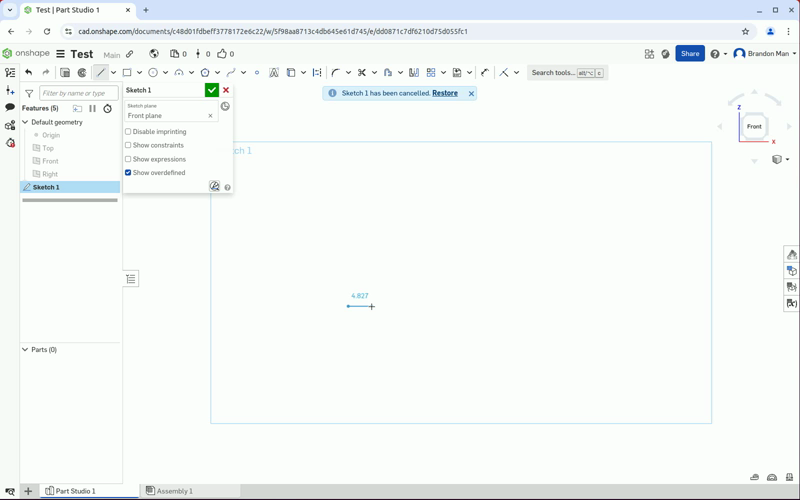
click(371, 306)
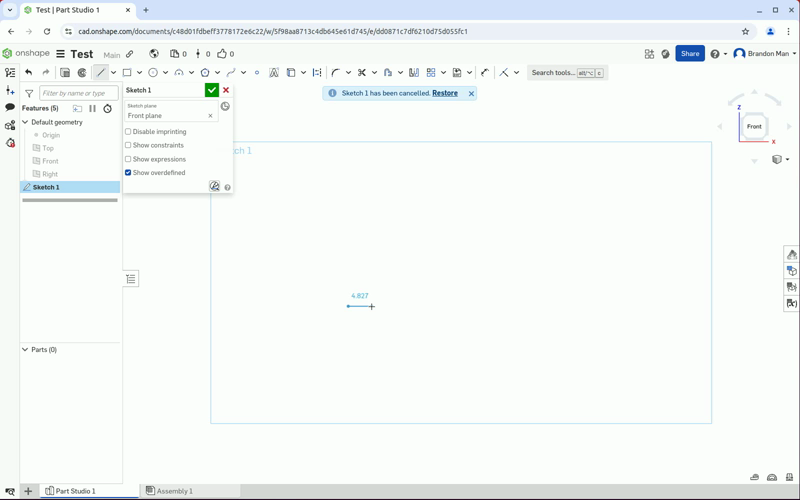
key_up(shift)
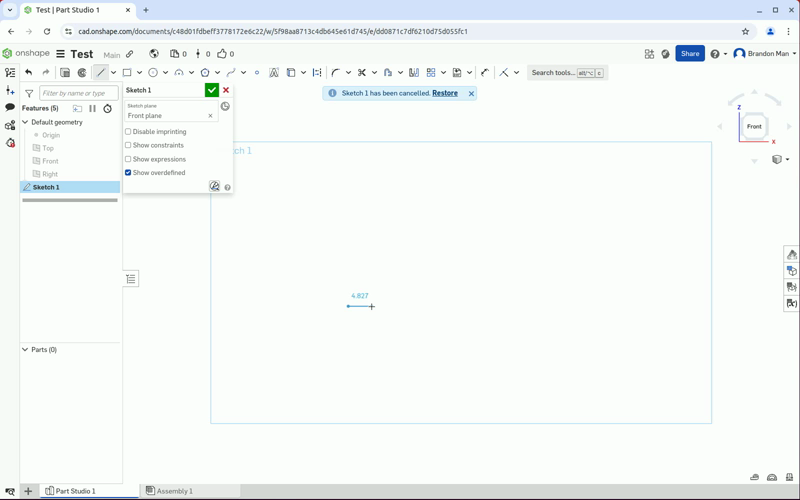
key_down(shift)
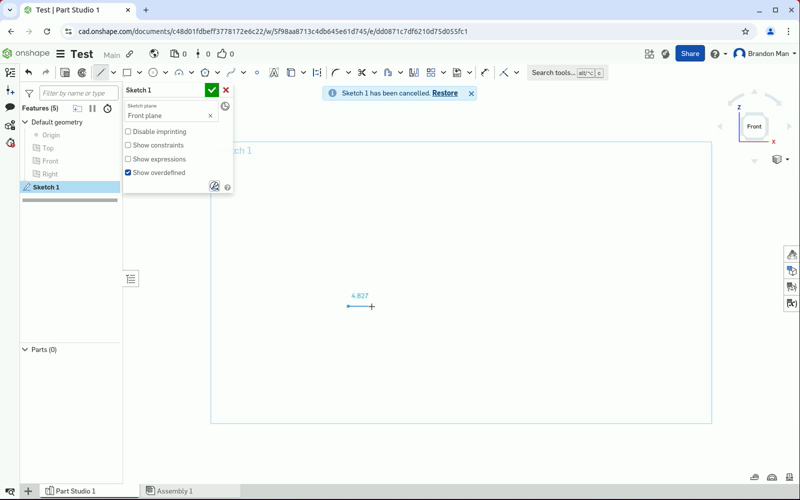
mouse_move(401, 306)
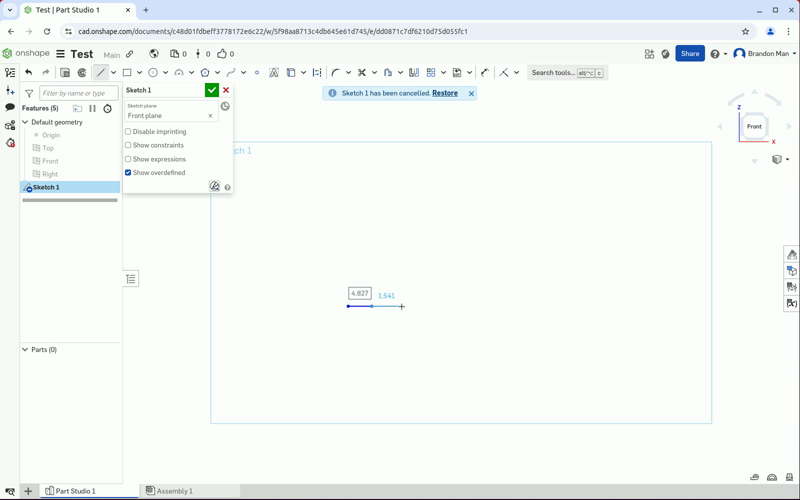
mouse_move(371, 297)
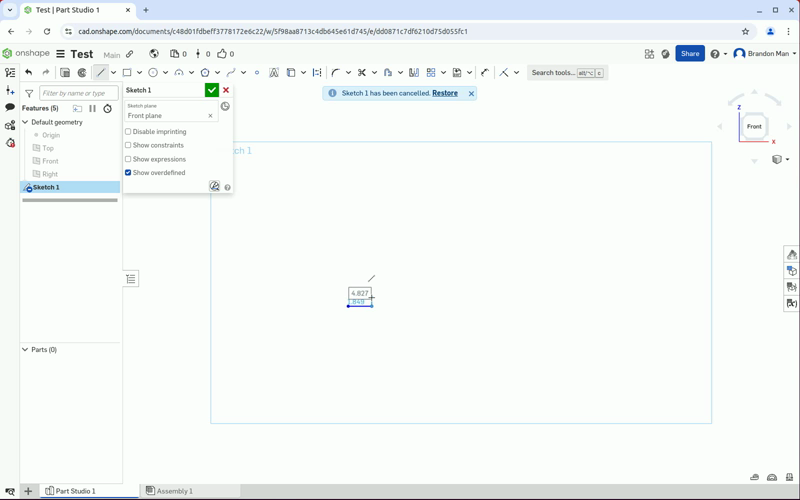
click(371, 297)
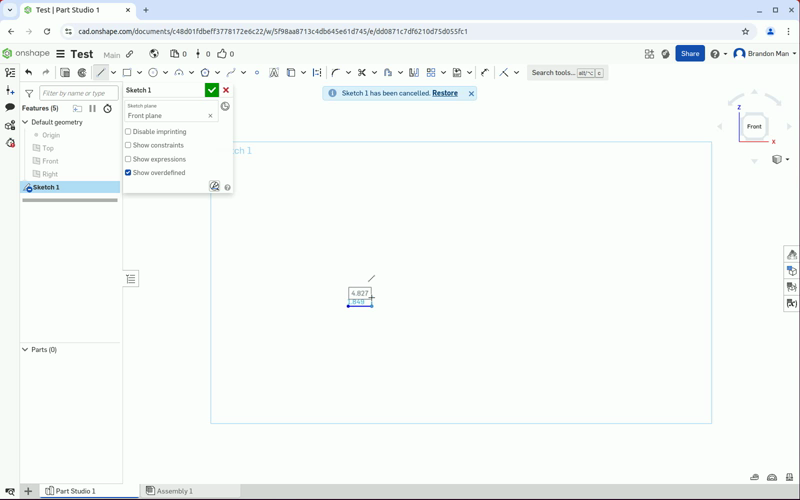
key_up(shift)
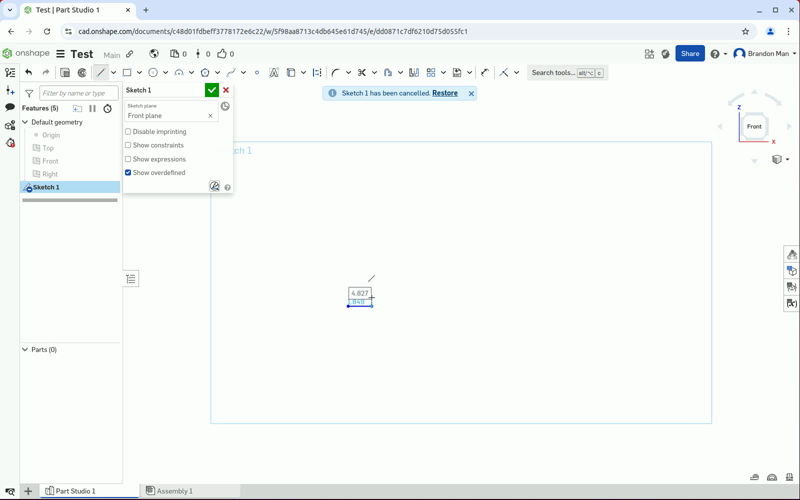
key_down(shift)
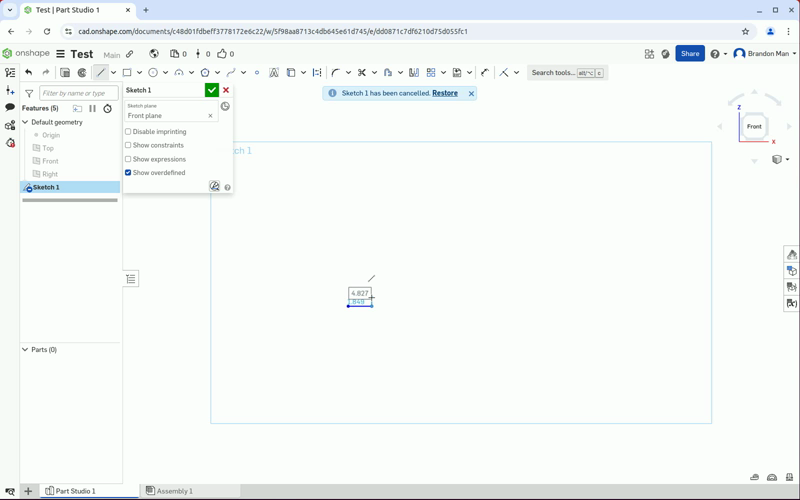
mouse_move(529, 297)
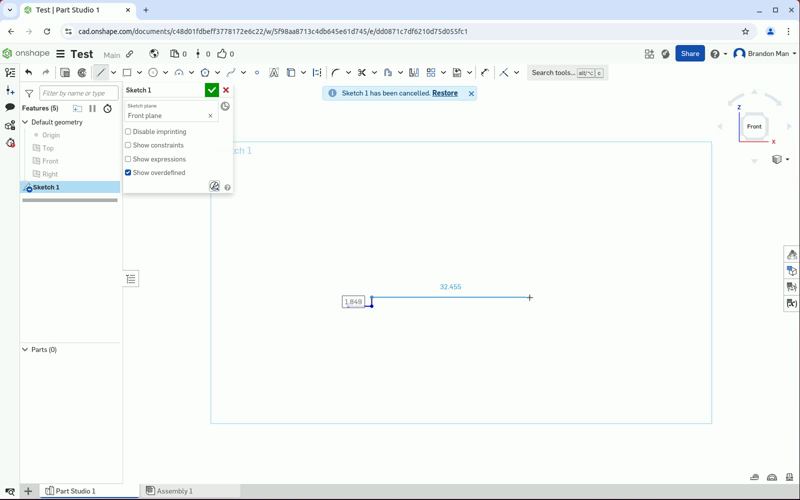
click(529, 297)
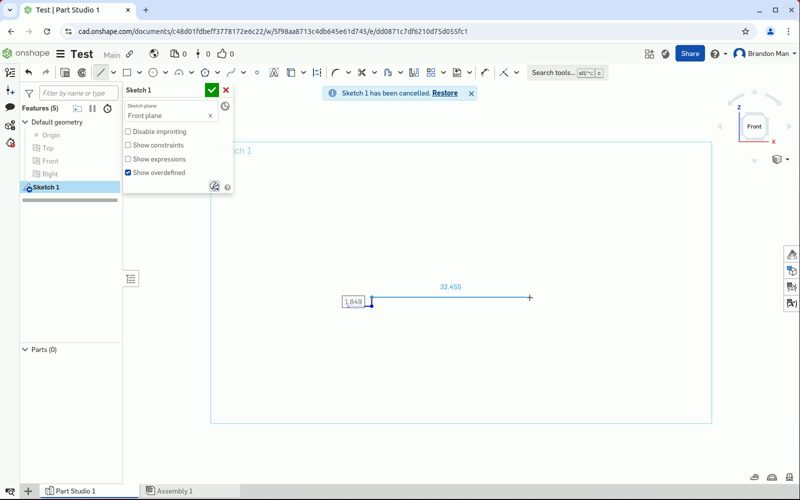
key_up(shift)
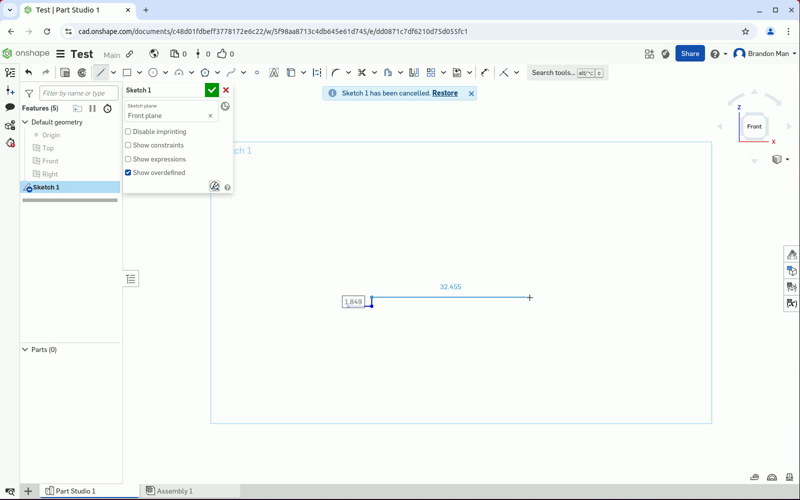
key_down(shift)
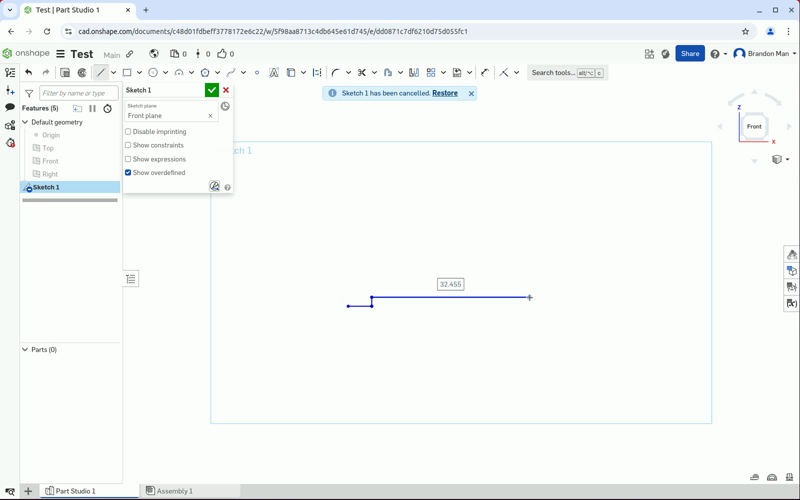
mouse_move(559, 297)
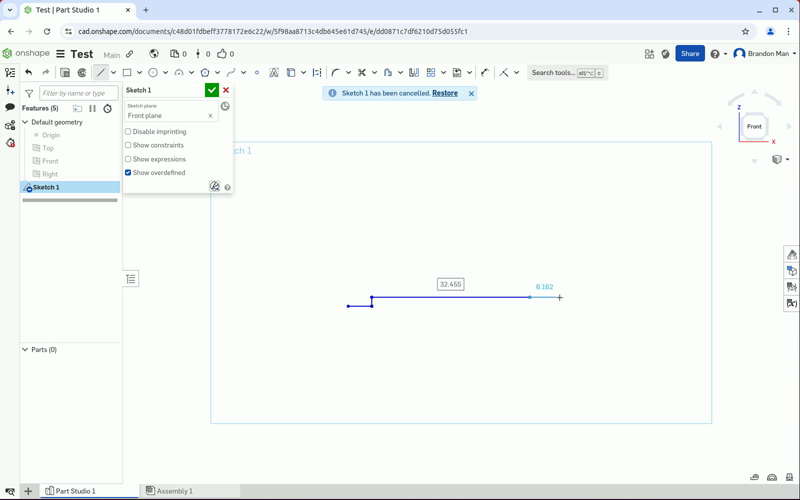
mouse_move(529, 306)
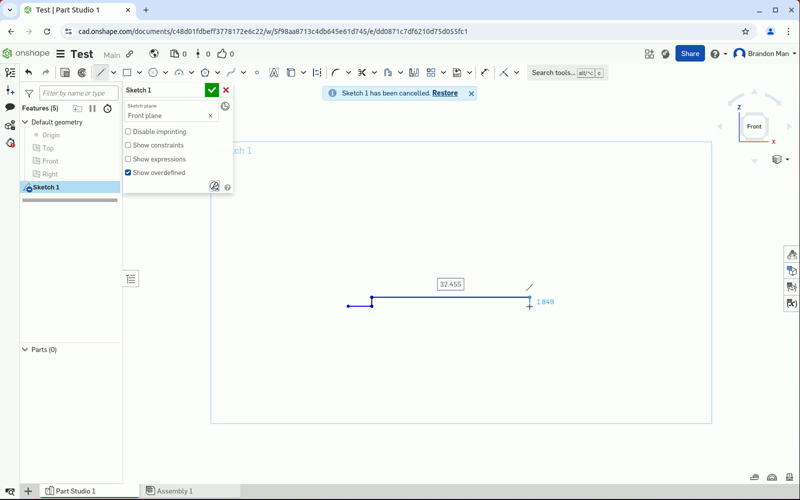
click(529, 306)
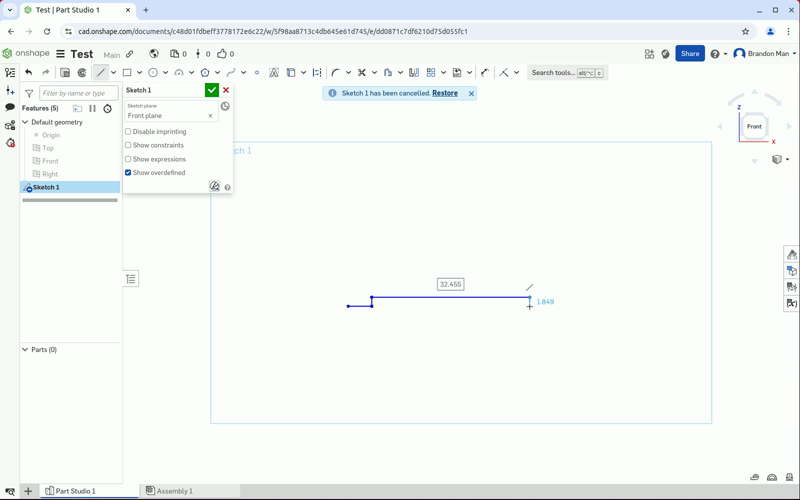
key_up(shift)
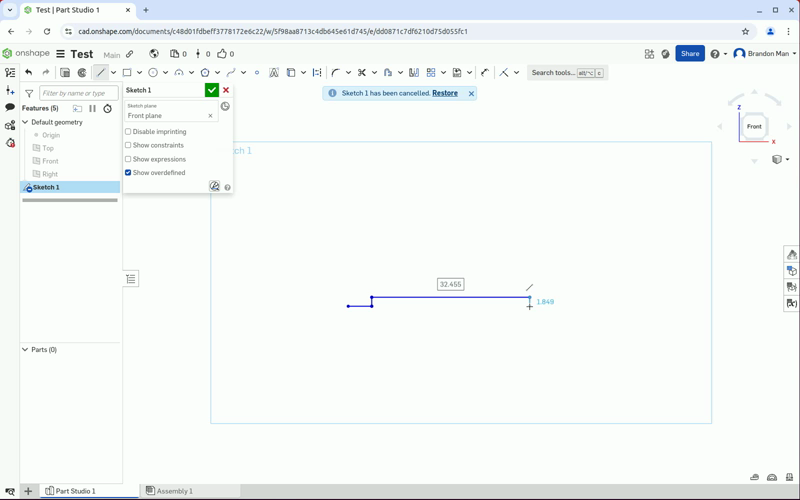
key_down(shift)
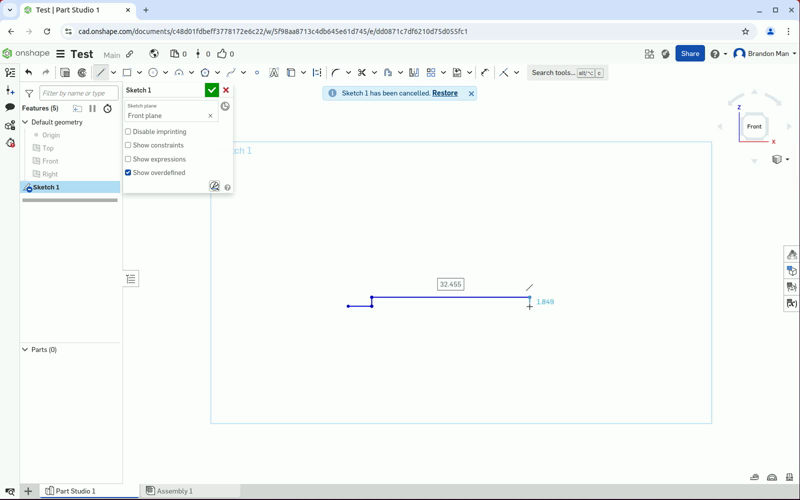
mouse_move(559, 306)
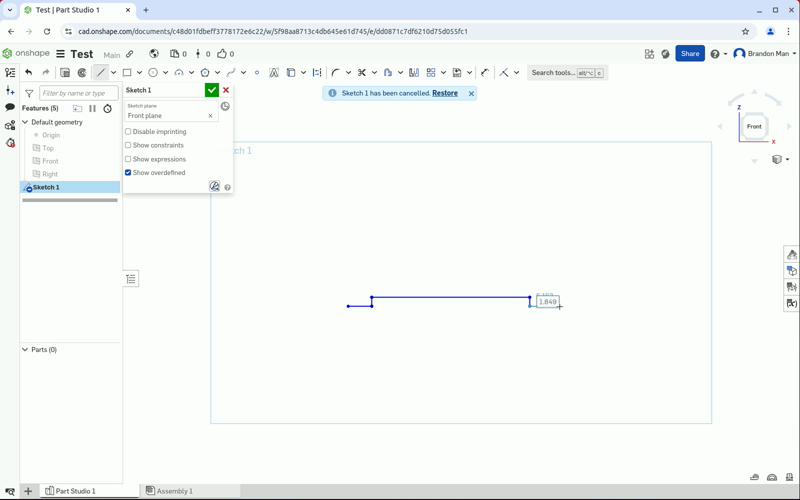
mouse_move(572, 306)
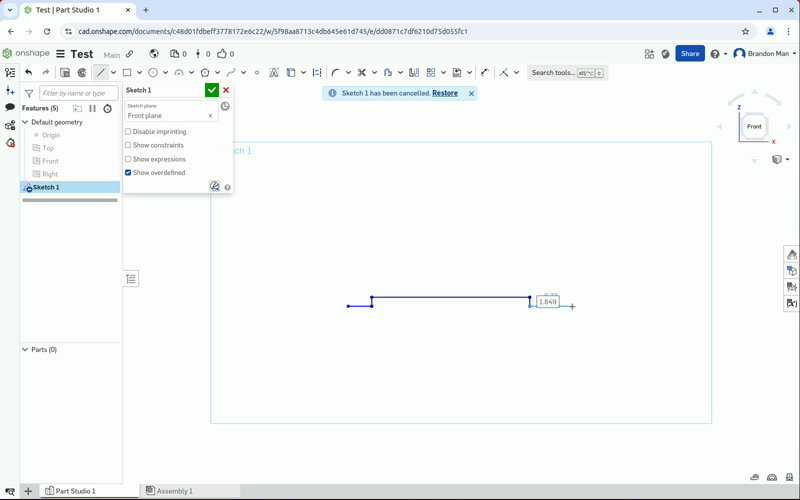
click(572, 306)
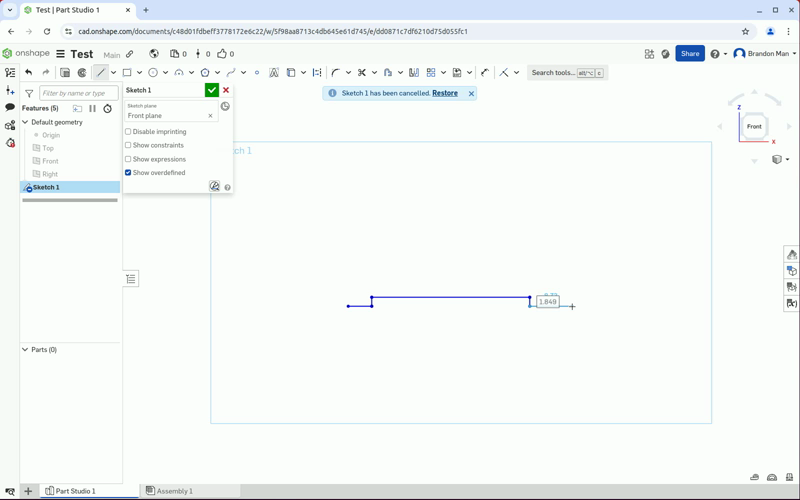
key_up(shift)
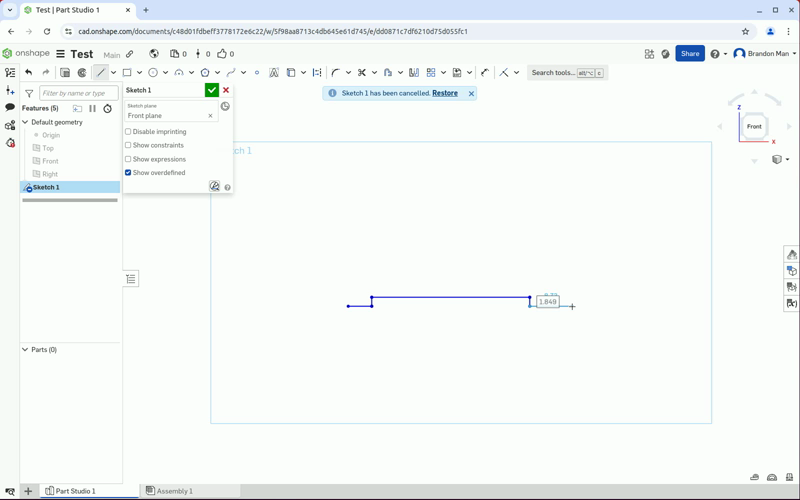
key_down(shift)
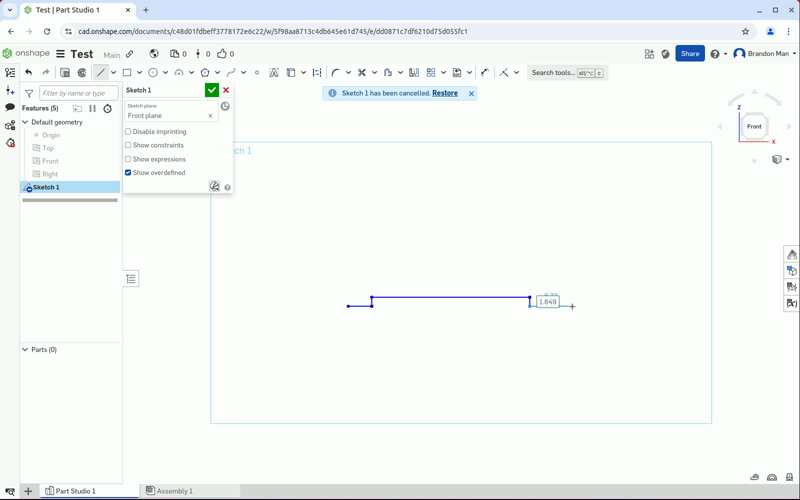
mouse_move(589, 306)
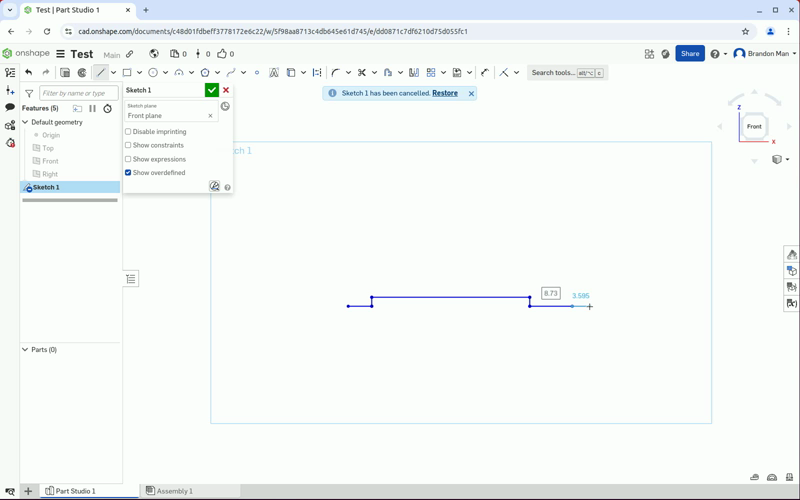
mouse_move(572, 259)
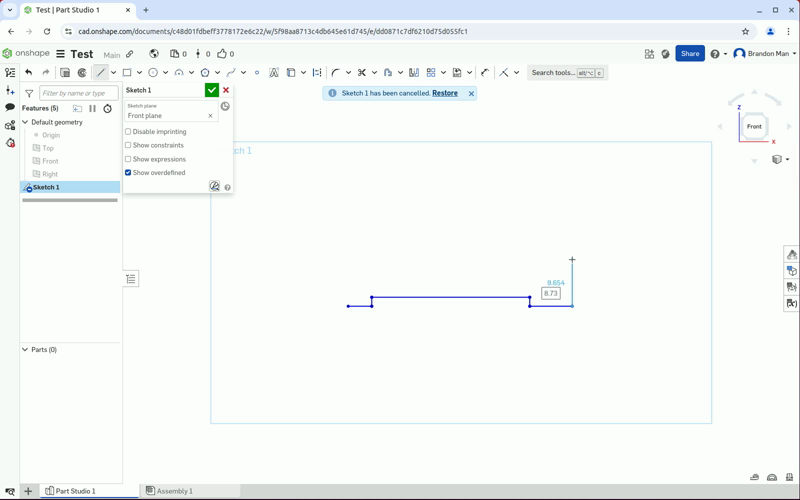
click(572, 259)
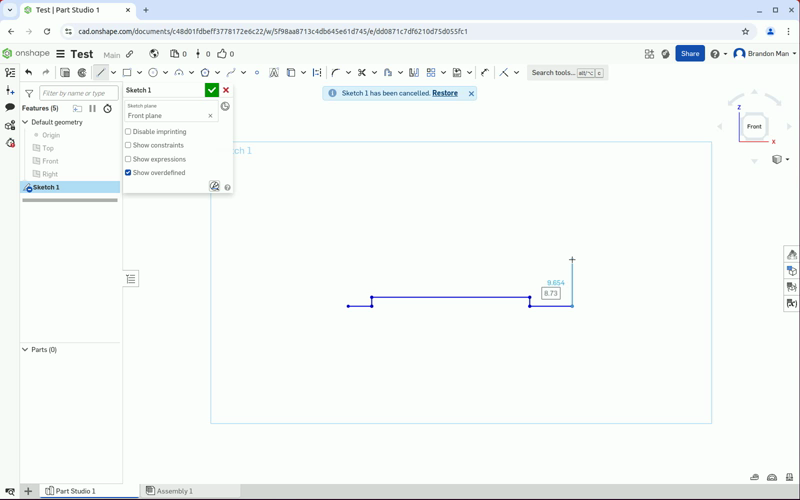
key_up(shift)
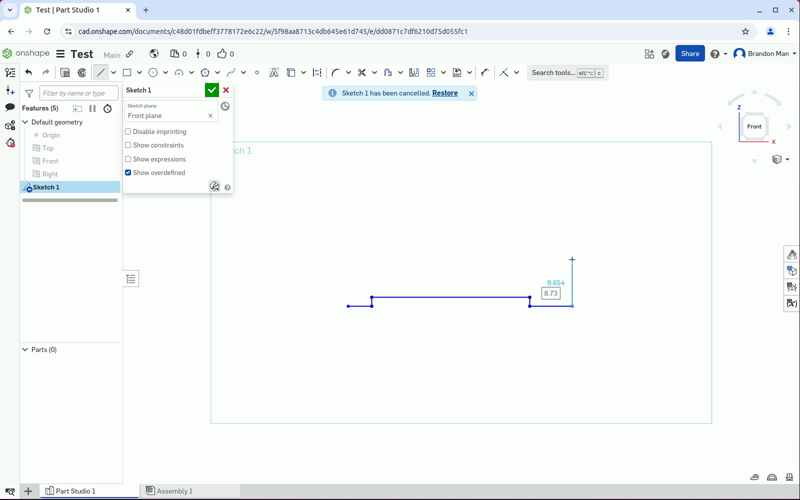
key_down(shift)
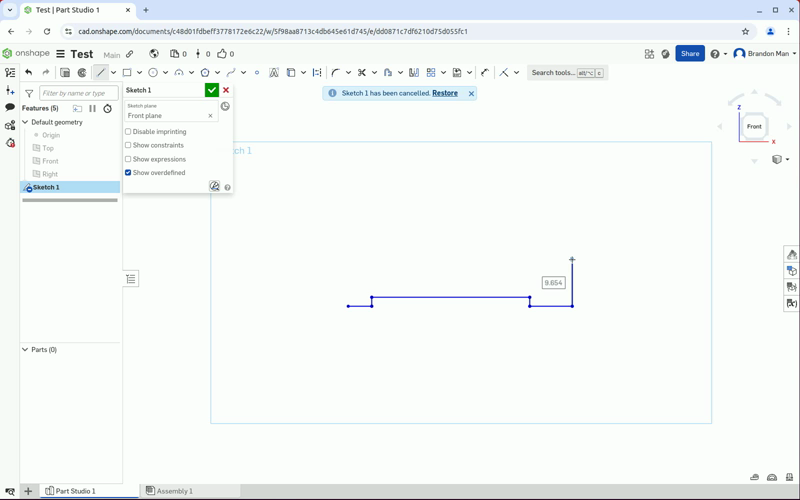
mouse_move(589, 259)
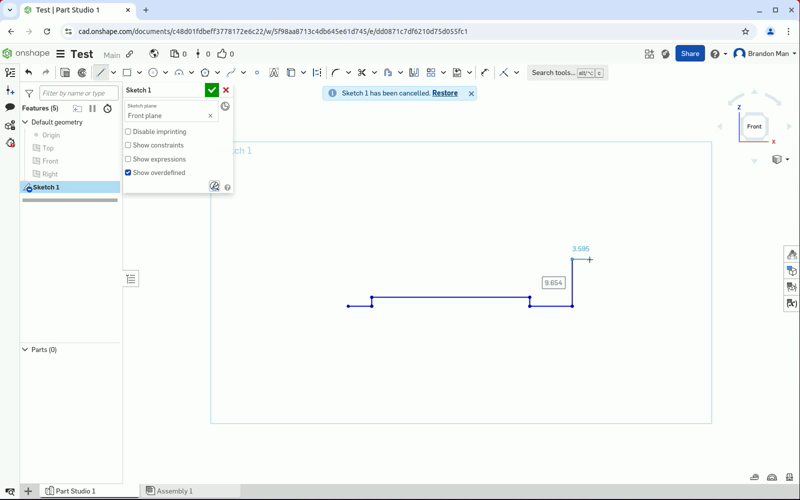
mouse_move(529, 259)
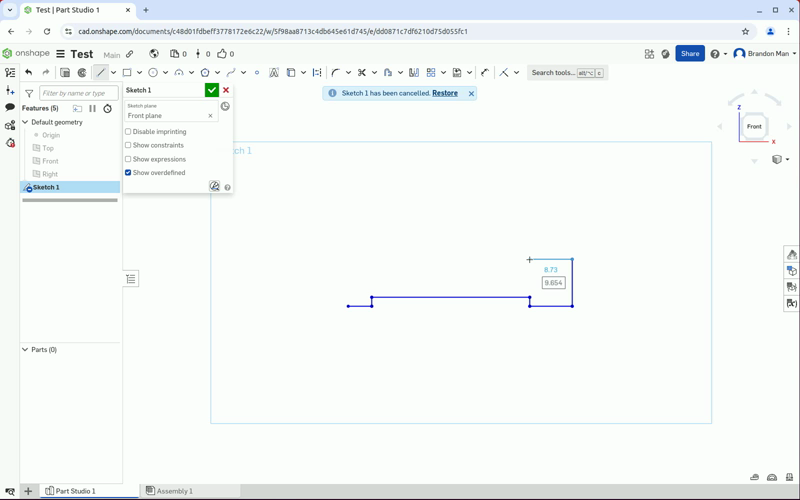
click(529, 259)
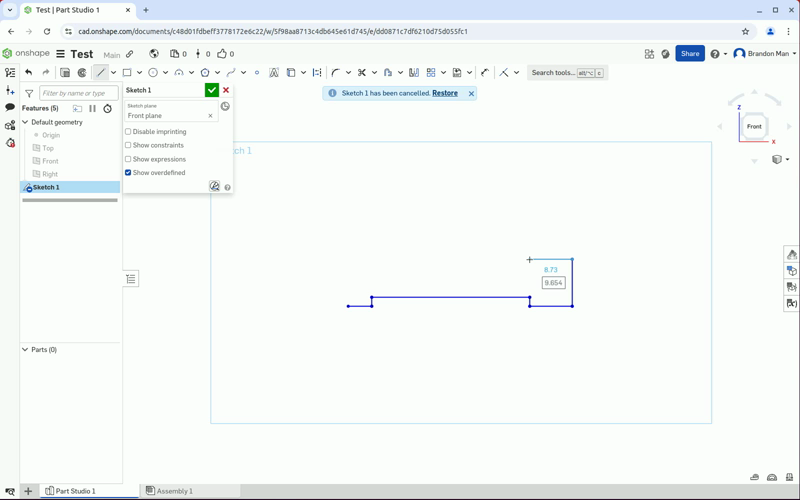
key_up(shift)
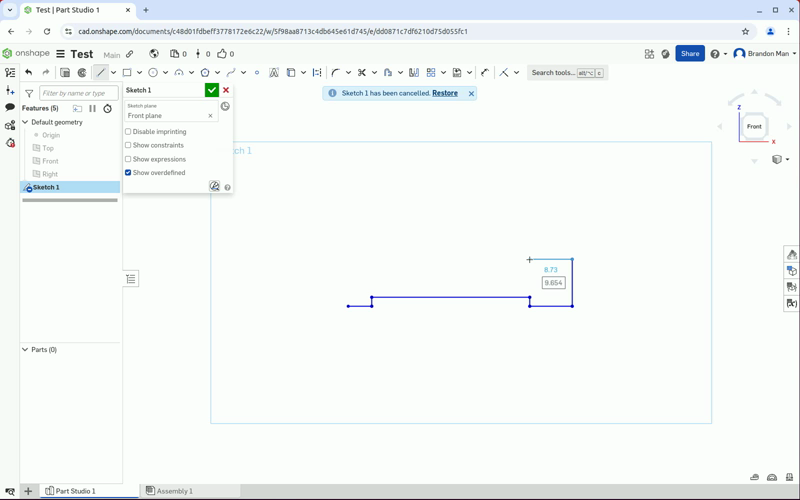
key_down(shift)
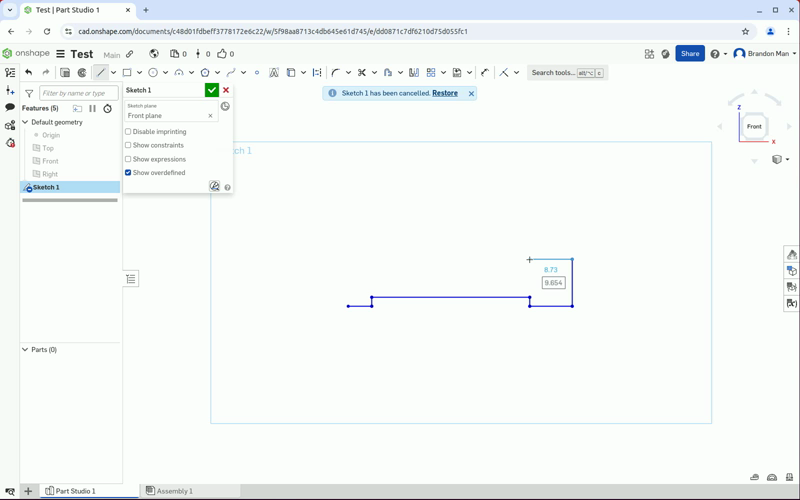
mouse_move(559, 259)
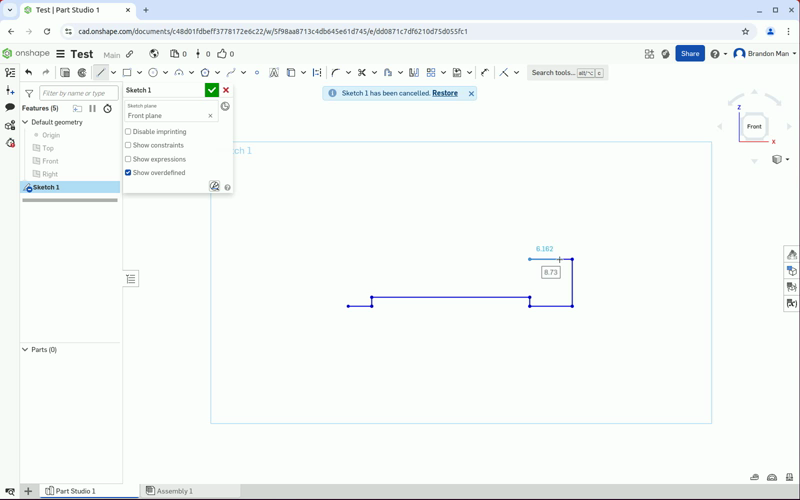
mouse_move(529, 268)
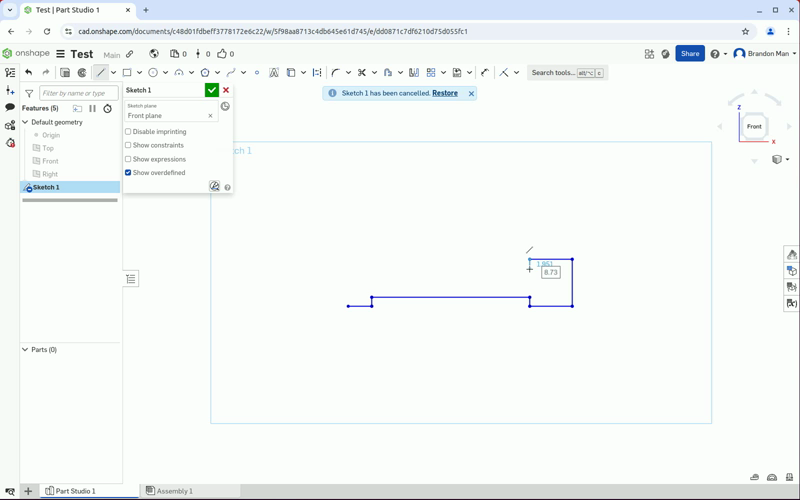
click(529, 268)
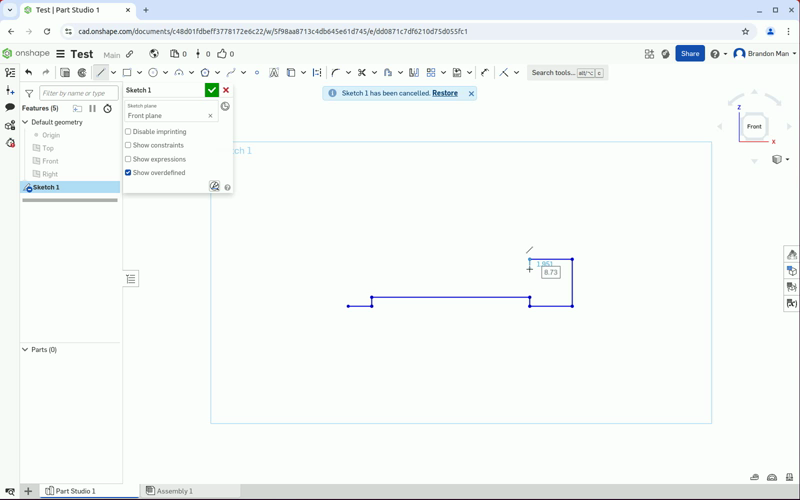
key_up(shift)
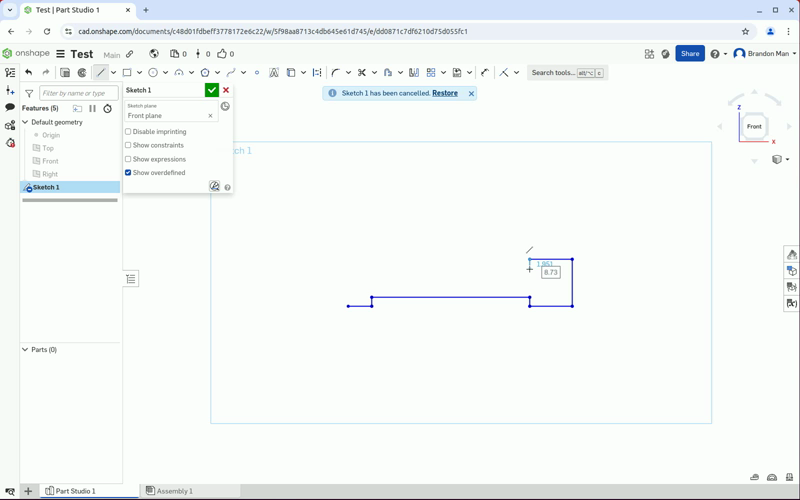
key_down(shift)
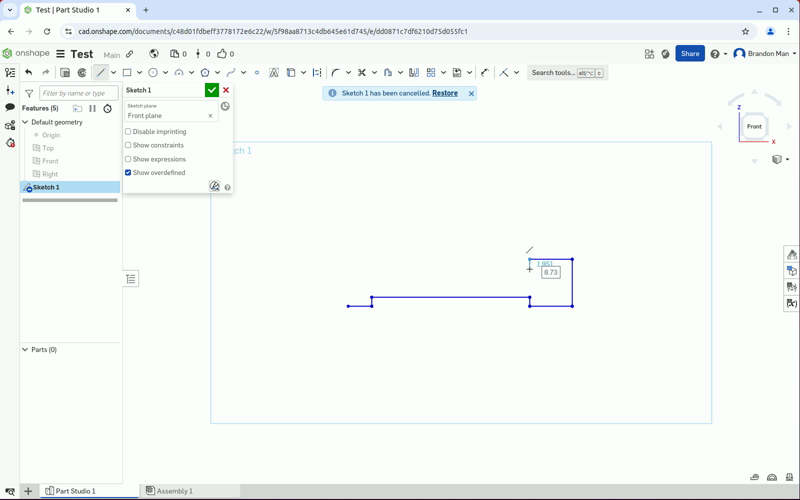
mouse_move(371, 268)
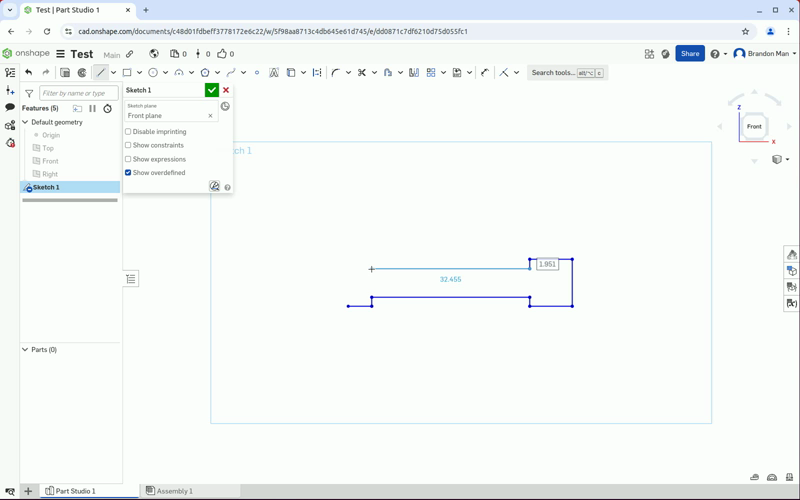
click(371, 268)
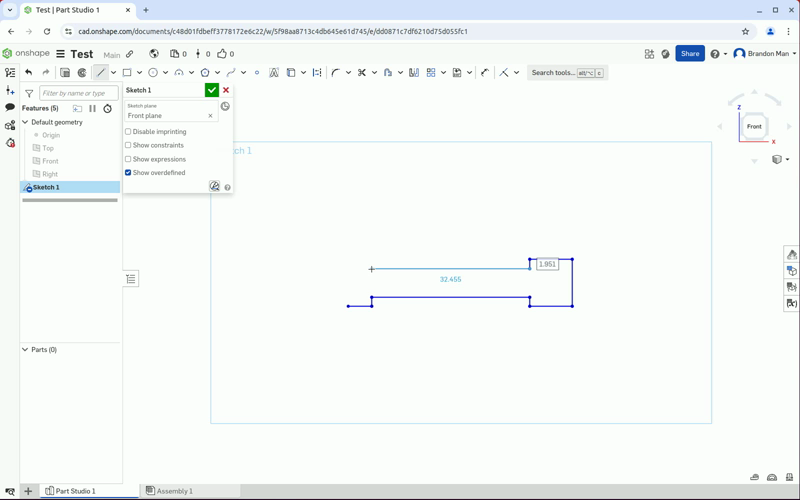
key_up(shift)
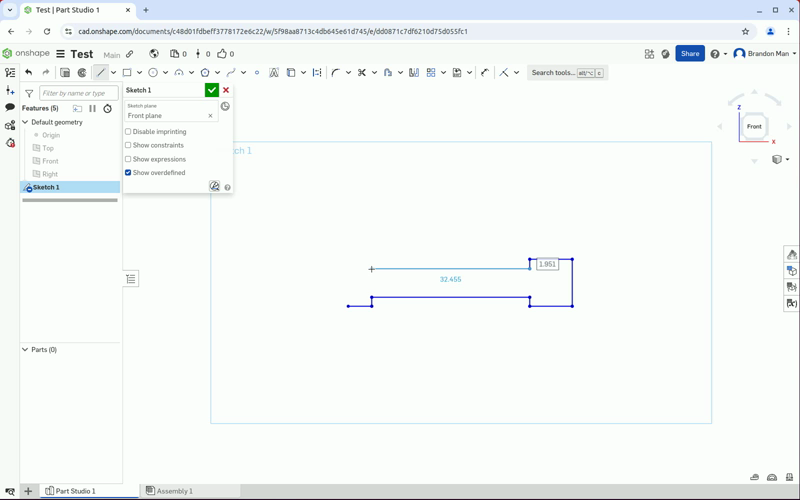
key_down(shift)
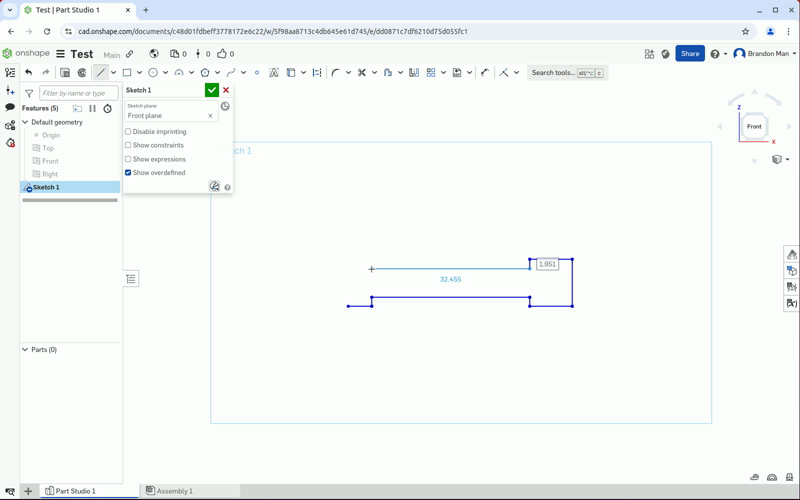
mouse_move(401, 268)
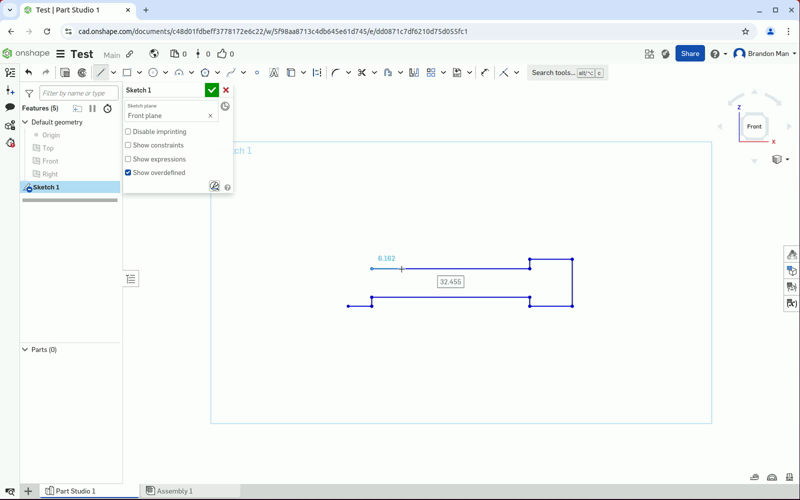
mouse_move(371, 259)
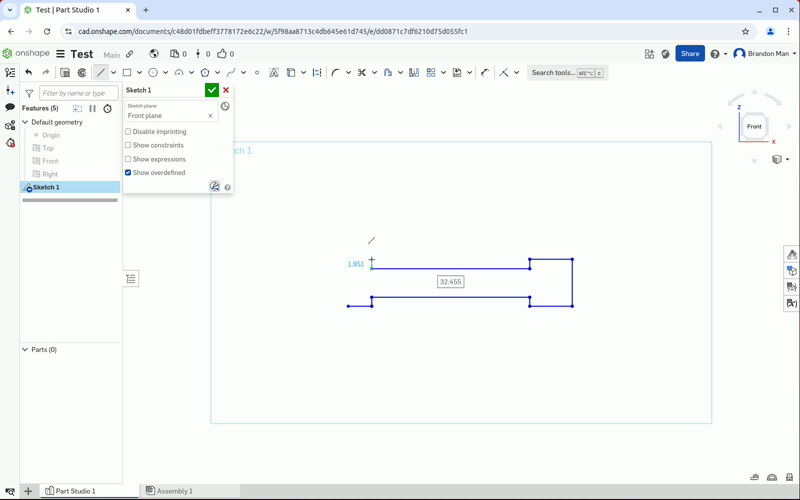
click(371, 259)
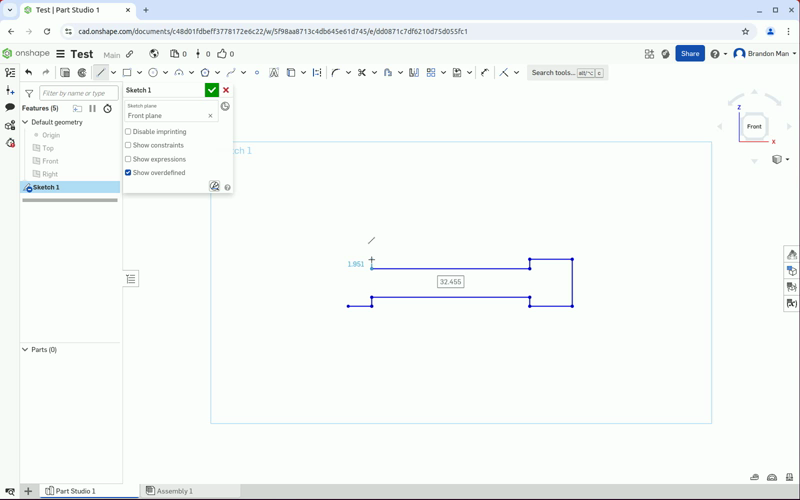
key_up(shift)
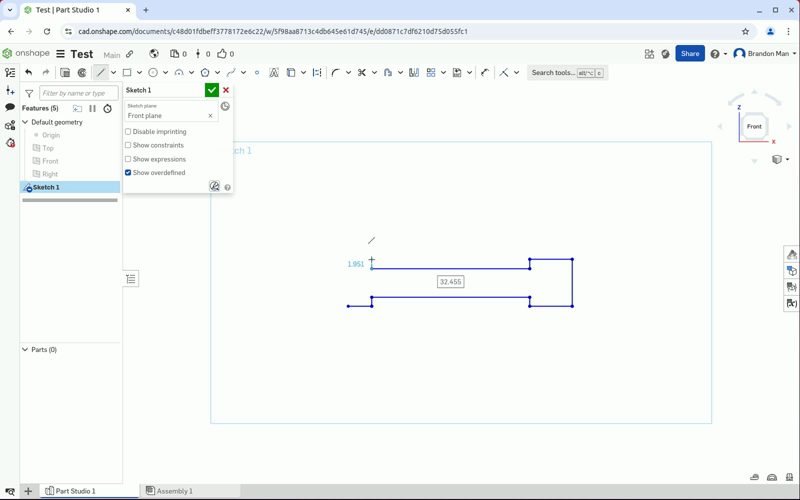
key_down(shift)
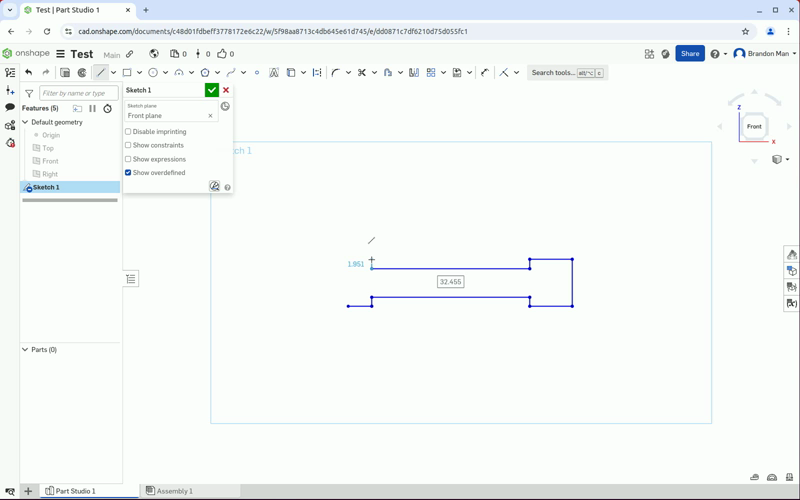
mouse_move(401, 259)
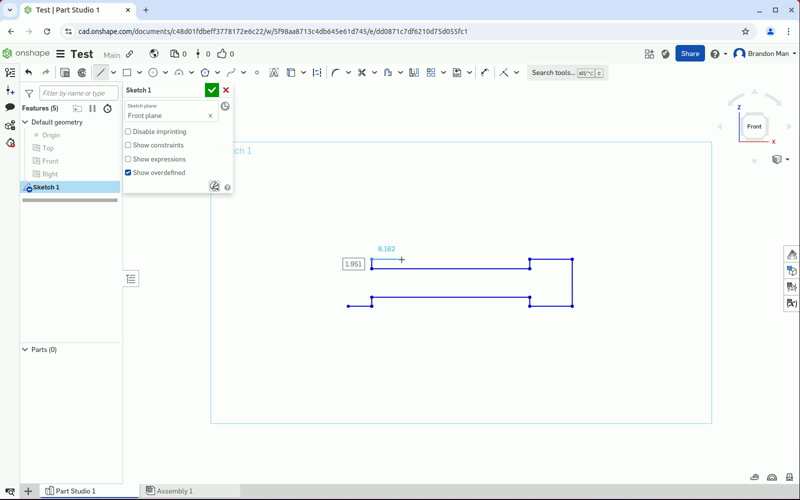
mouse_move(348, 259)
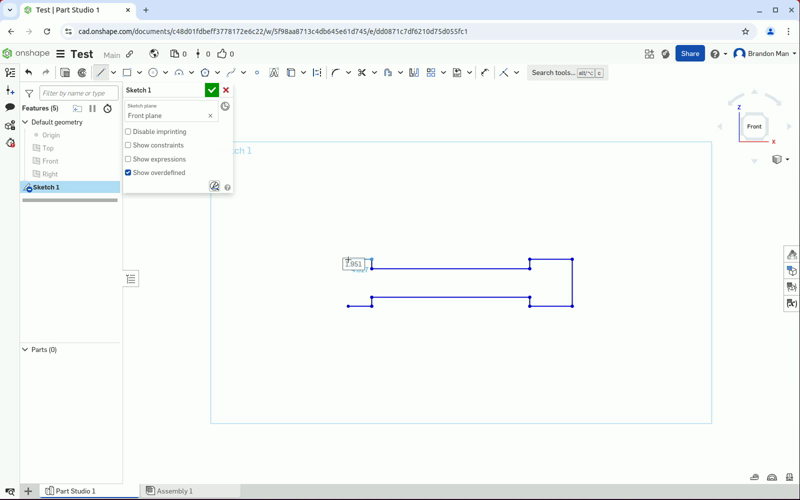
click(348, 259)
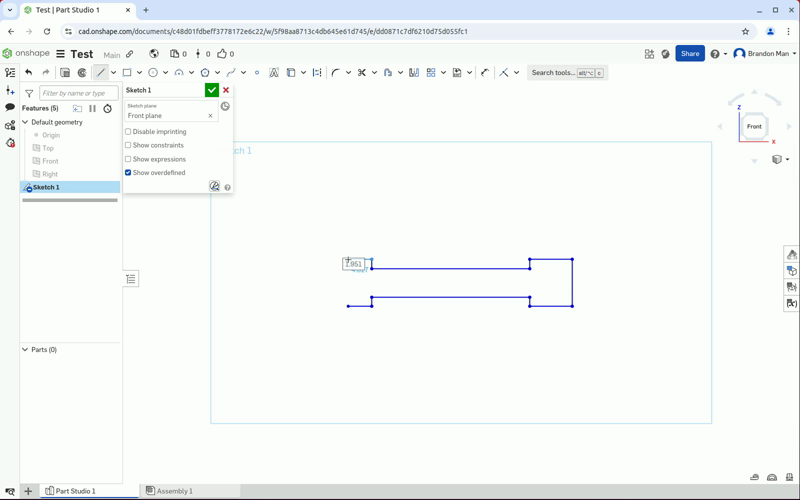
key_up(shift)
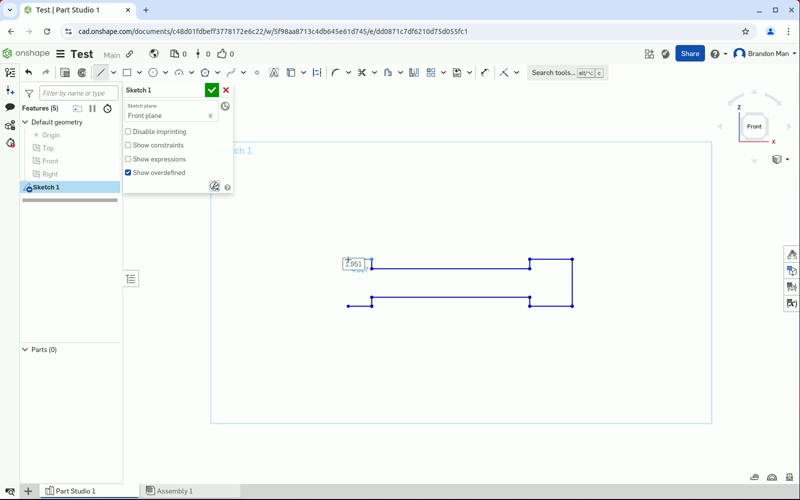
mouse_move(378, 259)
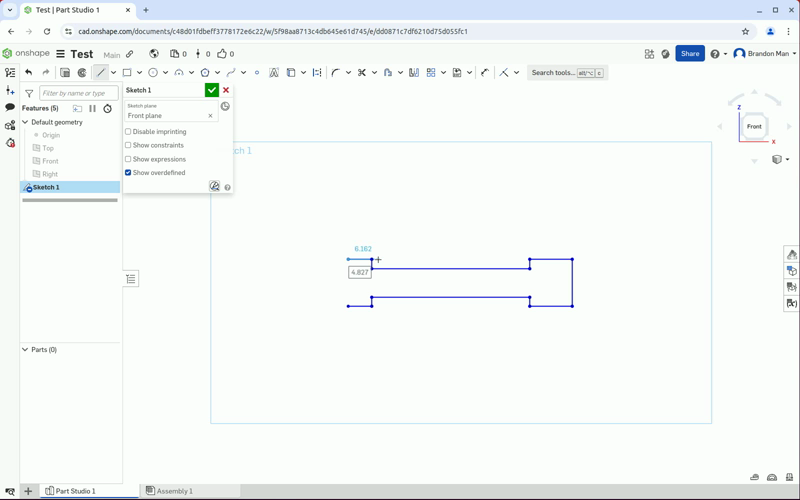
key_down(shift)
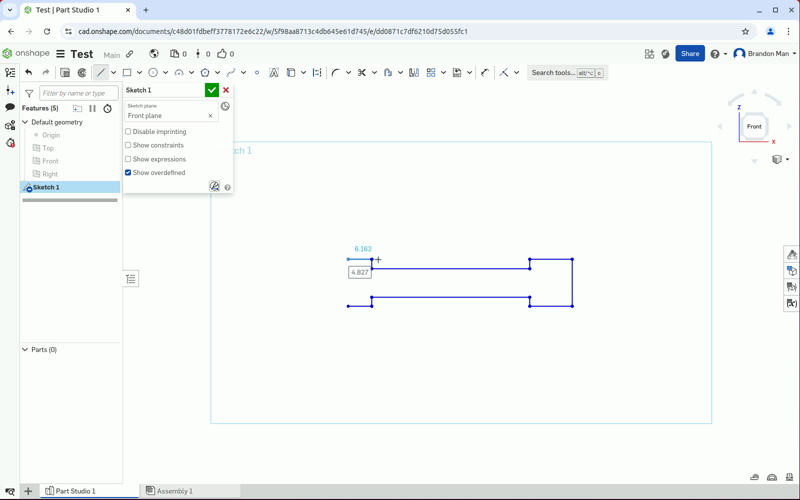
mouse_move(348, 306)
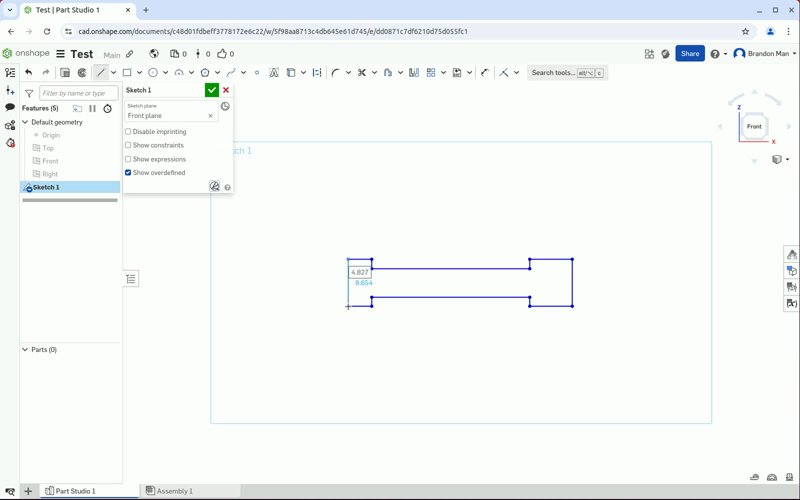
key_up(shift)
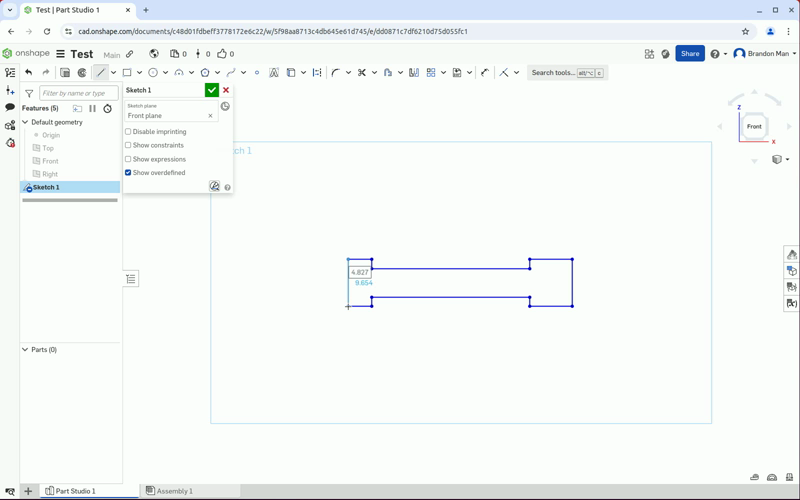
click(348, 306)
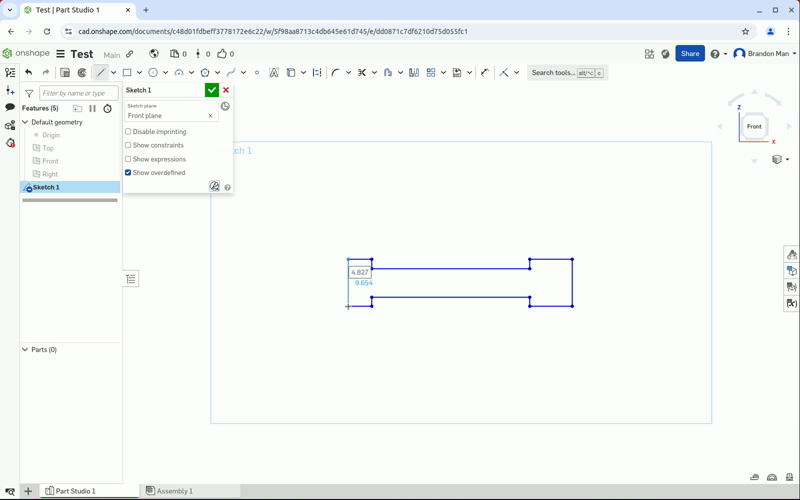
key(esc)
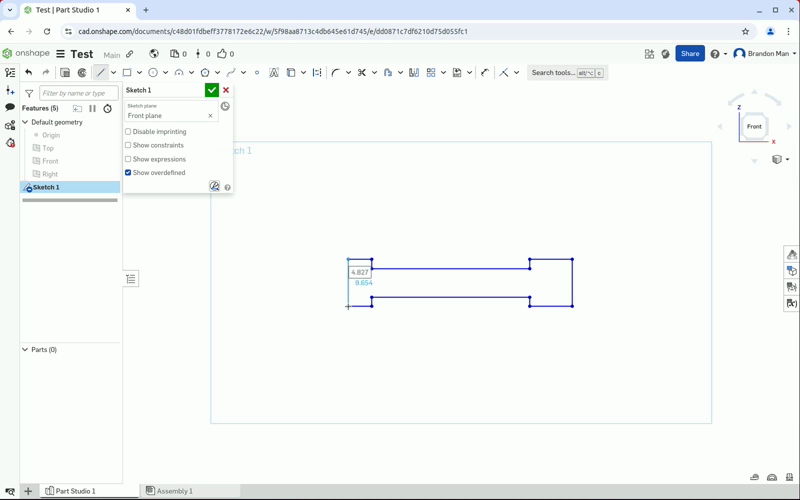
key(c)
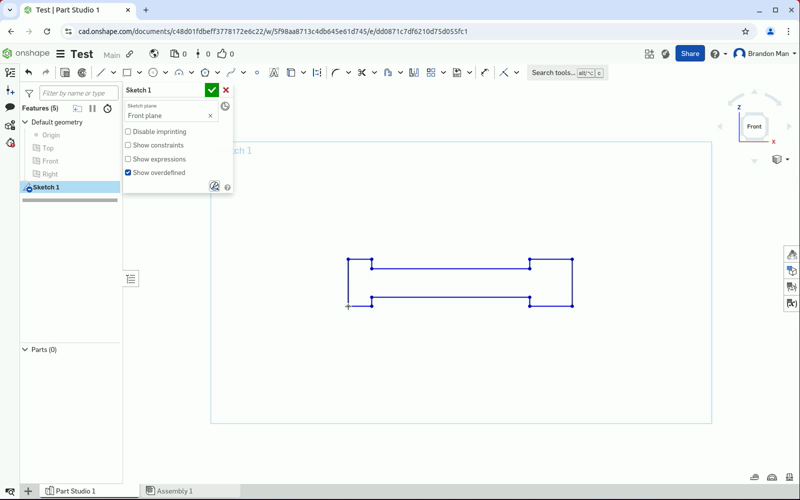
key_down(shift)
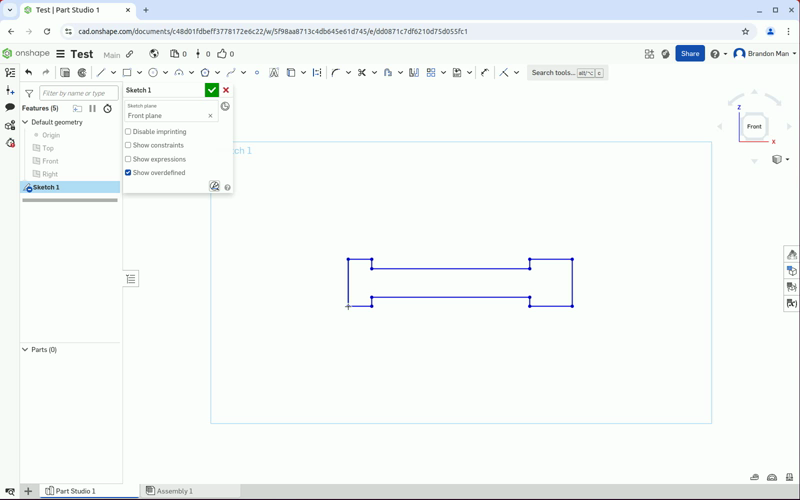
mouse_move(364, 282)
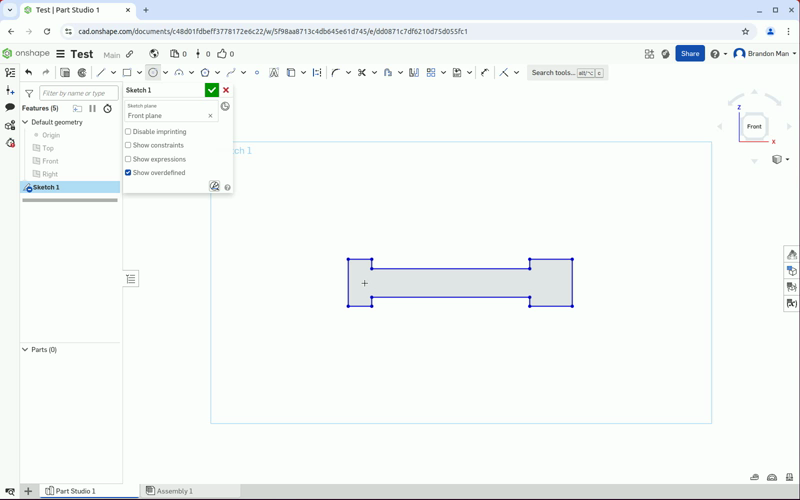
click(364, 282)
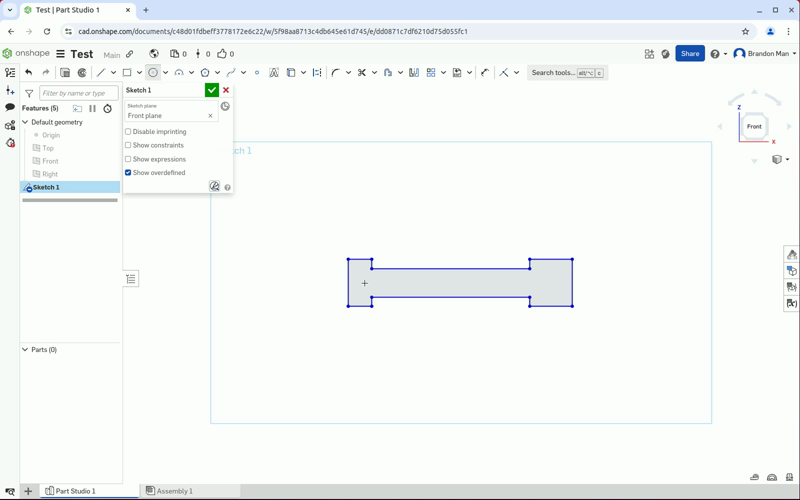
key_up(shift)
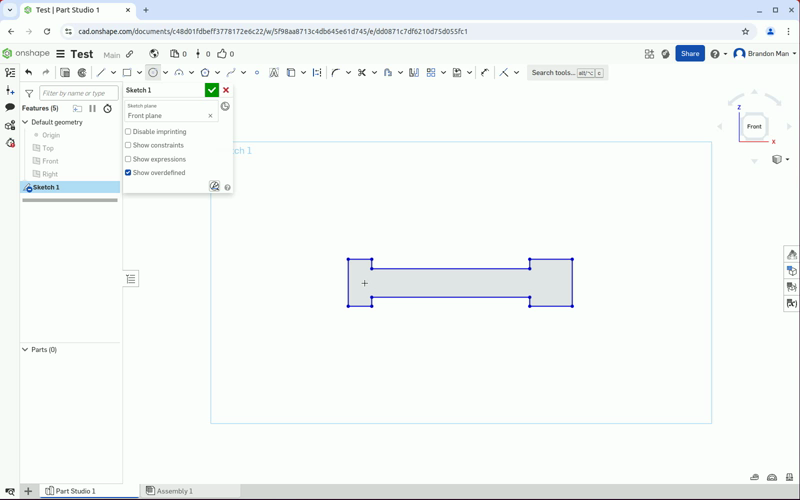
mouse_move(369, 282)
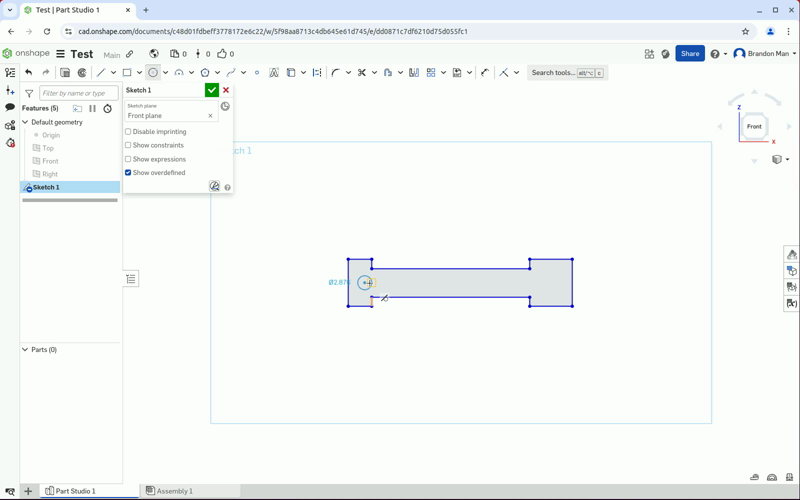
click(369, 282)
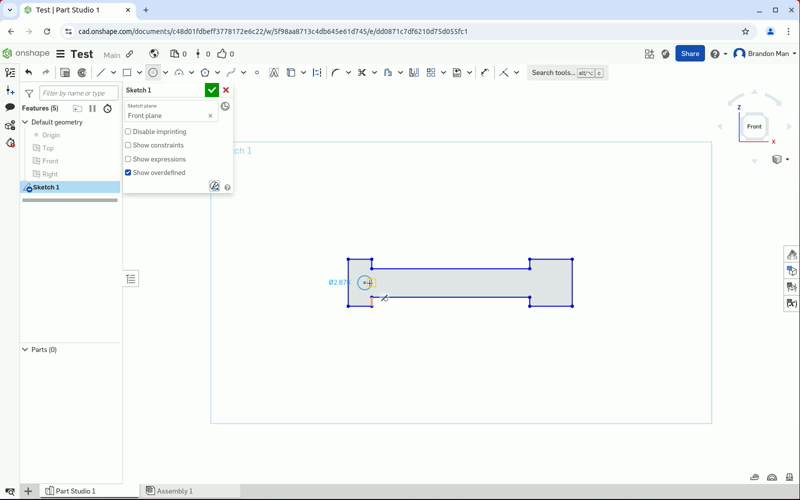
key(esc)
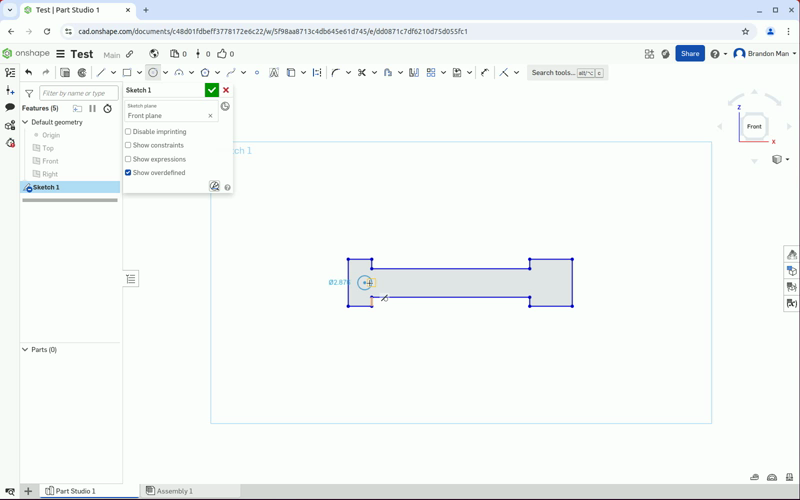
key(c)
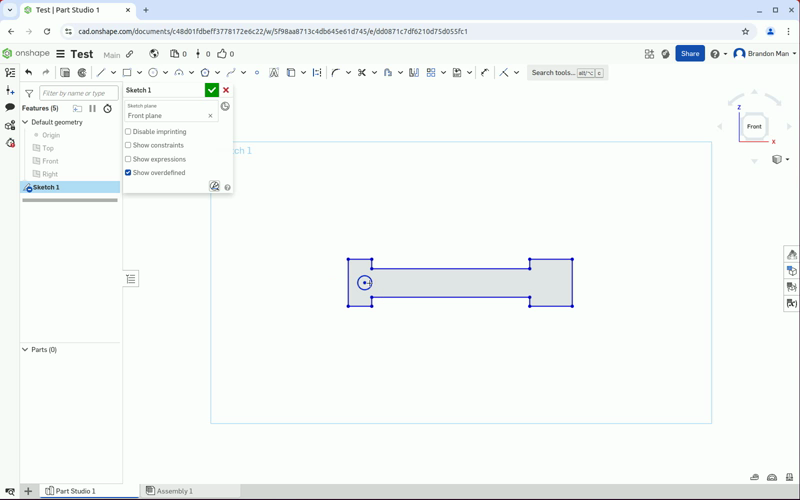
key_down(shift)
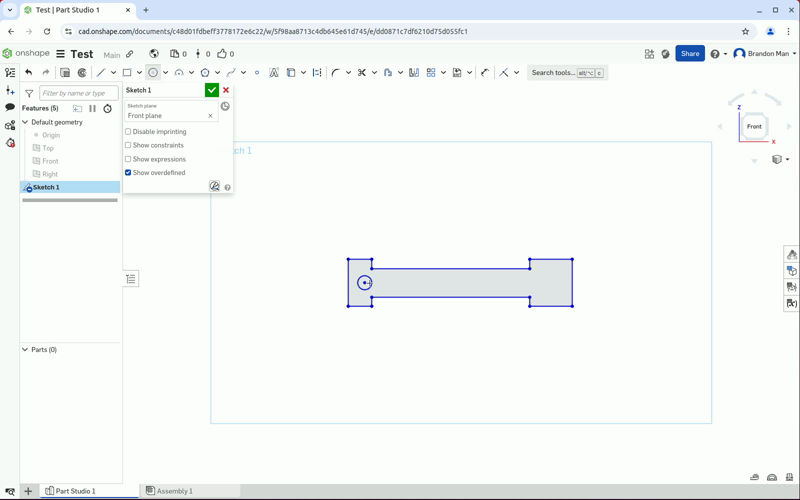
mouse_move(555, 282)
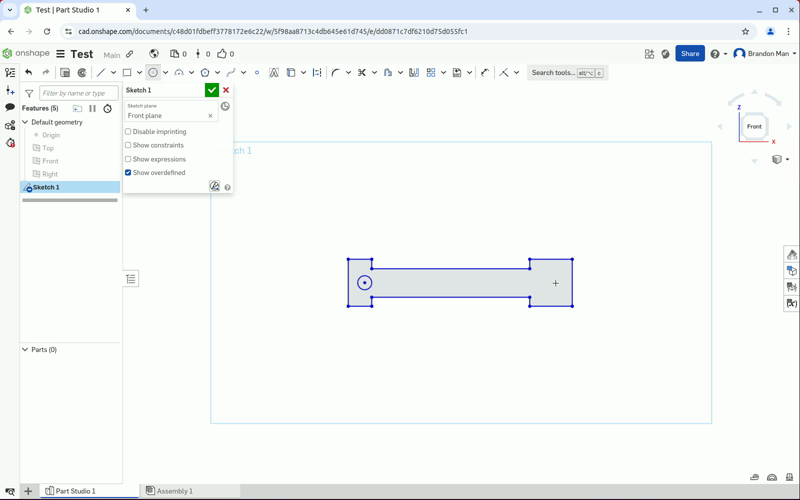
click(555, 282)
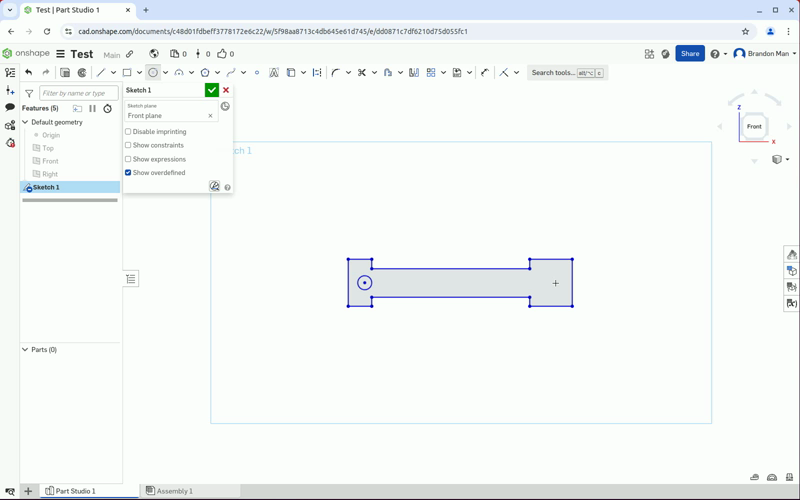
key_up(shift)
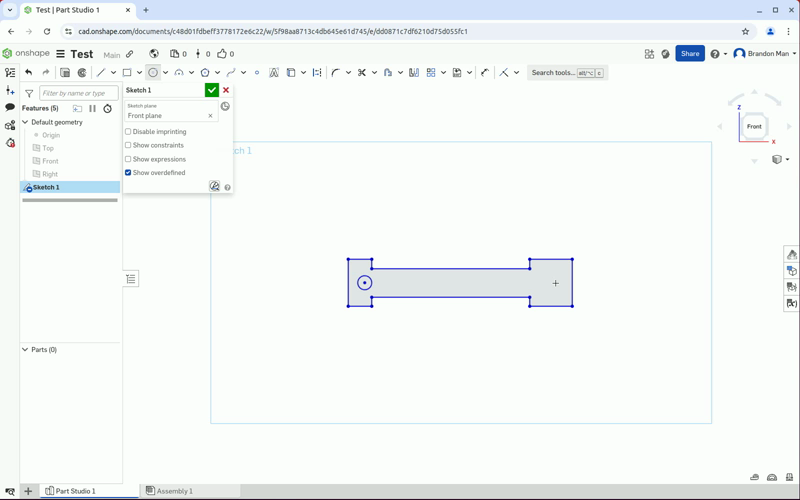
mouse_move(560, 282)
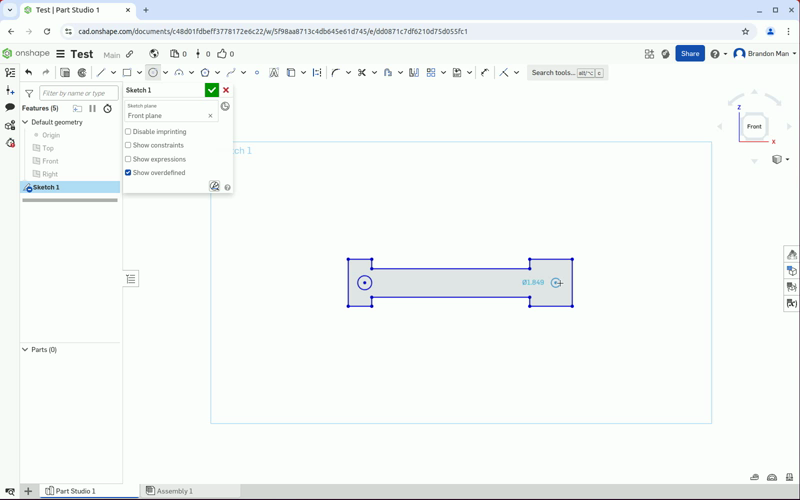
click(560, 282)
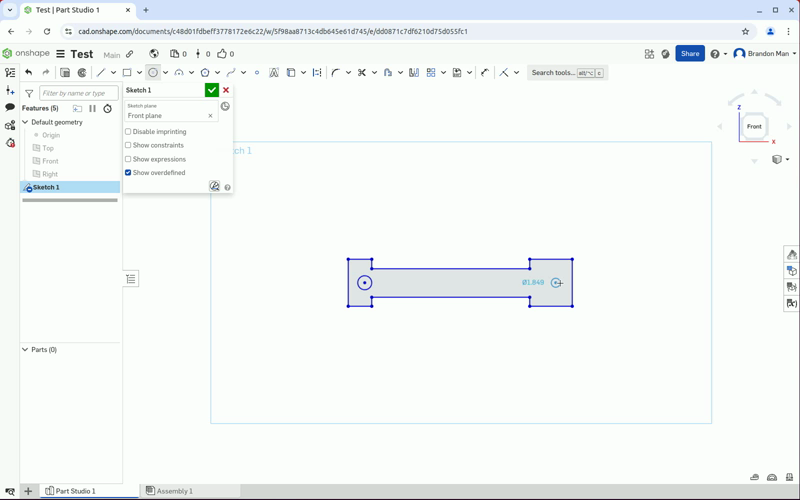
key(esc)
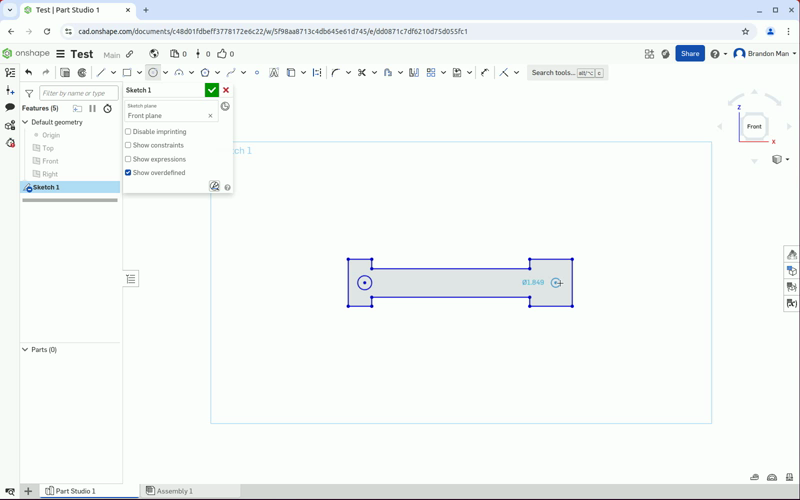
mouse_move(394, 284)
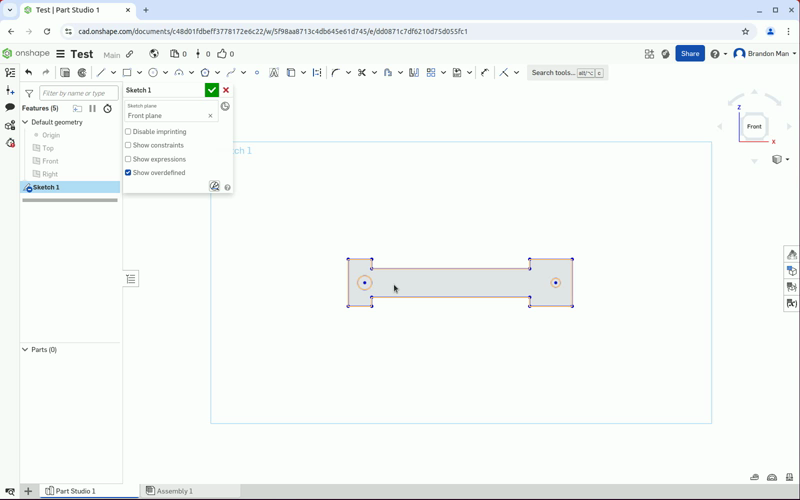
click(394, 284)
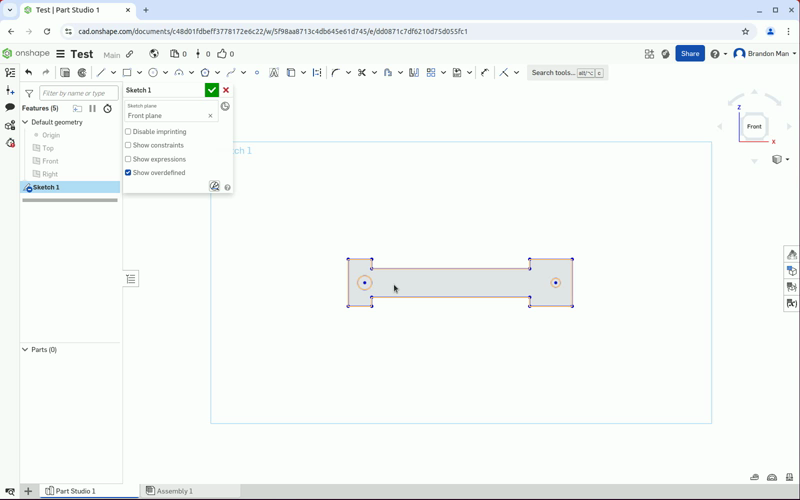
mouse_move(73, 352)
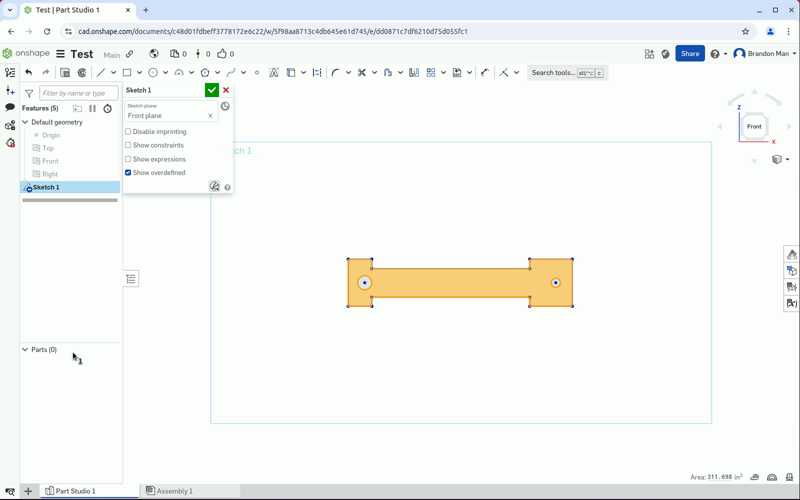
key(shift+y)
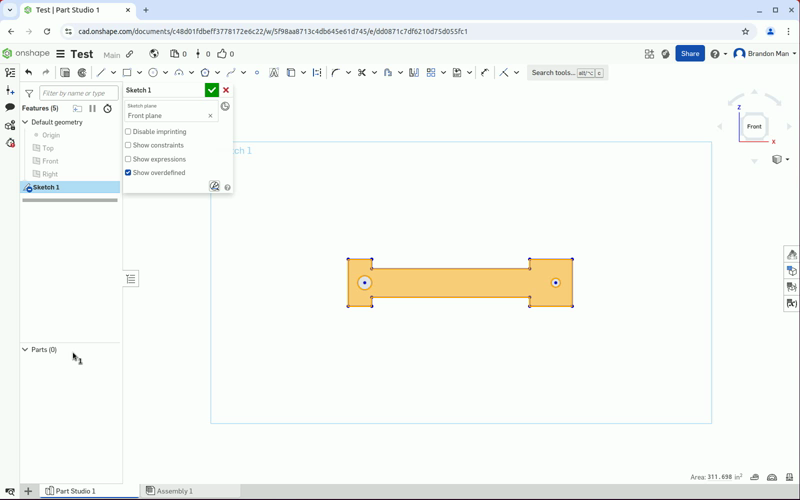
key(shift+e)
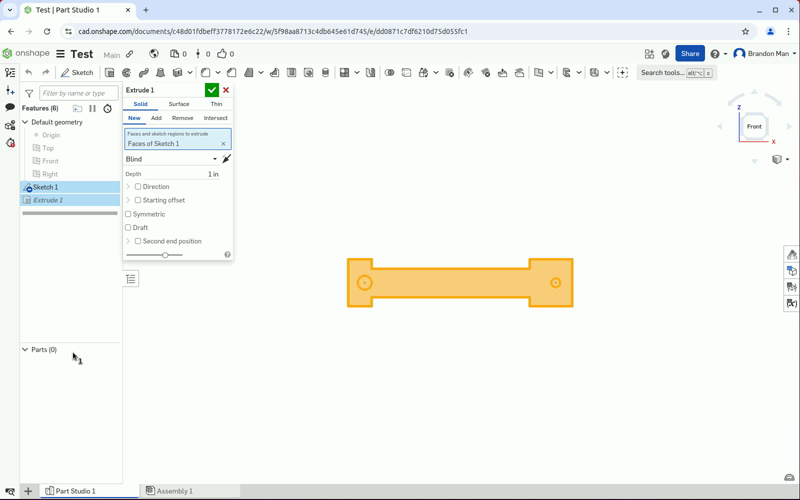
mouse_move(143, 106)
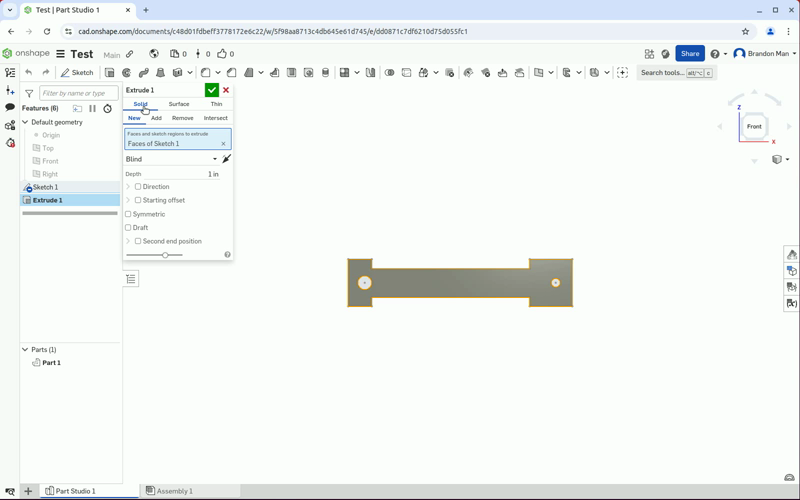
click(143, 106)
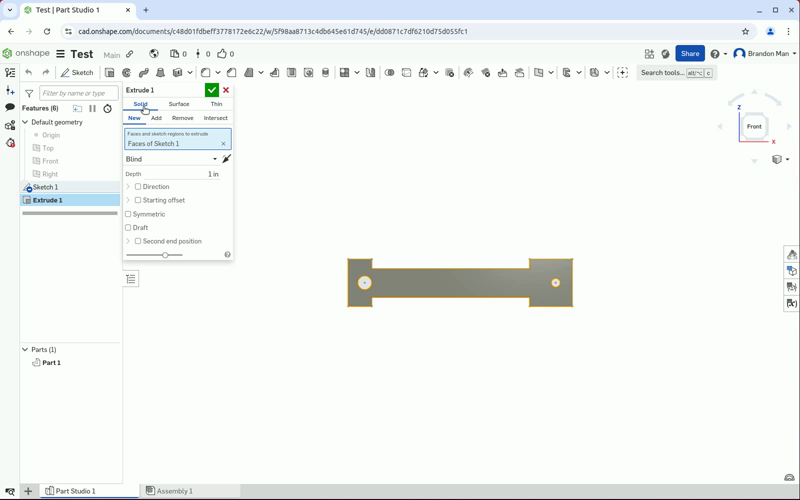
mouse_move(137, 120)
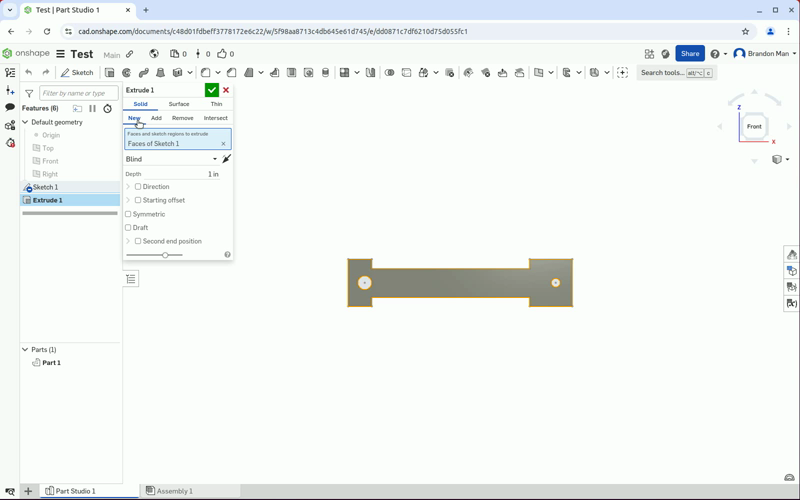
click(137, 120)
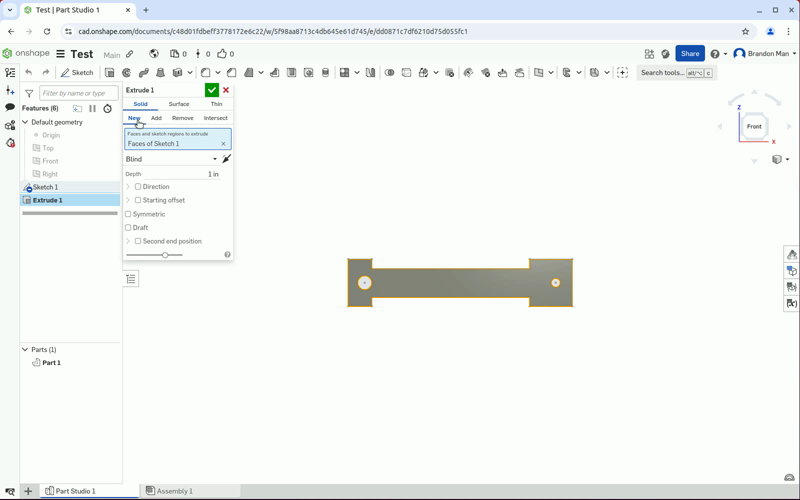
key(tab, 4)
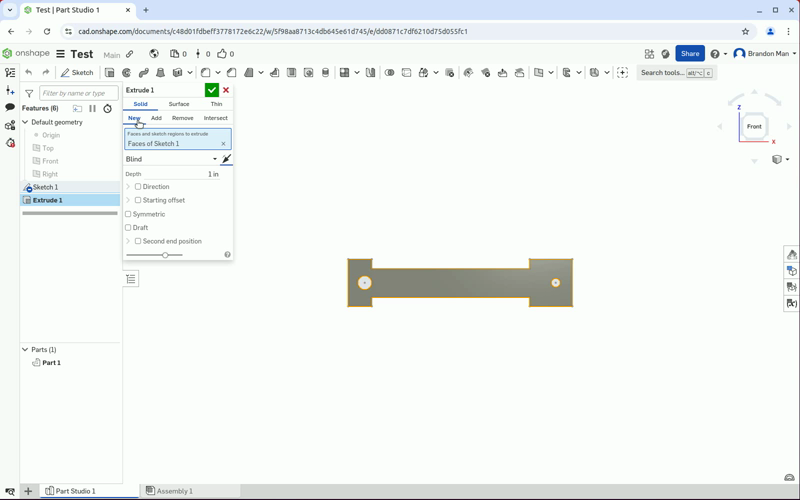
text(-0.481)
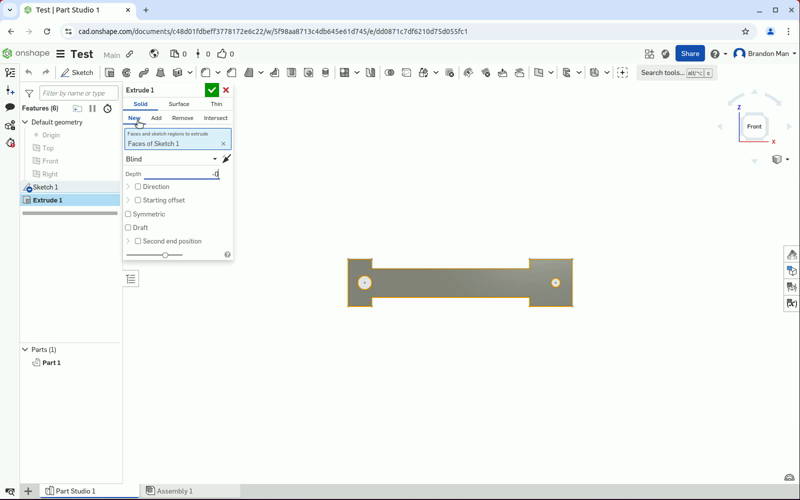
key(enter)
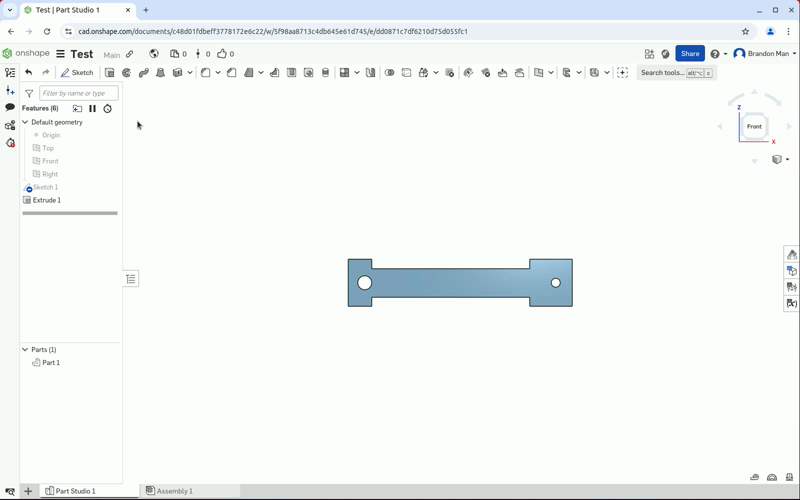
key(shift+h)
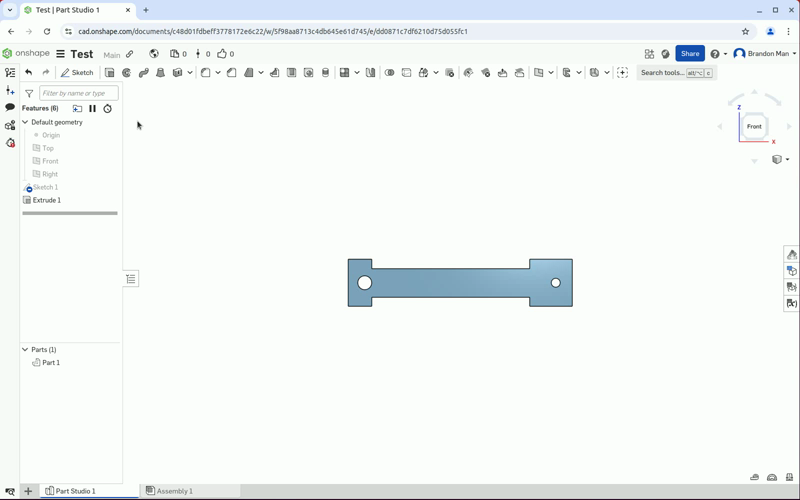
key(shift+h)
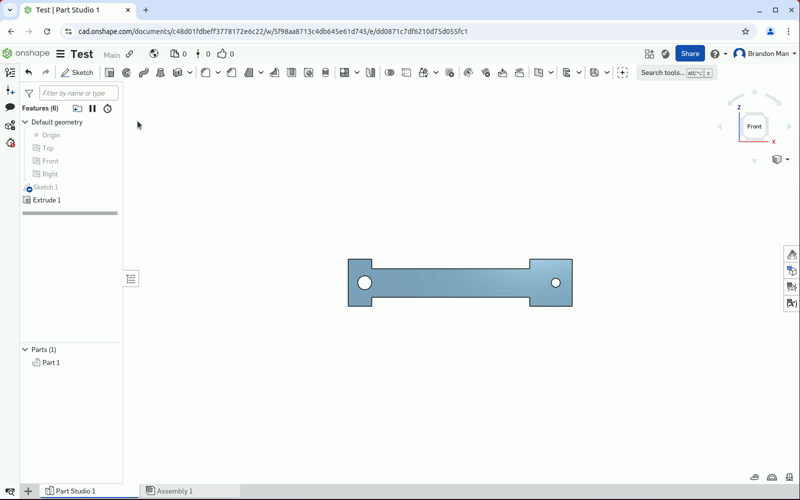
mouse_move(73, 189)
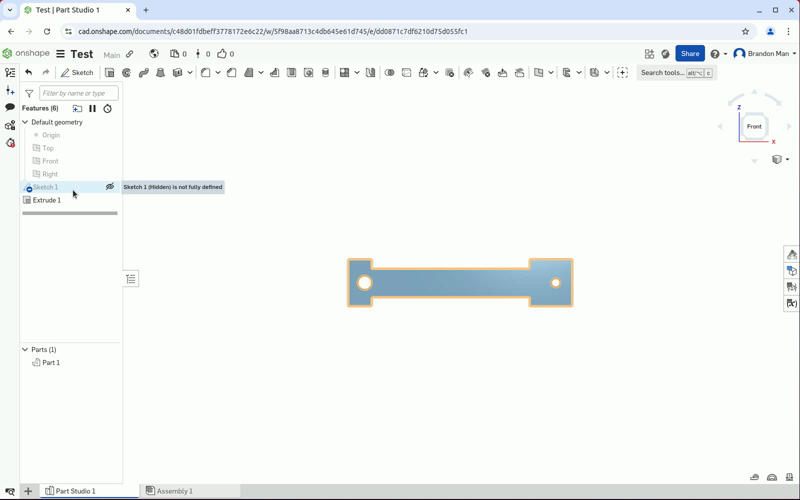
click(73, 189)
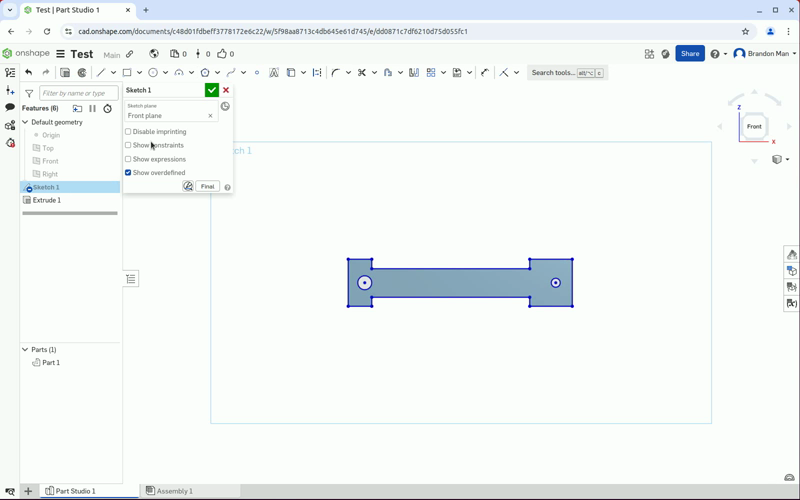
mouse_move(229, 92)
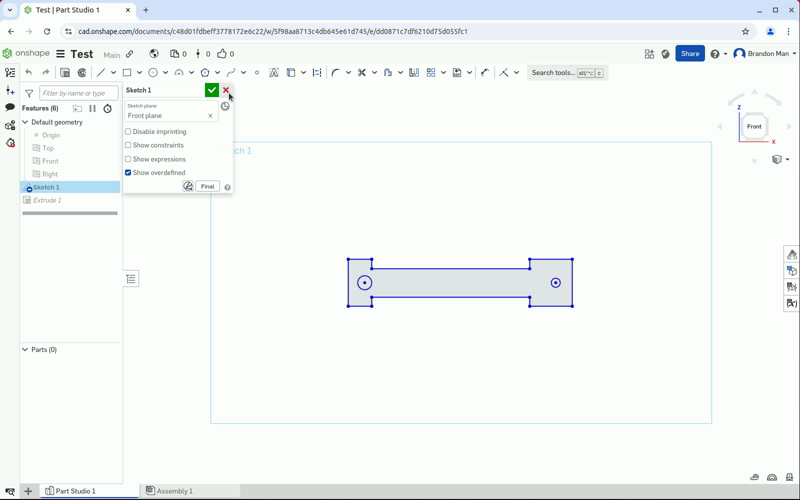
click(229, 92)
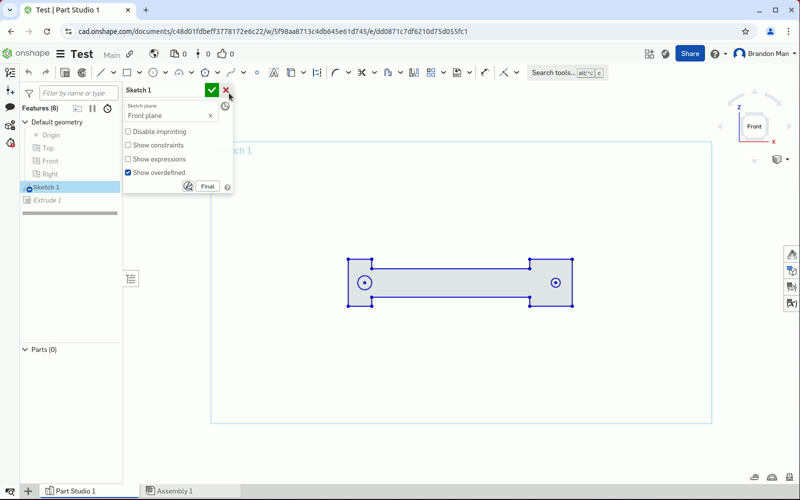
key(shift+s)
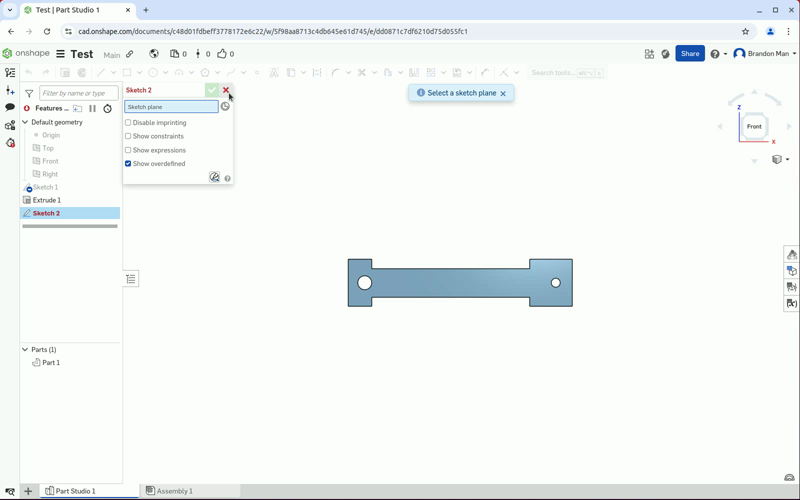
mouse_move(73, 163)
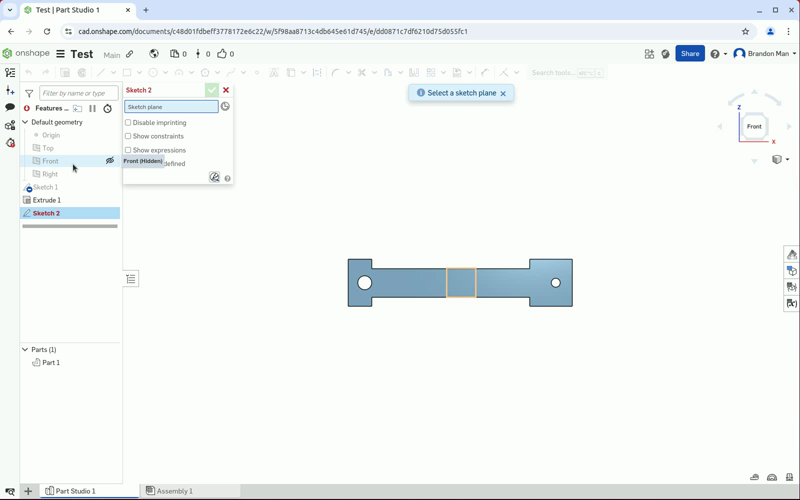
click(73, 163)
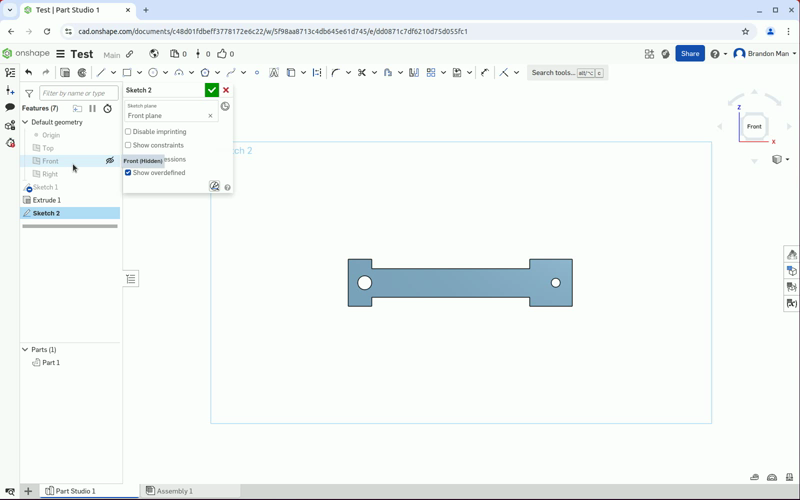
mouse_move(73, 352)
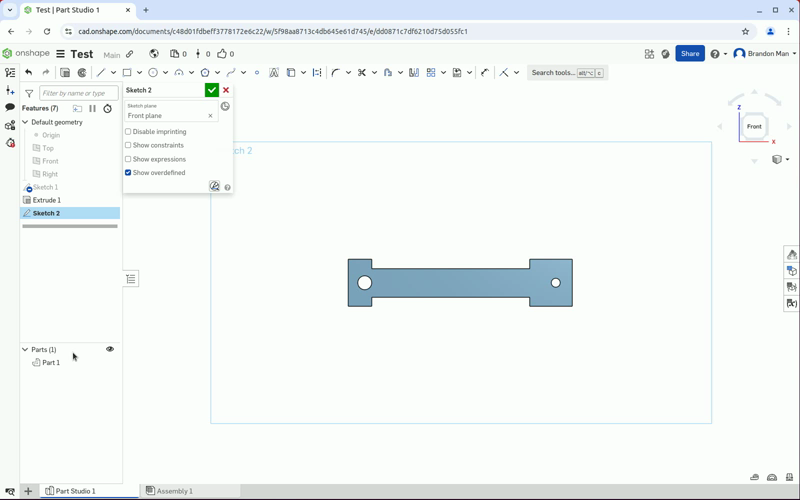
key(y)
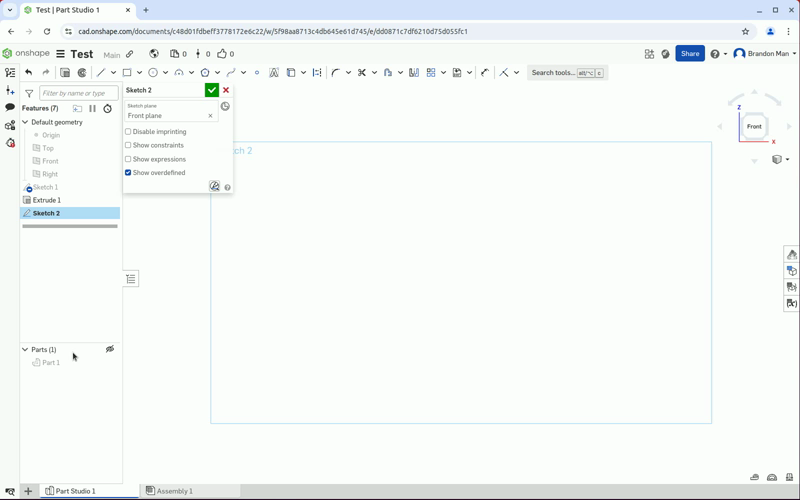
key(l)
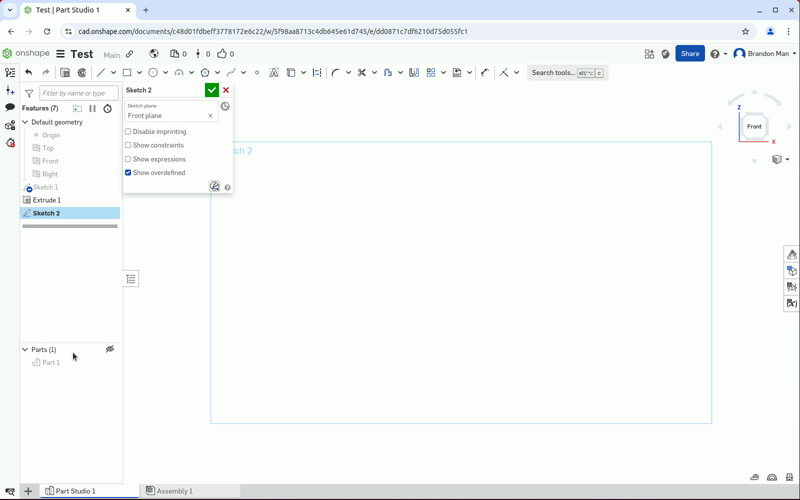
key_down(shift)
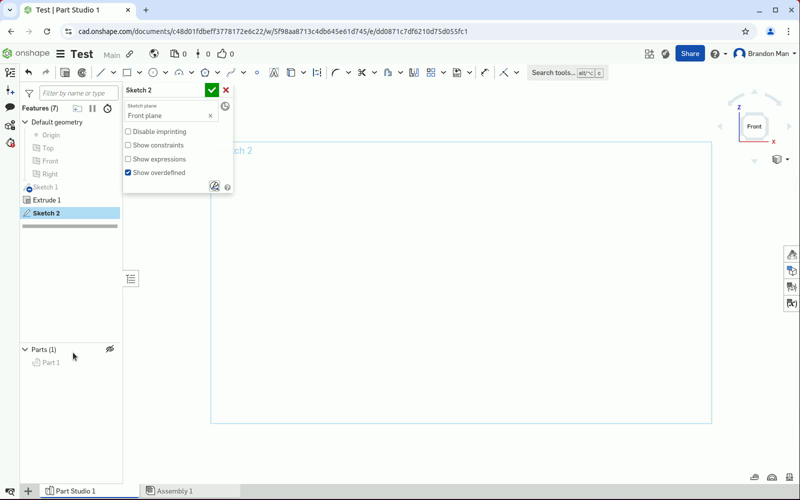
mouse_move(380, 271)
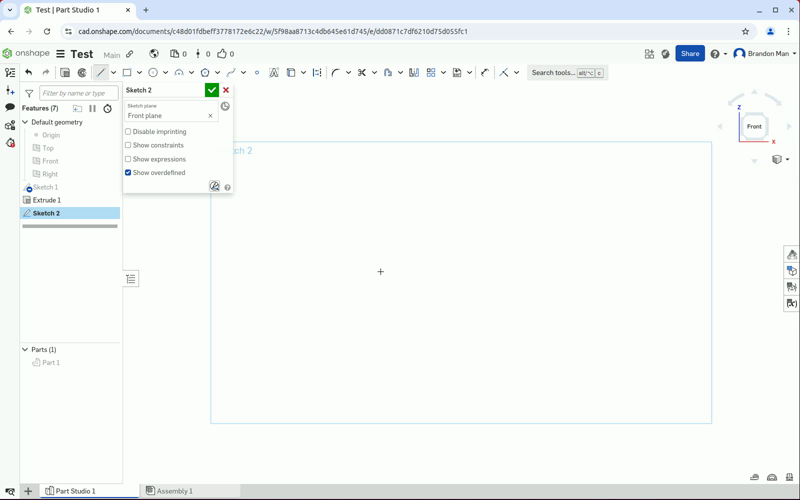
click(380, 271)
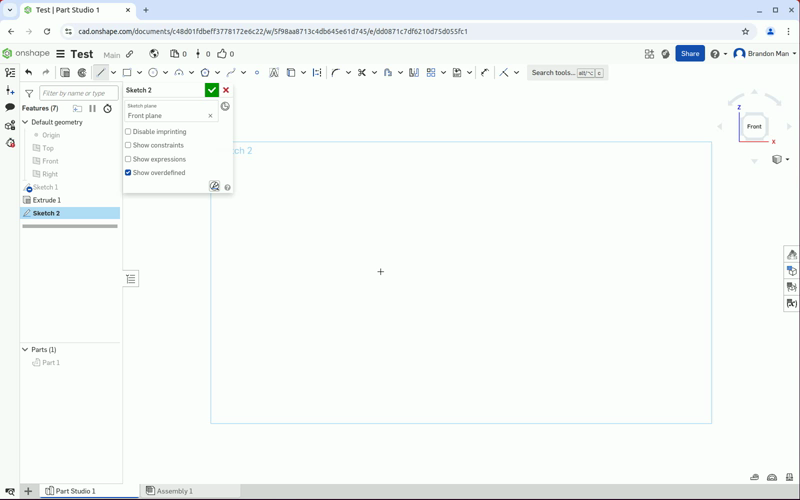
key_up(shift)
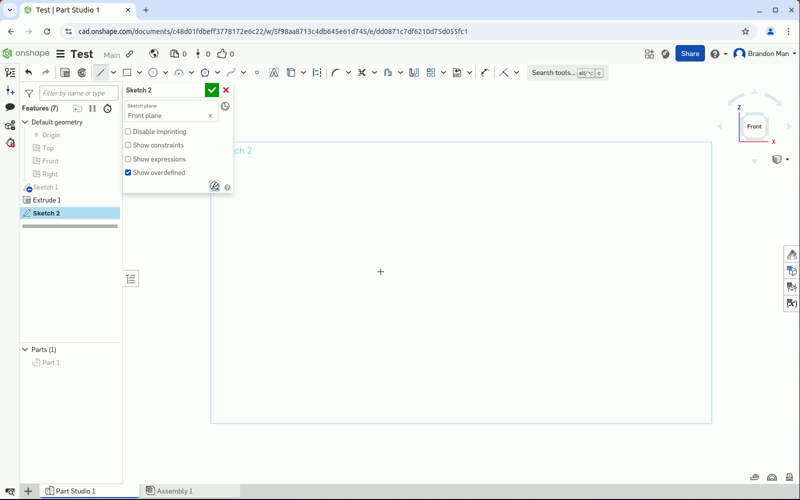
key_down(shift)
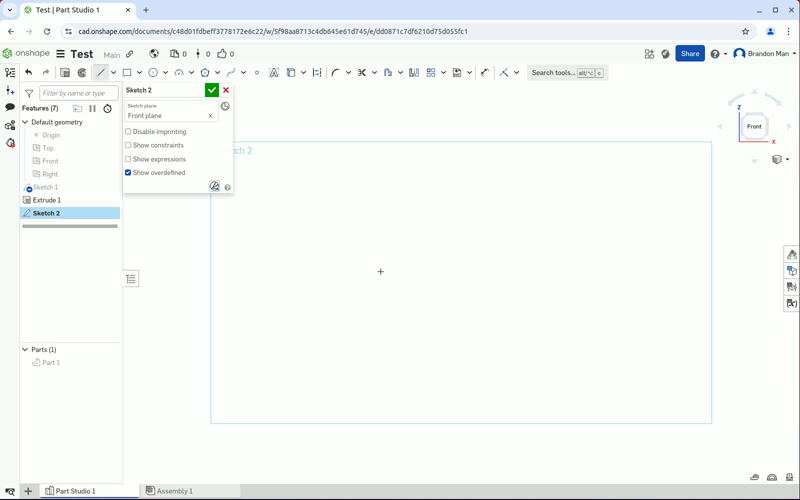
mouse_move(527, 271)
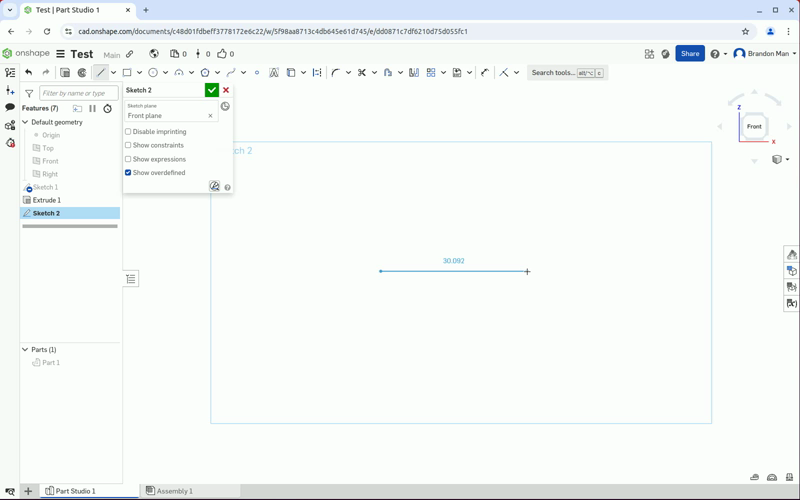
click(527, 271)
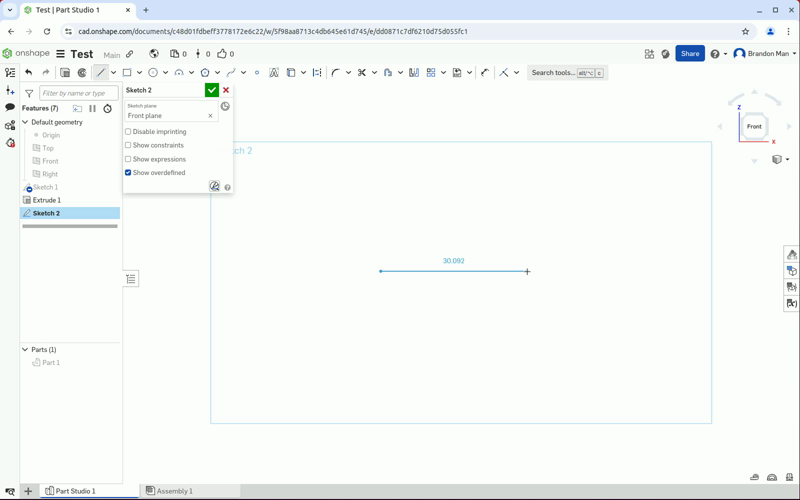
key_up(shift)
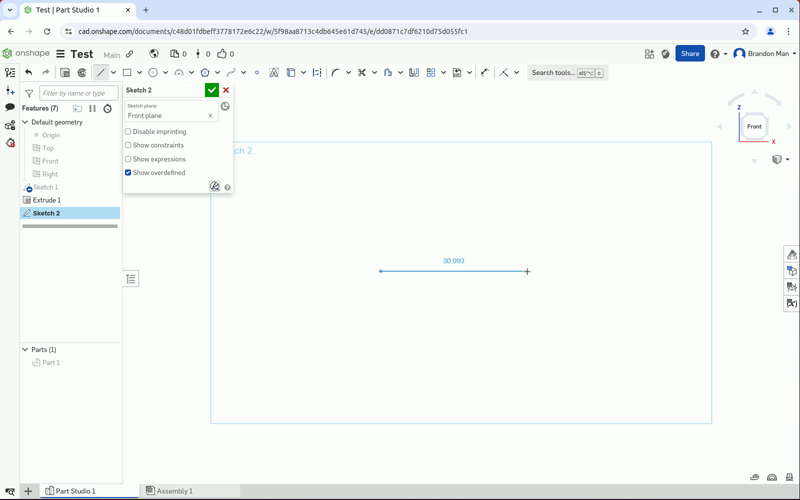
key_down(shift)
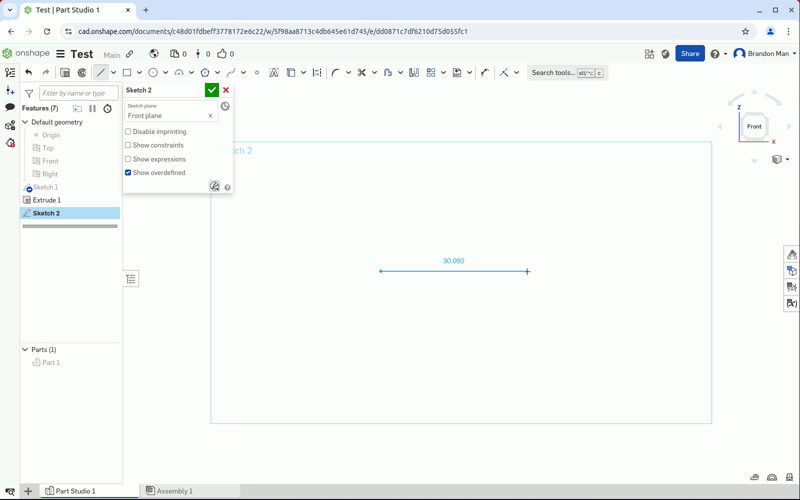
mouse_move(557, 271)
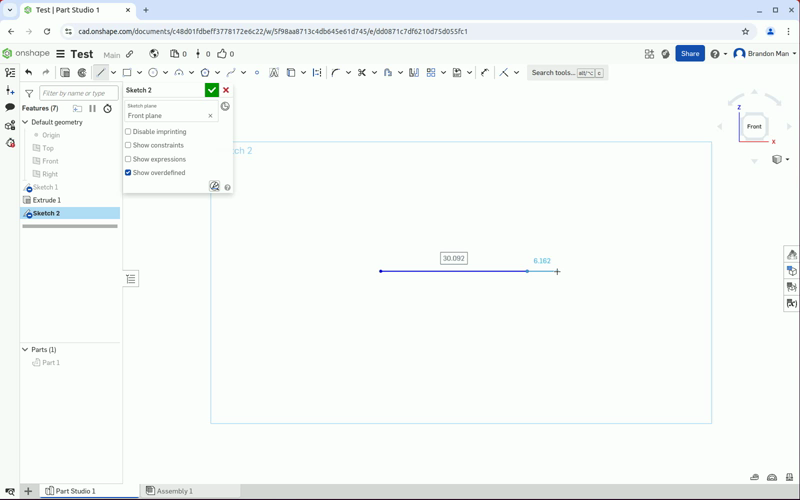
mouse_move(527, 269)
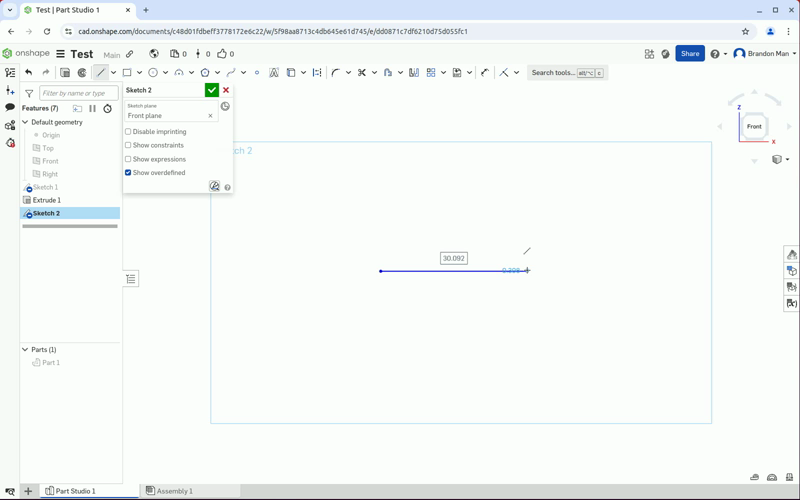
scroll(6)
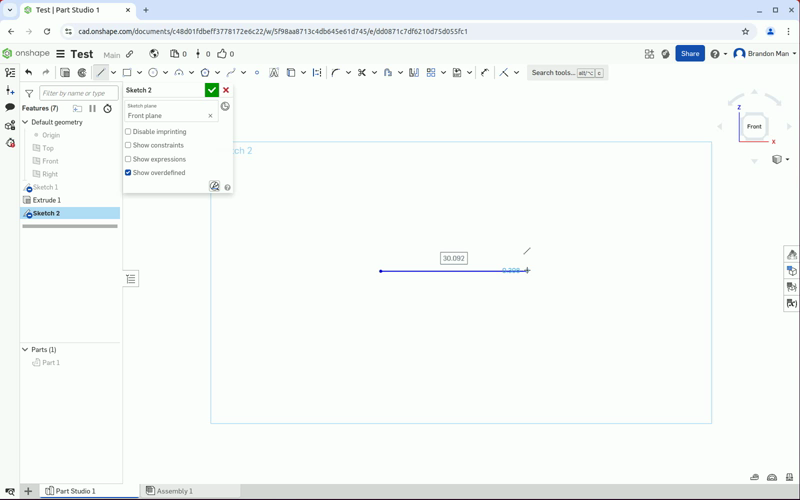
scroll(6)
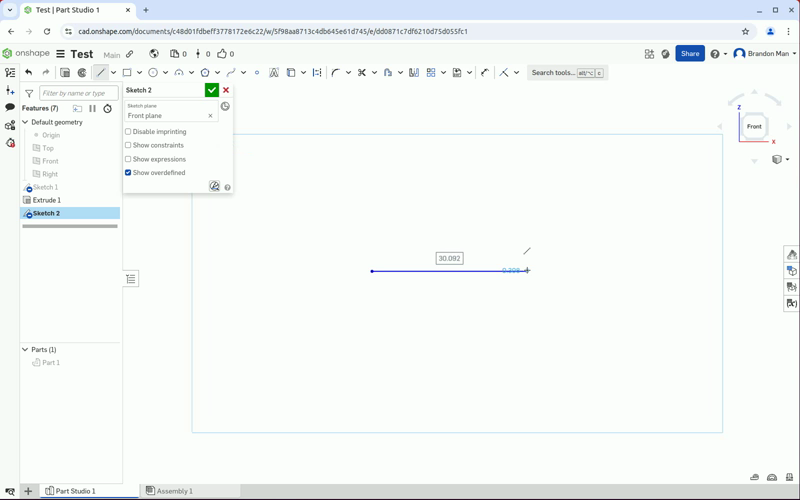
scroll(6)
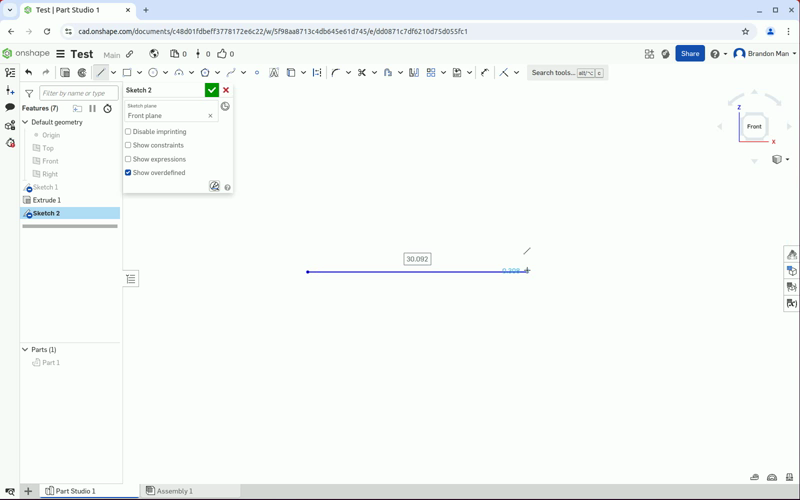
scroll(6)
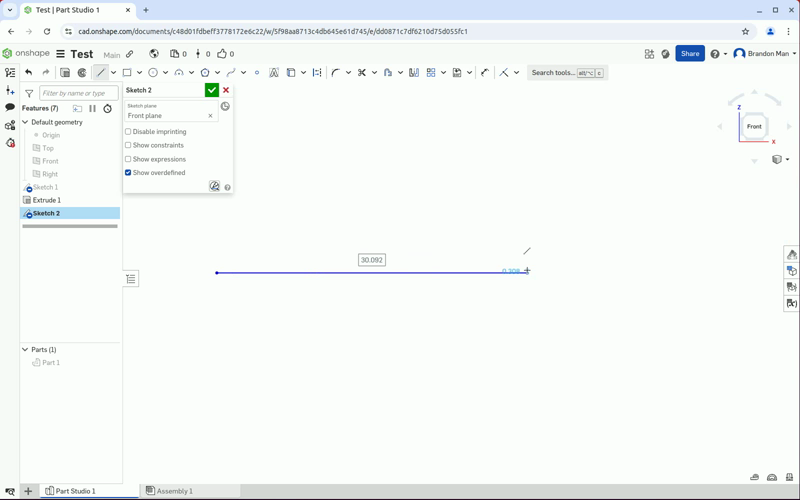
scroll(6)
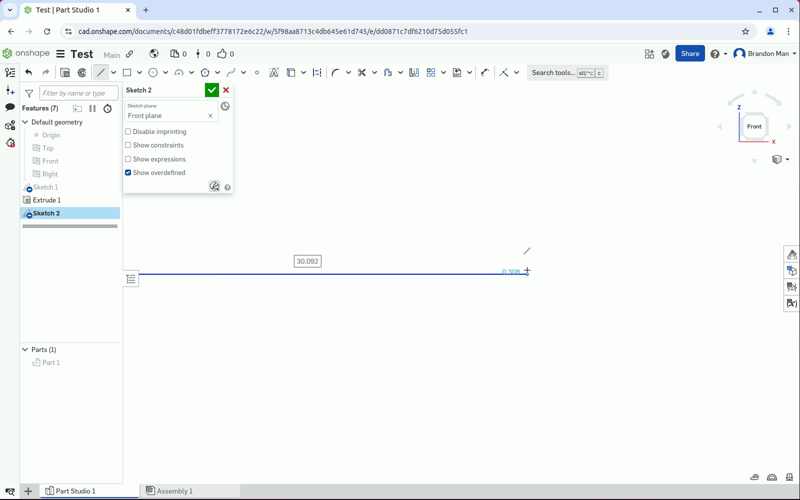
scroll(6)
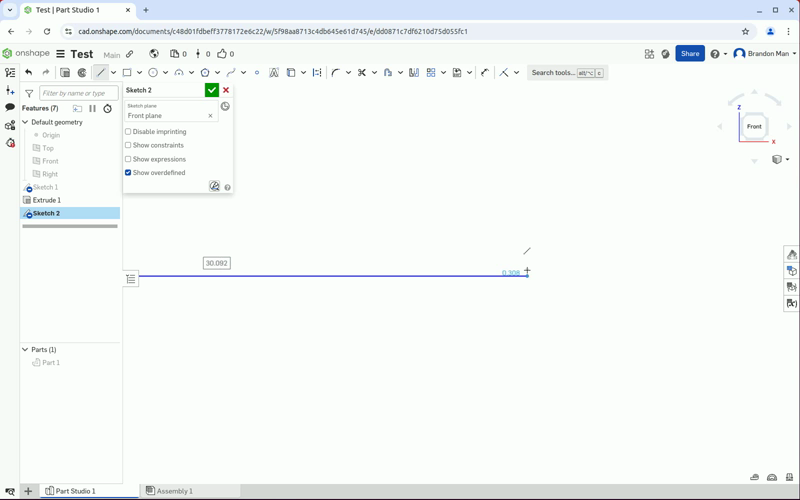
scroll(6)
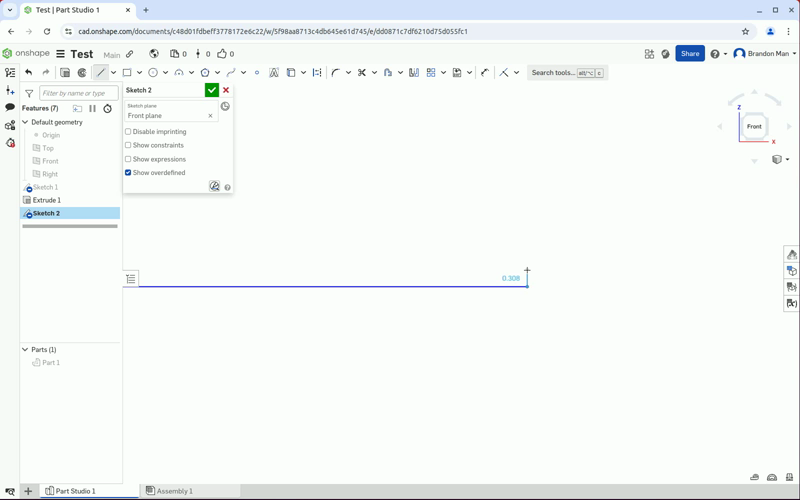
click(527, 269)
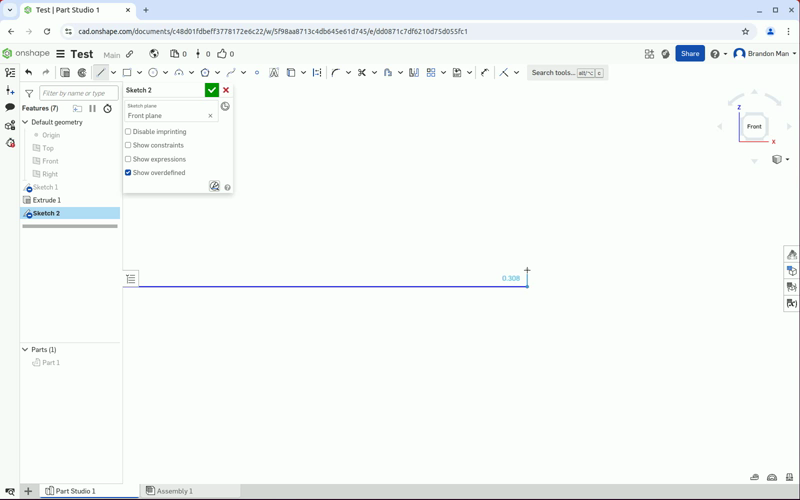
scroll(-6)
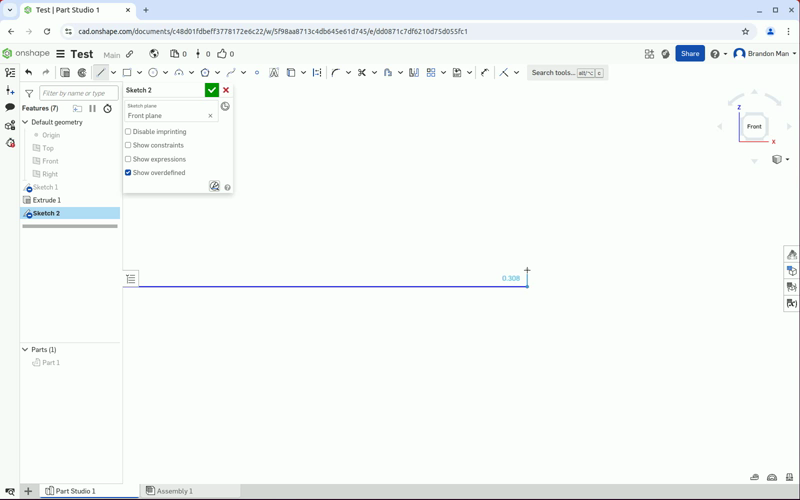
scroll(-6)
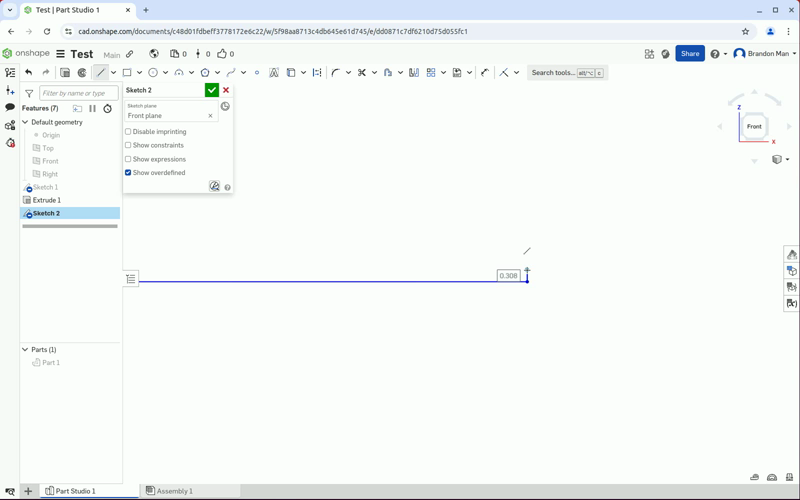
scroll(-6)
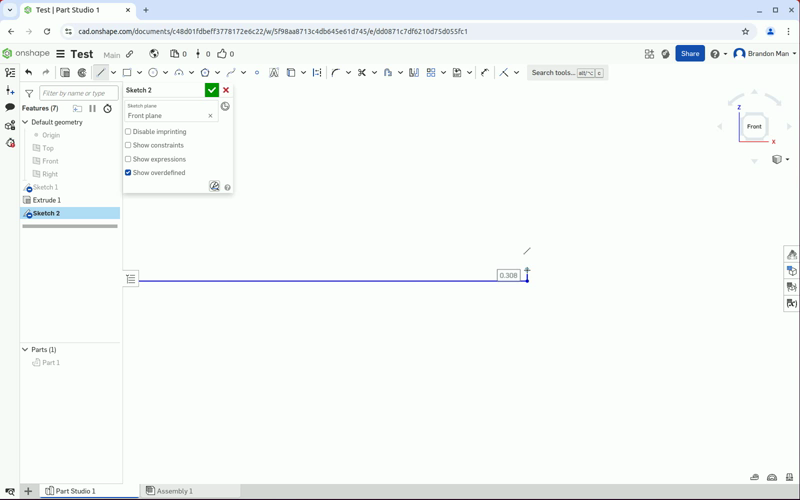
scroll(-6)
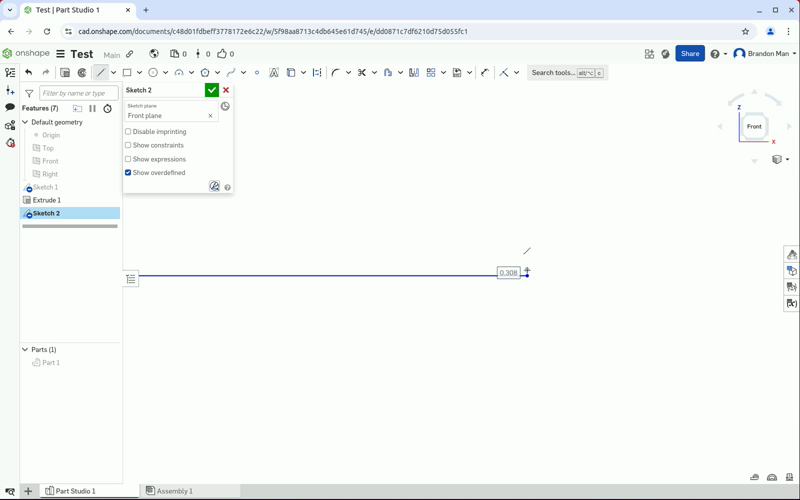
scroll(-6)
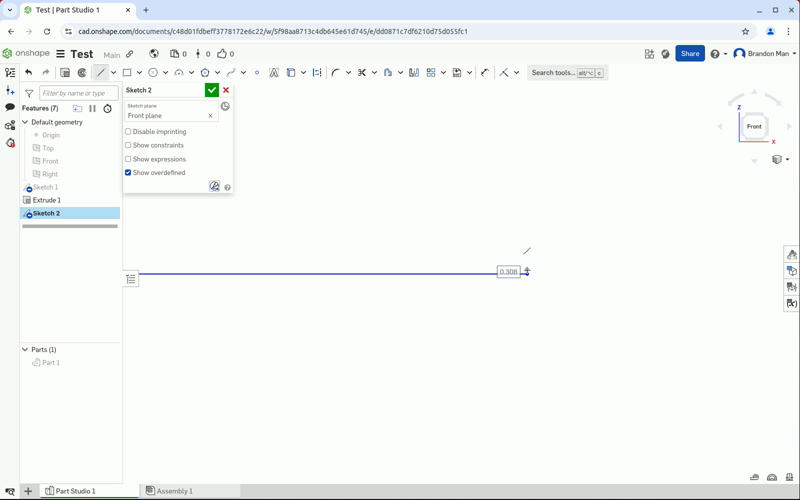
scroll(-6)
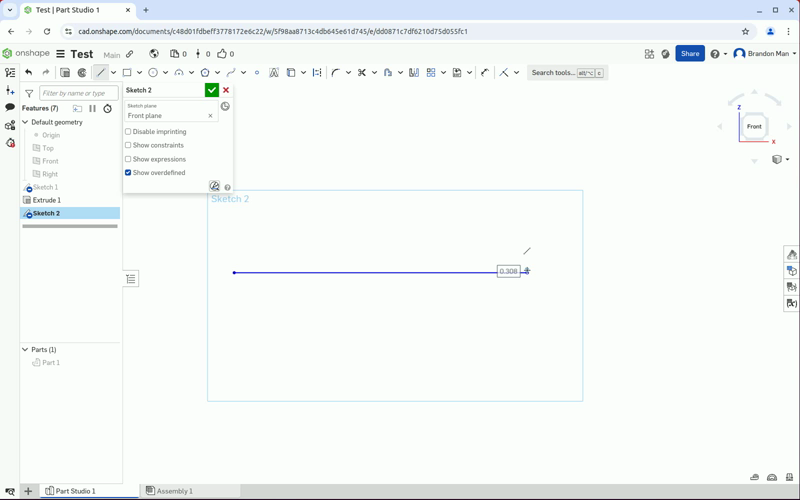
scroll(-6)
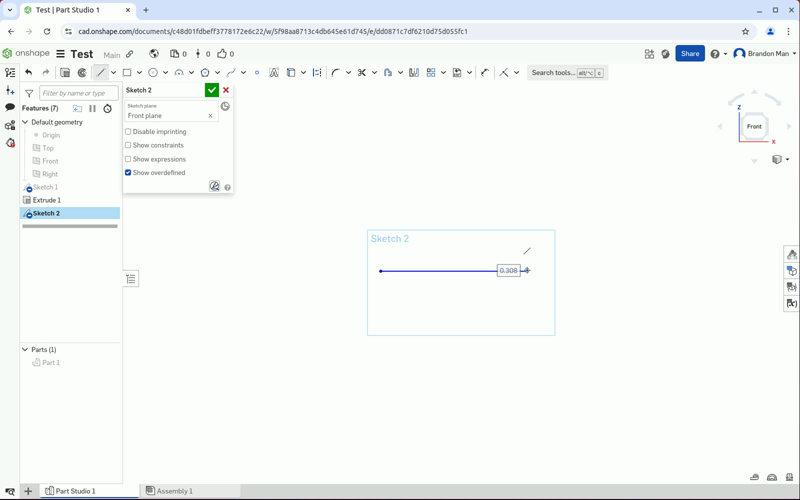
key_up(shift)
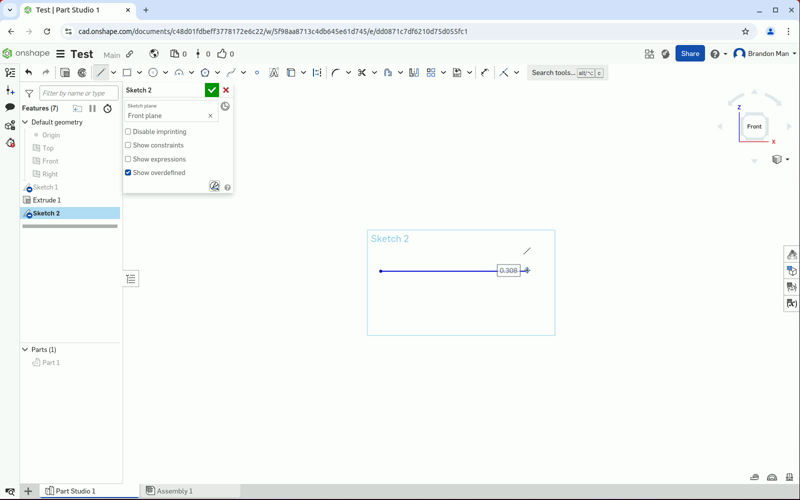
key_down(shift)
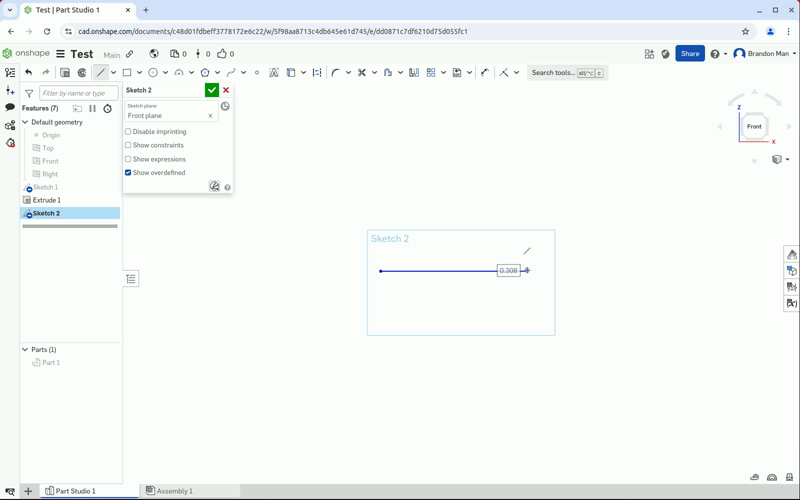
mouse_move(380, 269)
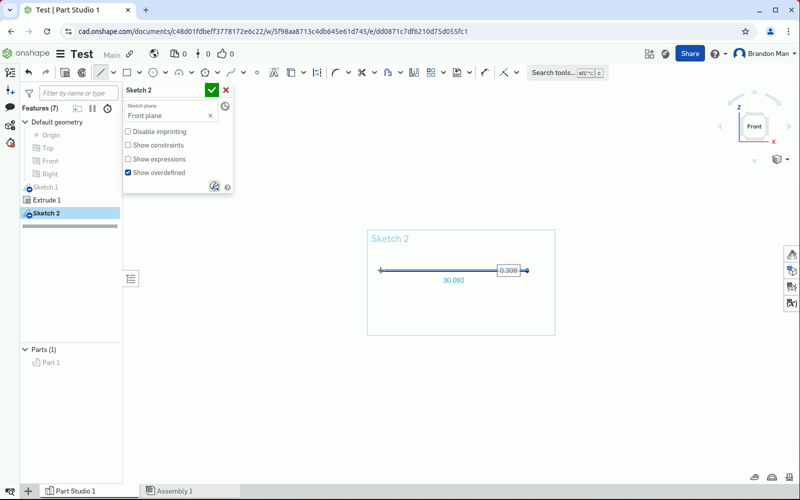
scroll(6)
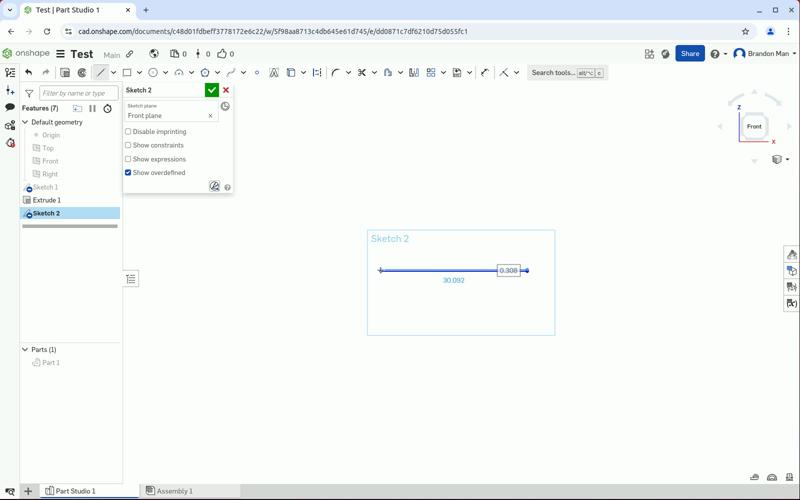
scroll(6)
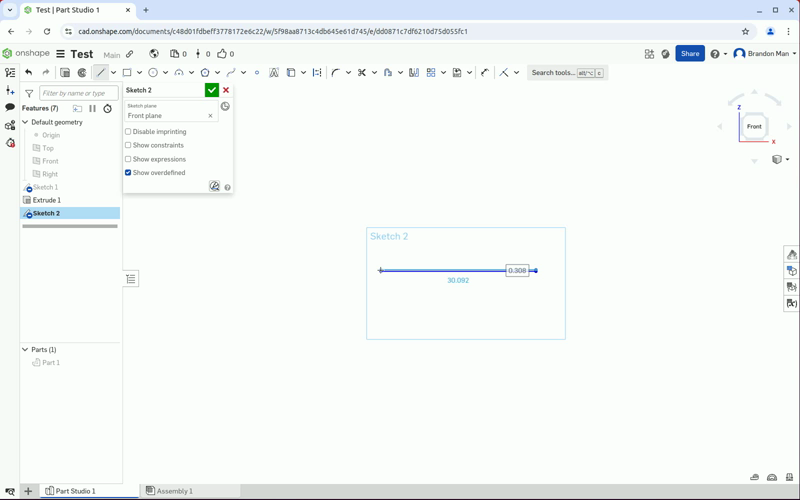
scroll(6)
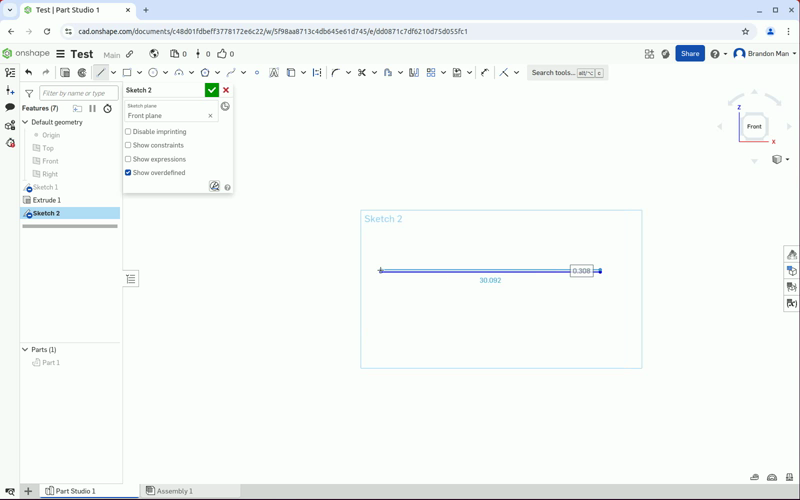
scroll(6)
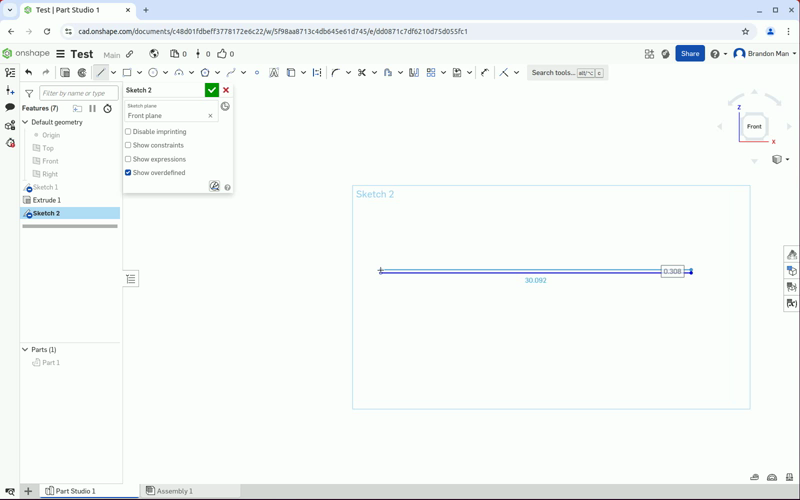
scroll(6)
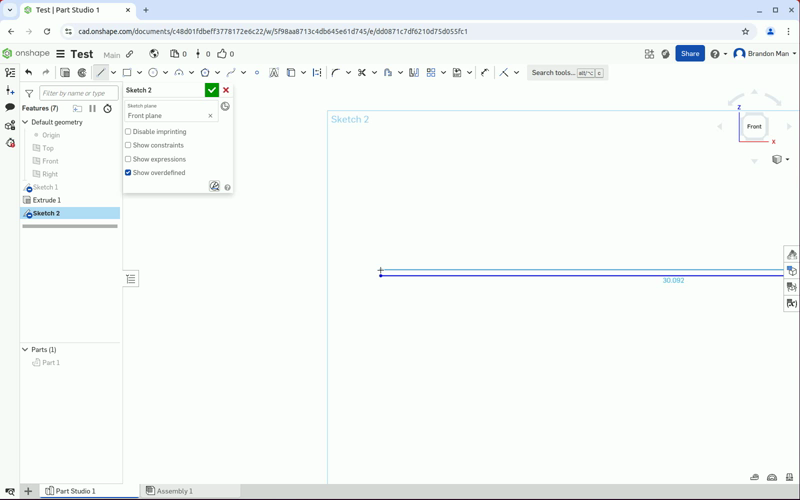
scroll(6)
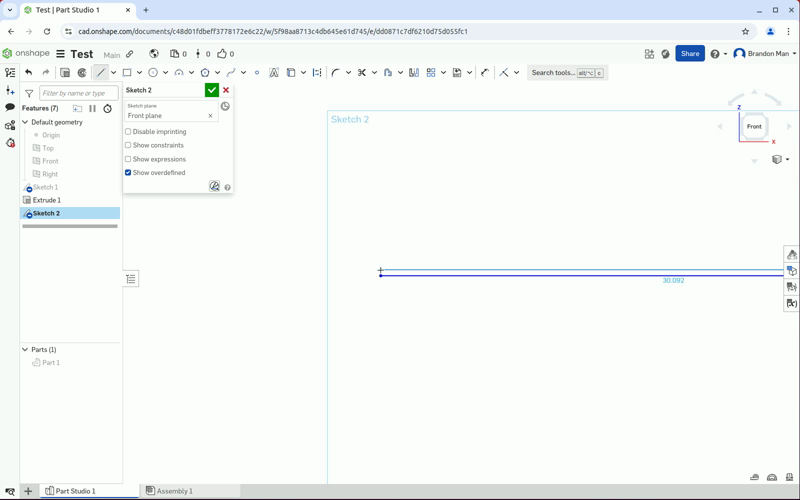
scroll(6)
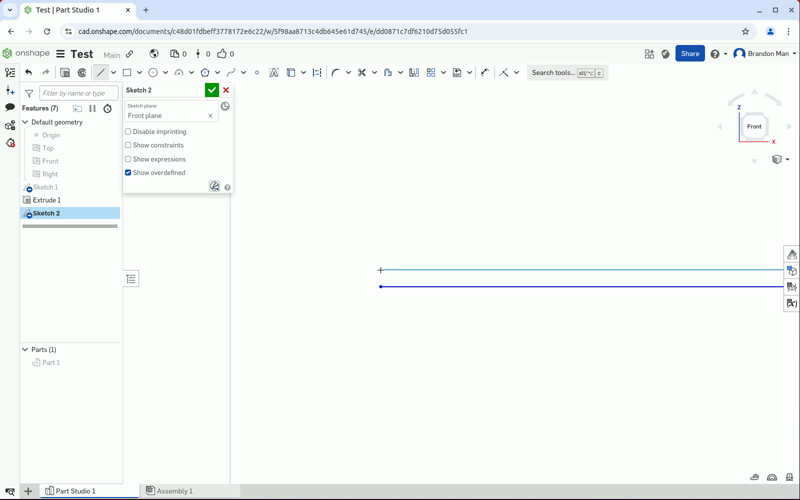
click(380, 269)
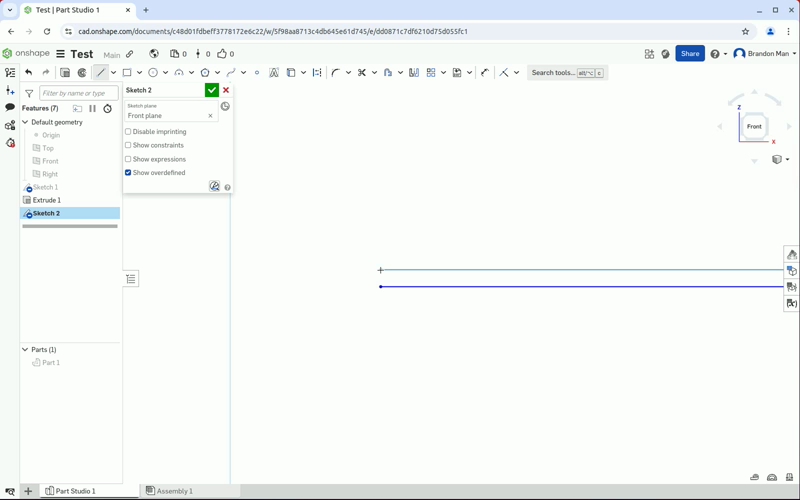
scroll(-6)
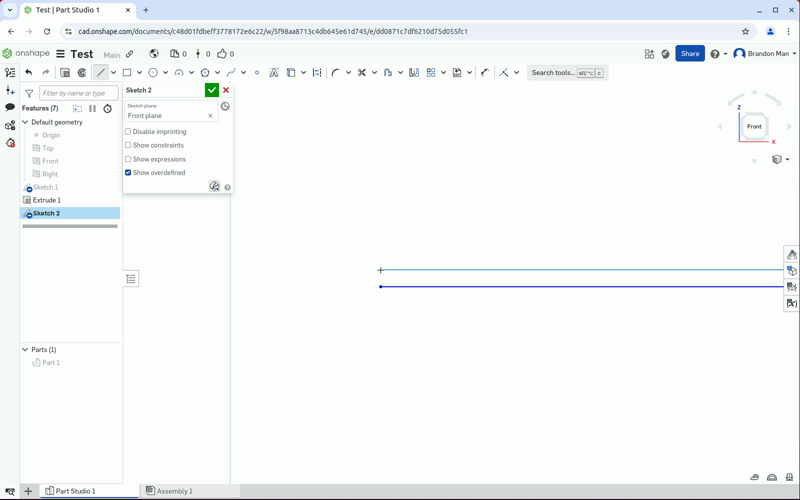
scroll(-6)
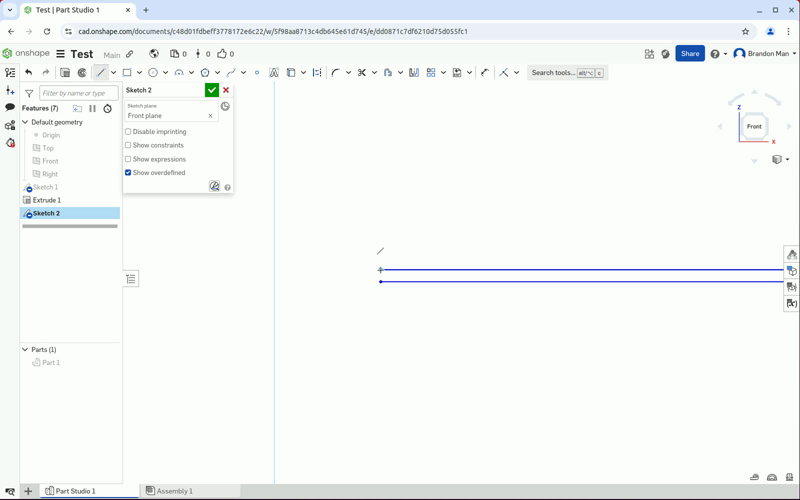
scroll(-6)
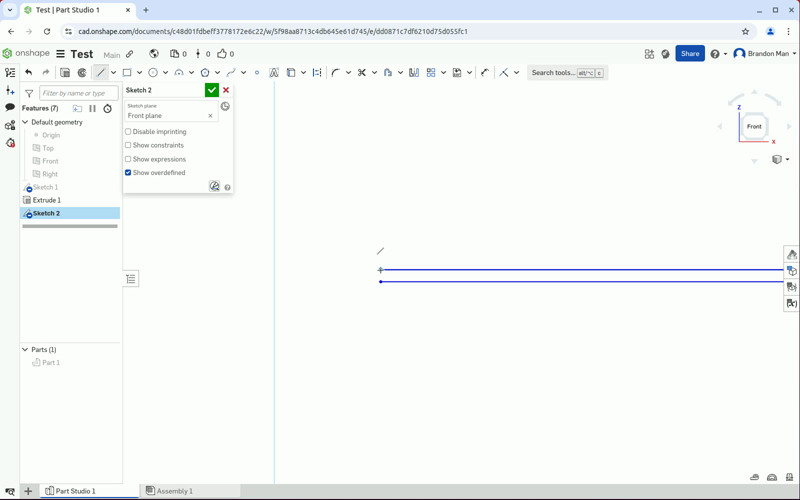
scroll(-6)
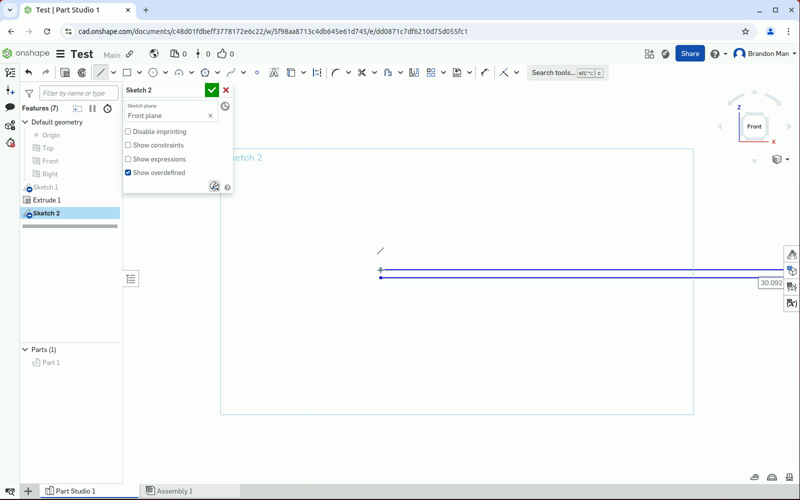
scroll(-6)
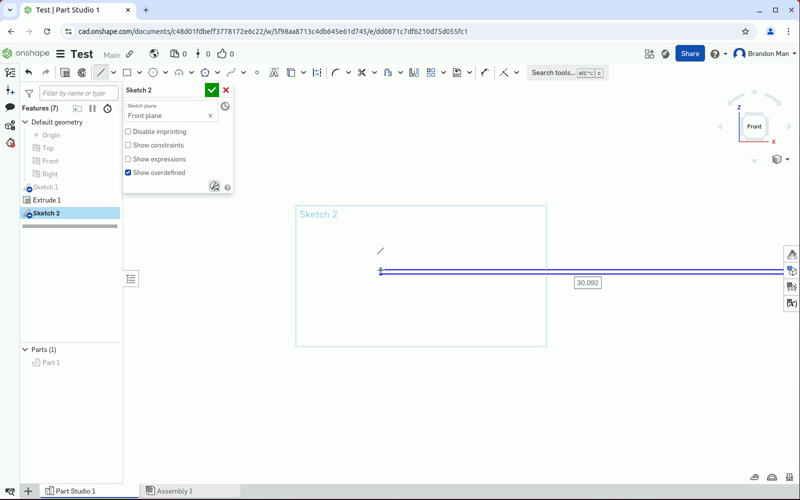
scroll(-6)
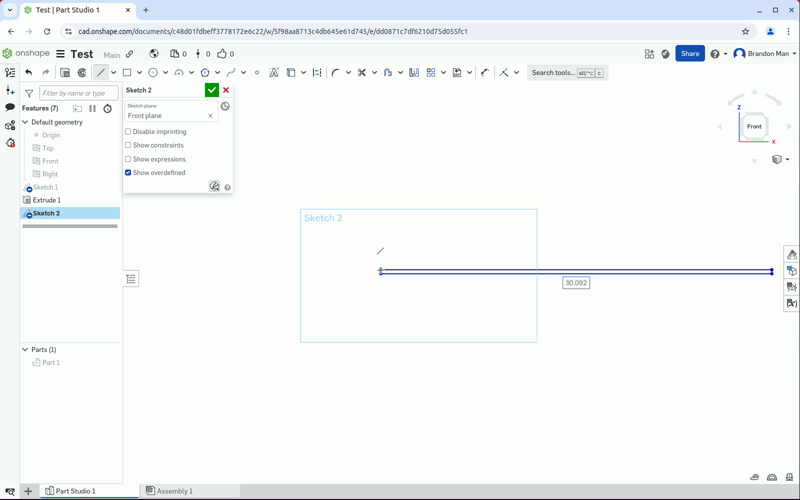
scroll(-6)
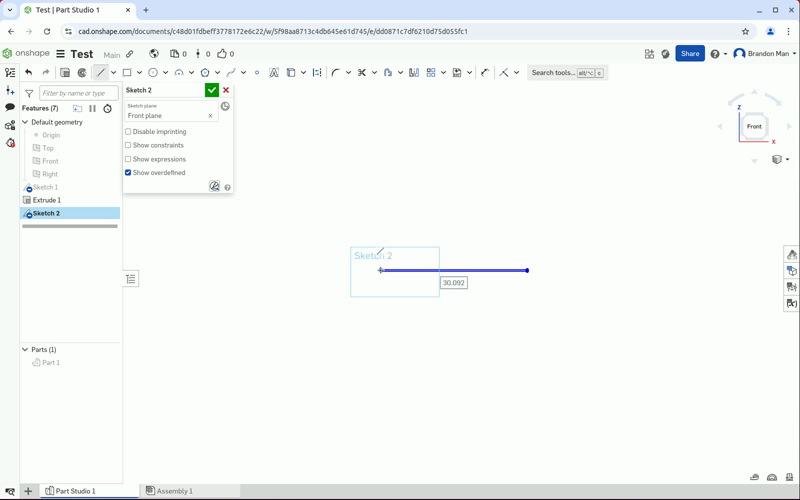
key_up(shift)
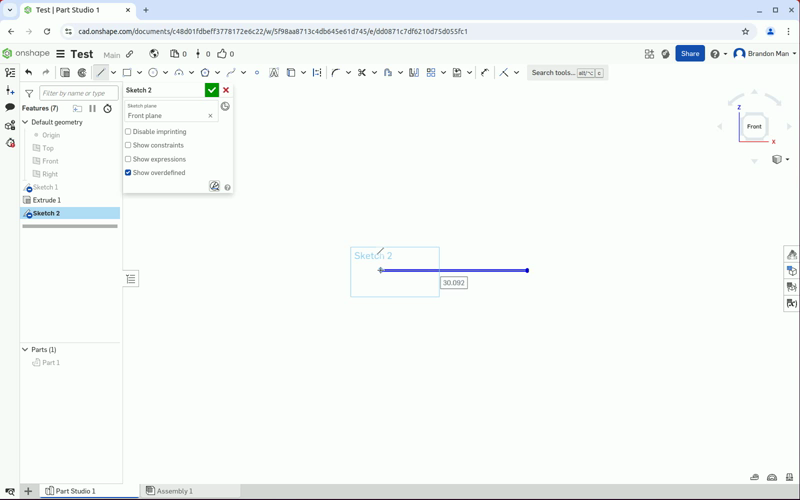
mouse_move(410, 269)
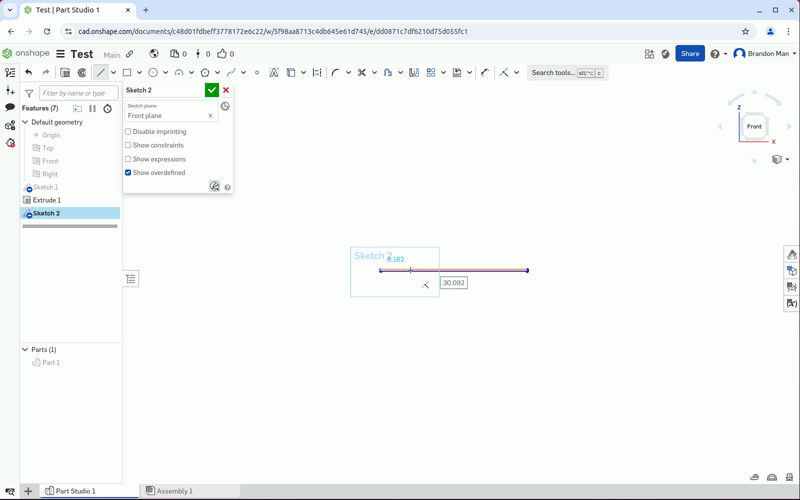
key_down(shift)
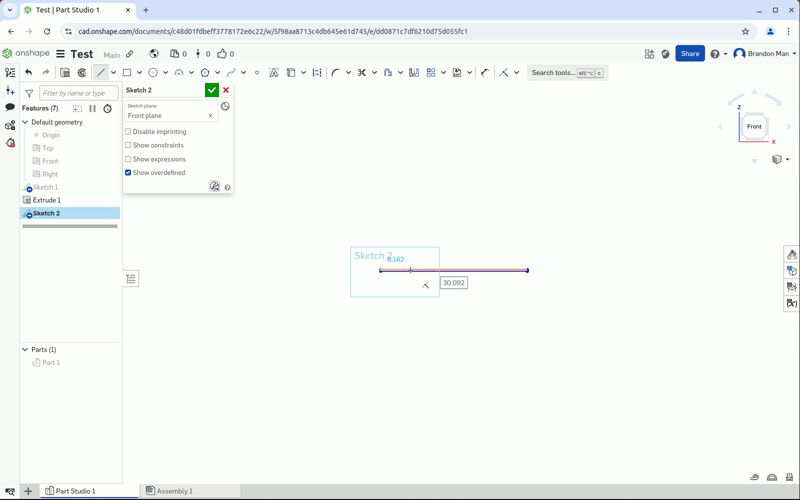
mouse_move(380, 271)
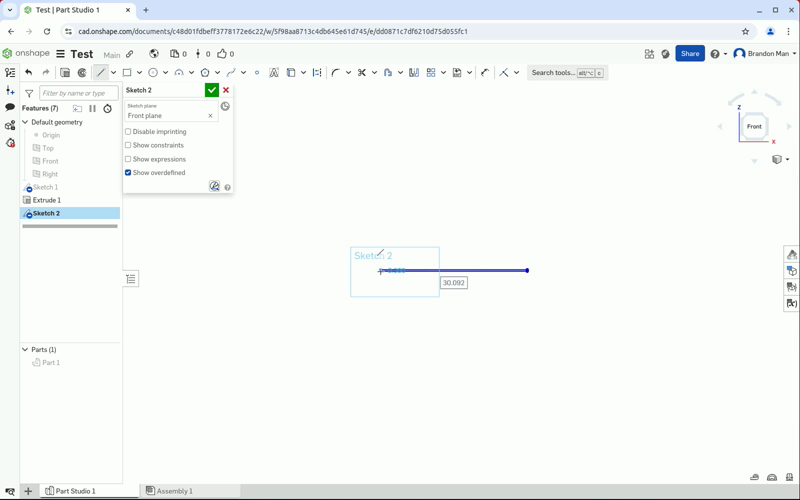
scroll(6)
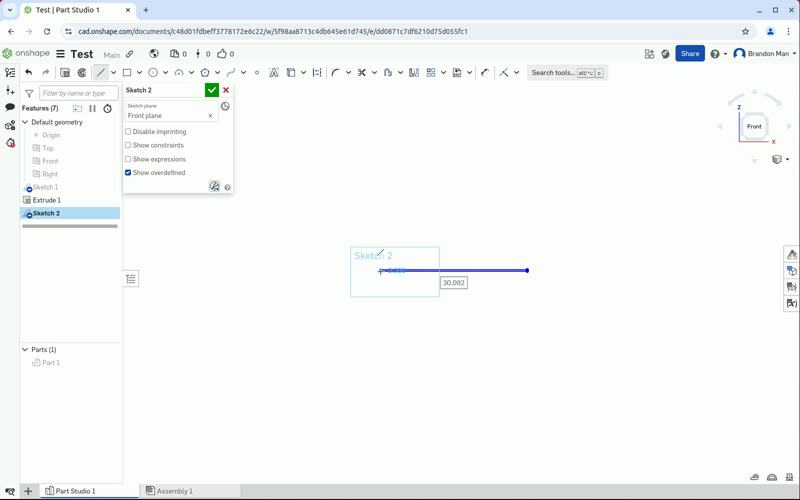
scroll(6)
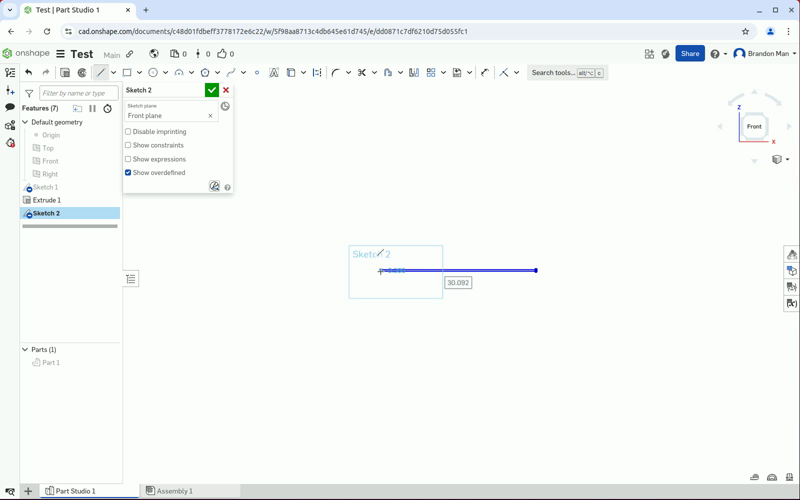
scroll(6)
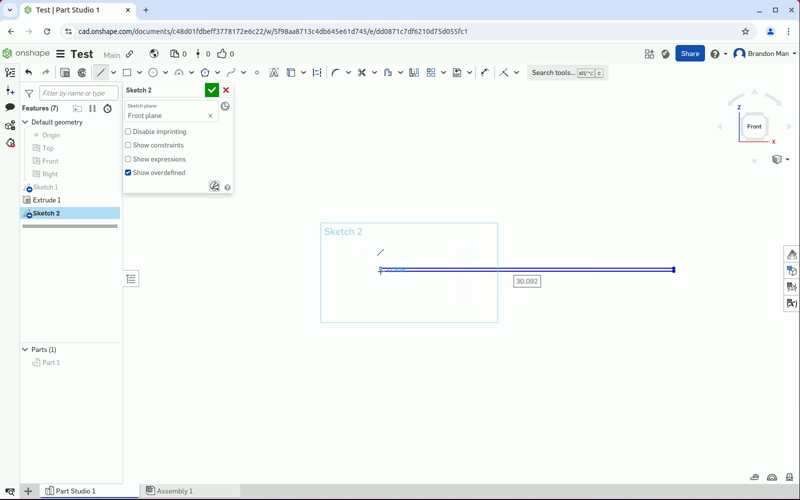
scroll(6)
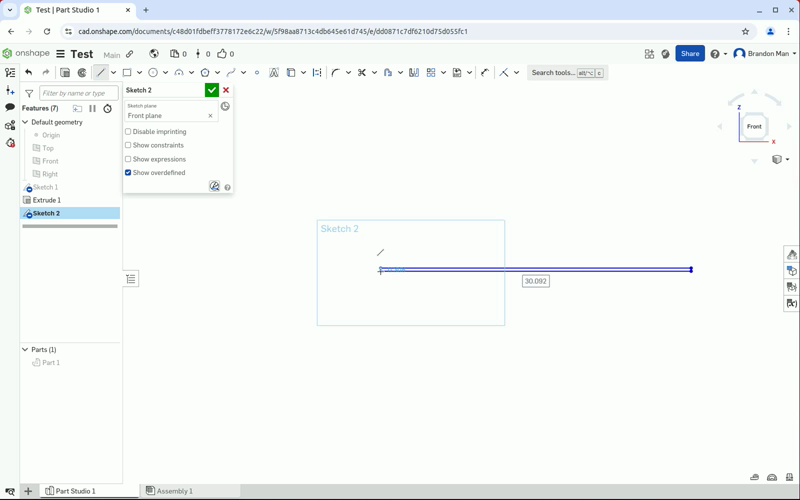
scroll(6)
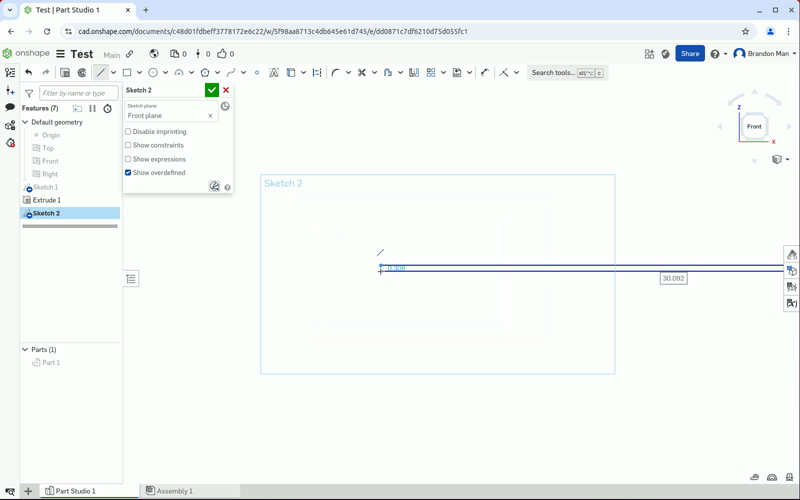
scroll(6)
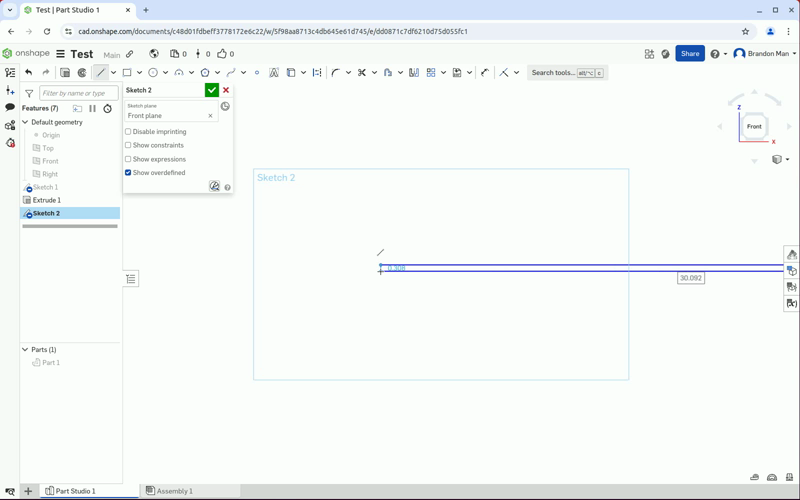
scroll(6)
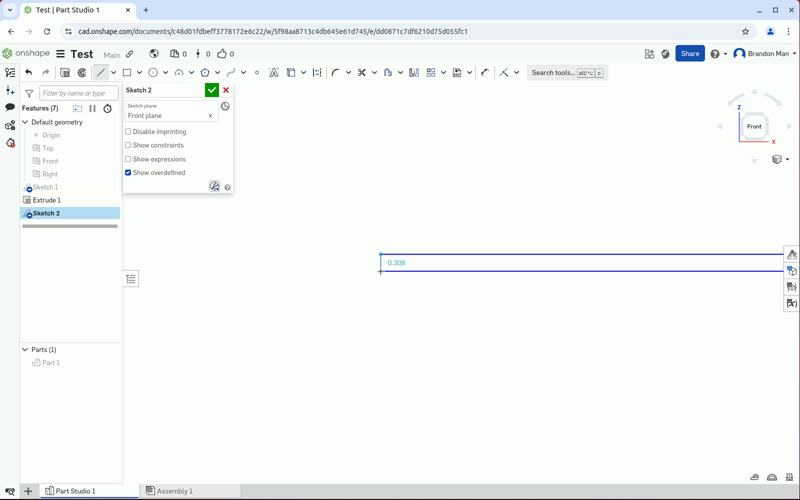
key_up(shift)
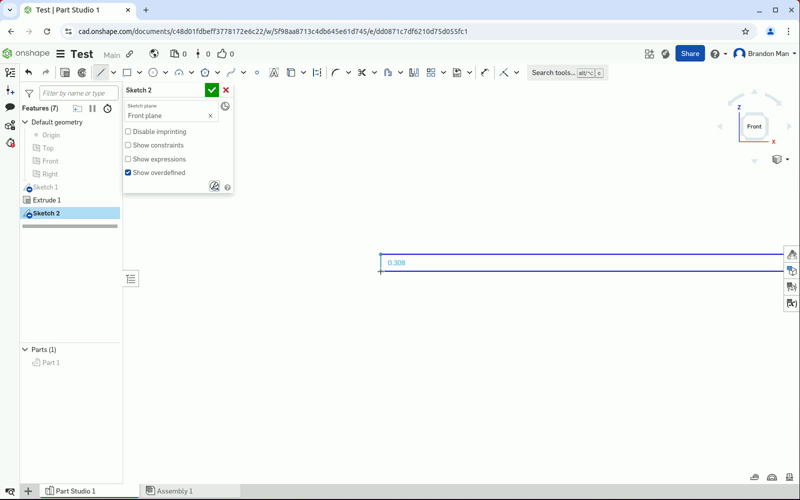
click(380, 271)
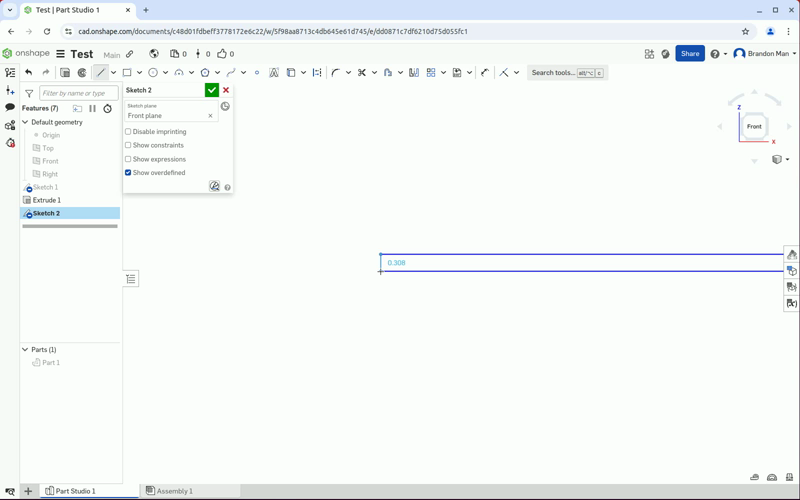
scroll(-6)
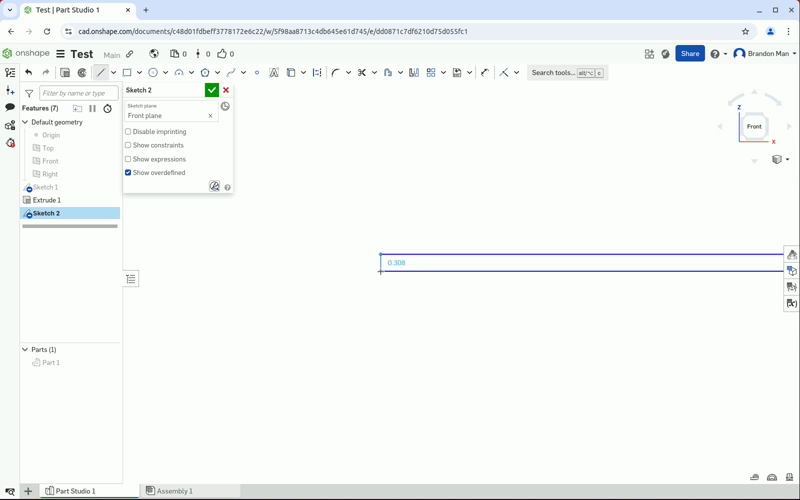
scroll(-6)
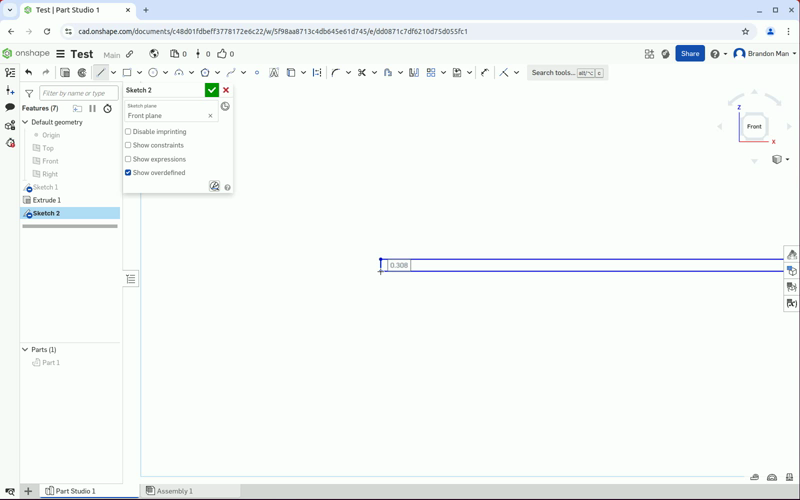
scroll(-6)
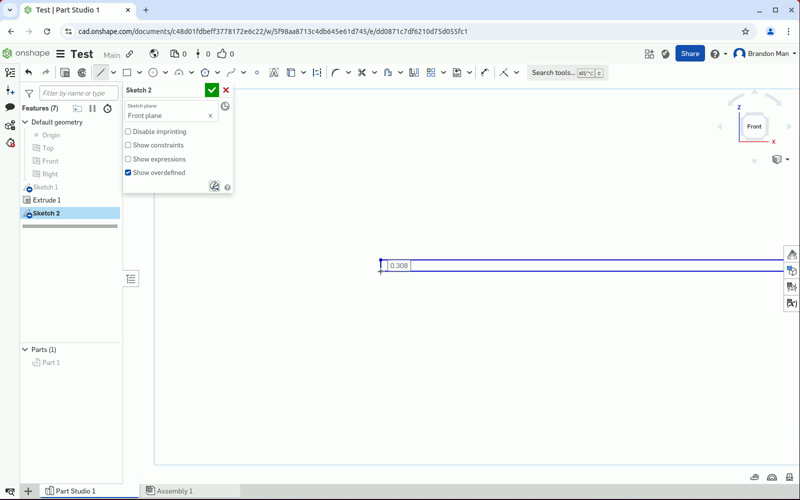
scroll(-6)
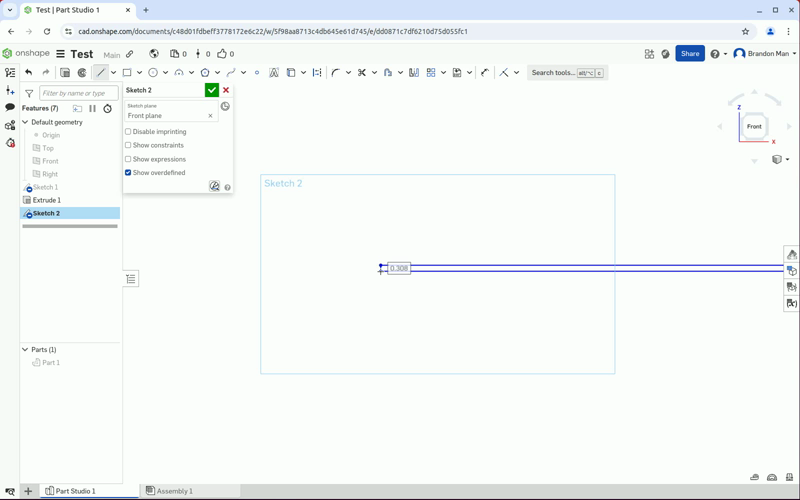
scroll(-6)
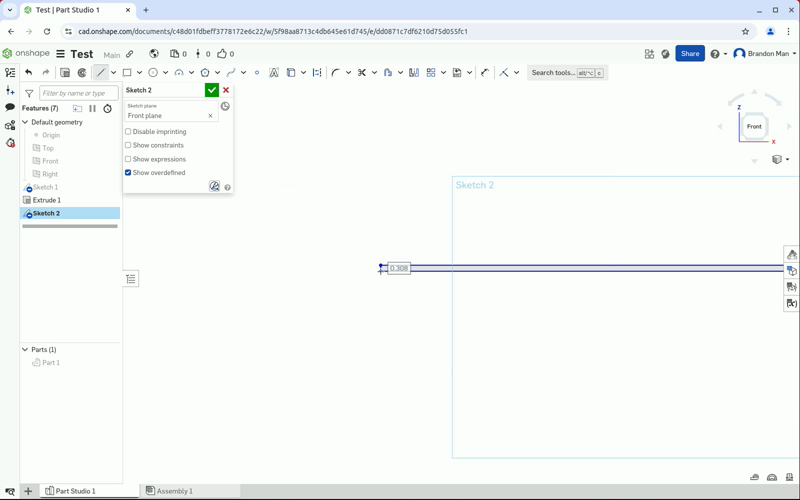
scroll(-6)
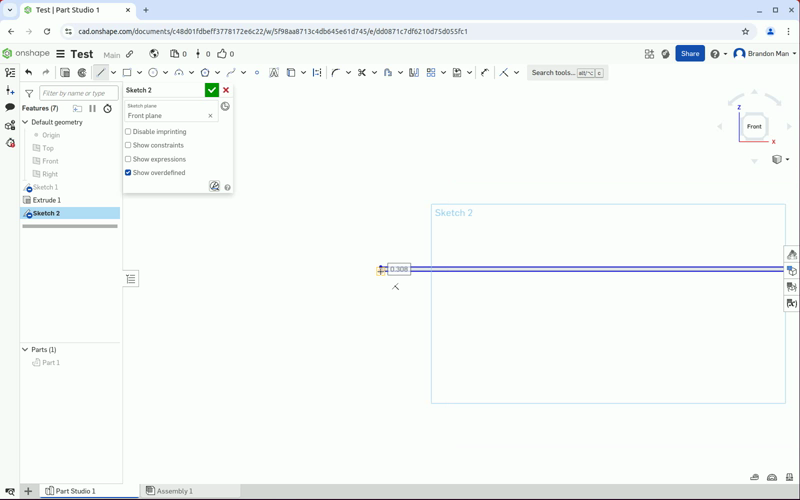
scroll(-6)
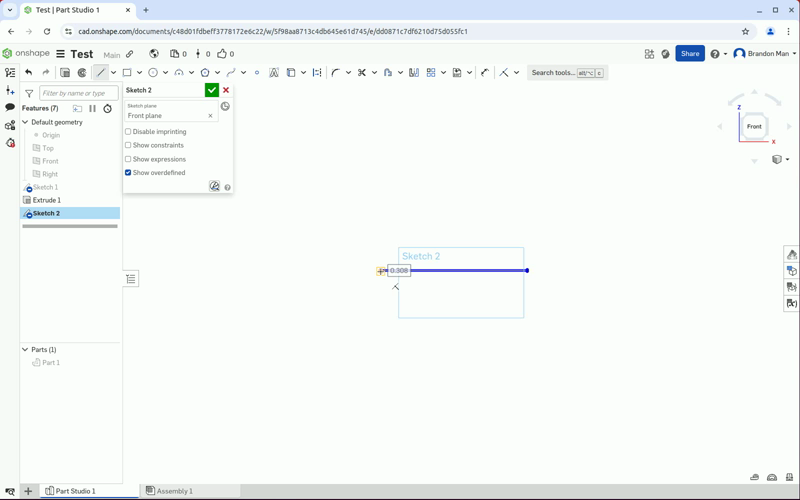
key(esc)
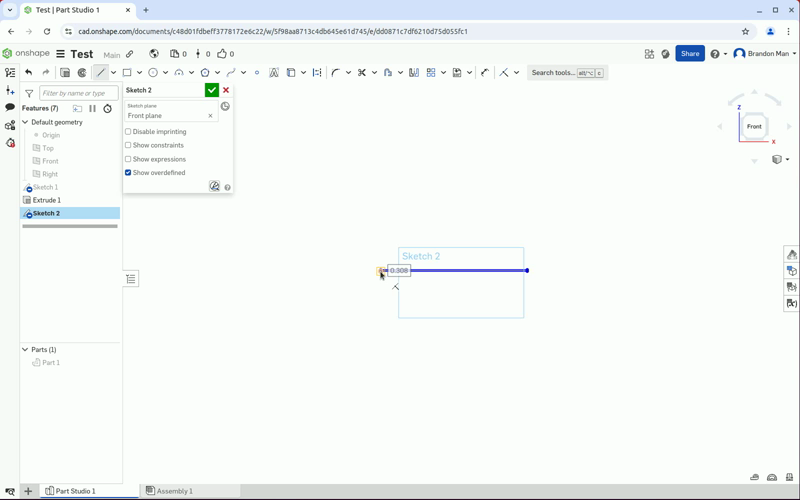
mouse_move(508, 269)
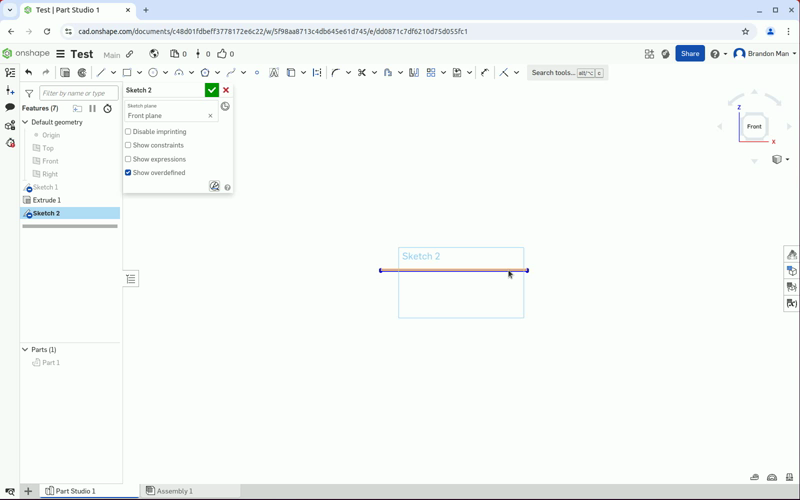
scroll(6)
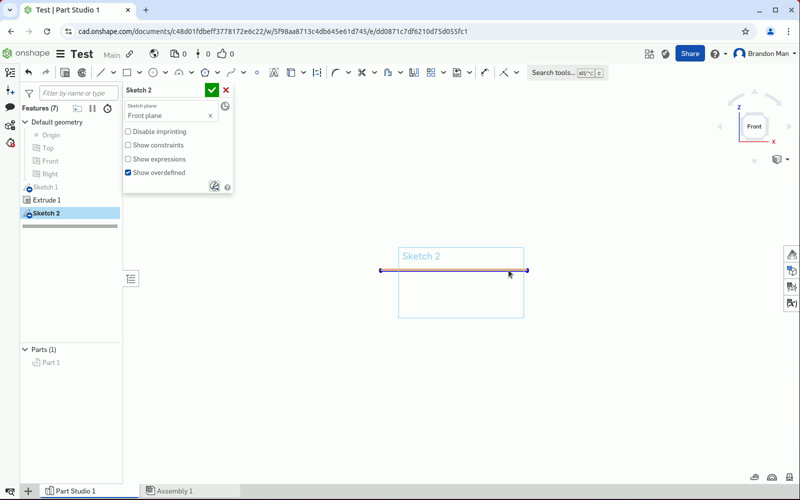
scroll(6)
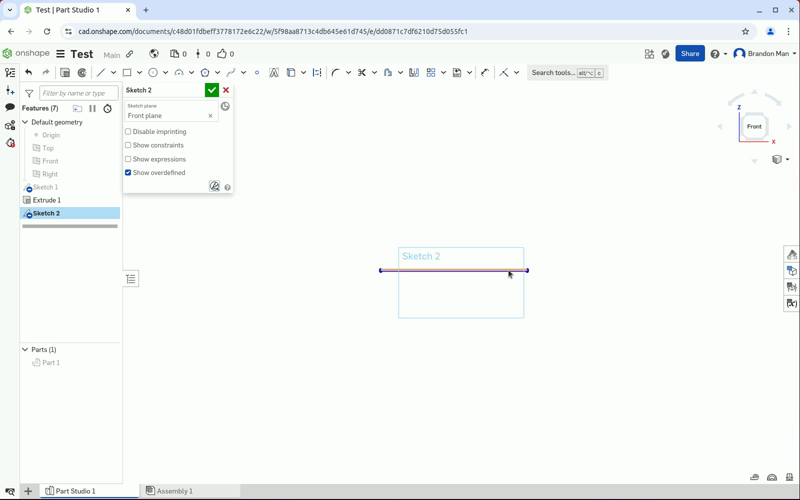
scroll(6)
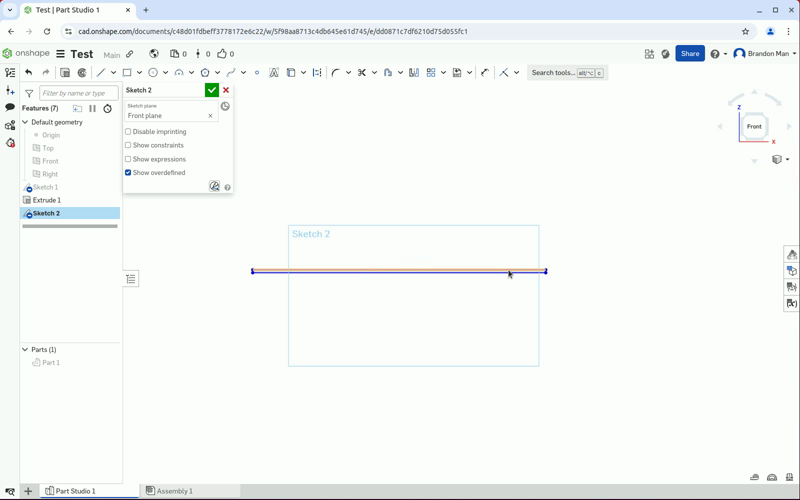
scroll(6)
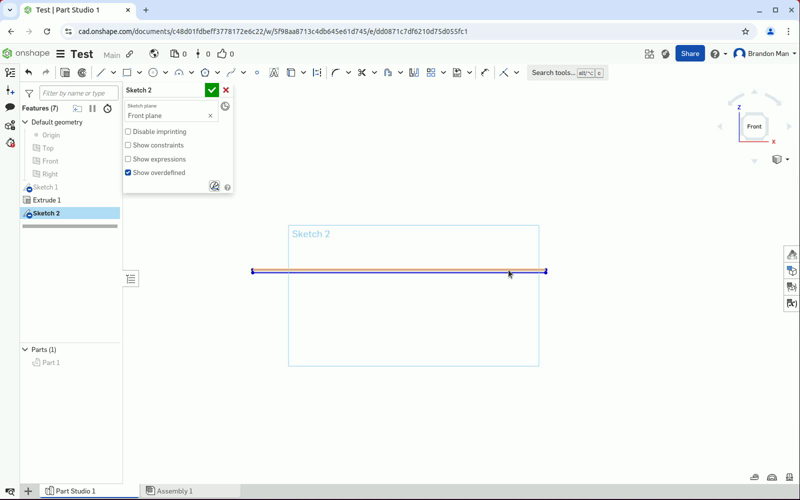
scroll(6)
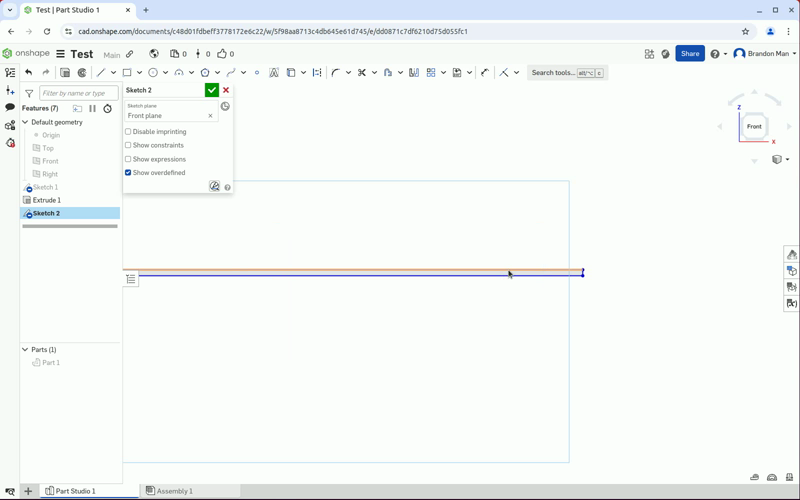
scroll(6)
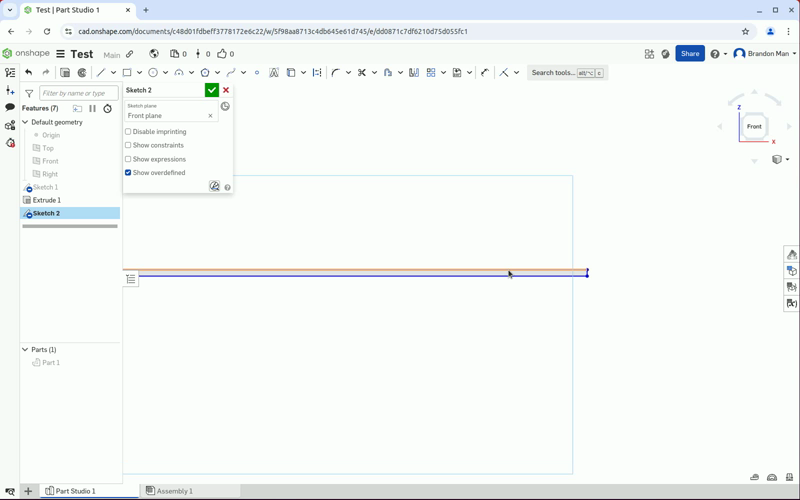
scroll(6)
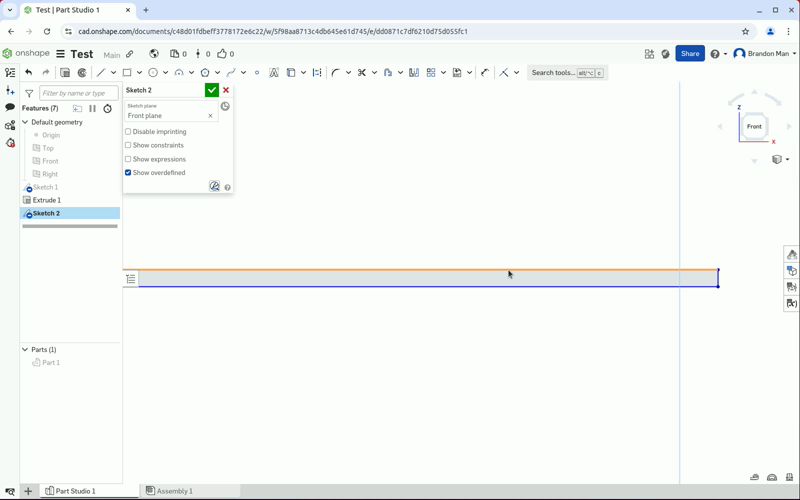
click(508, 269)
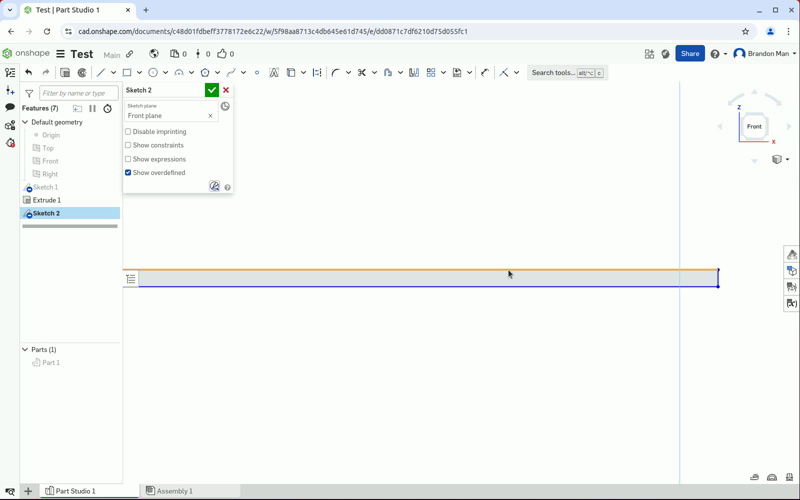
scroll(-6)
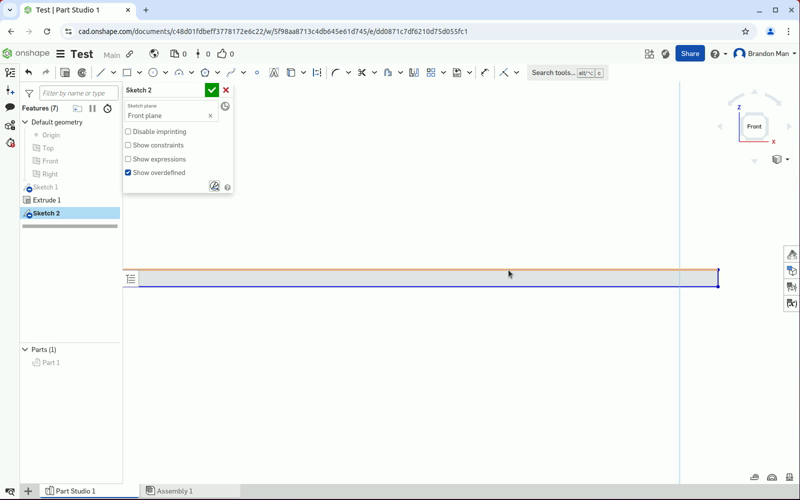
scroll(-6)
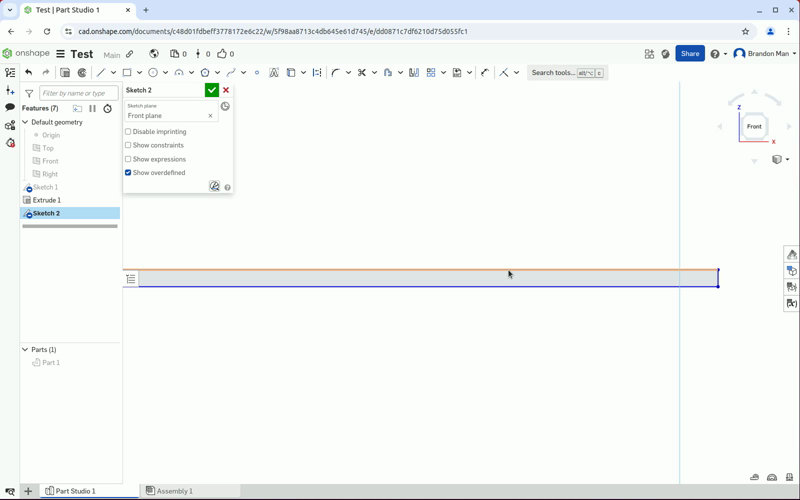
scroll(-6)
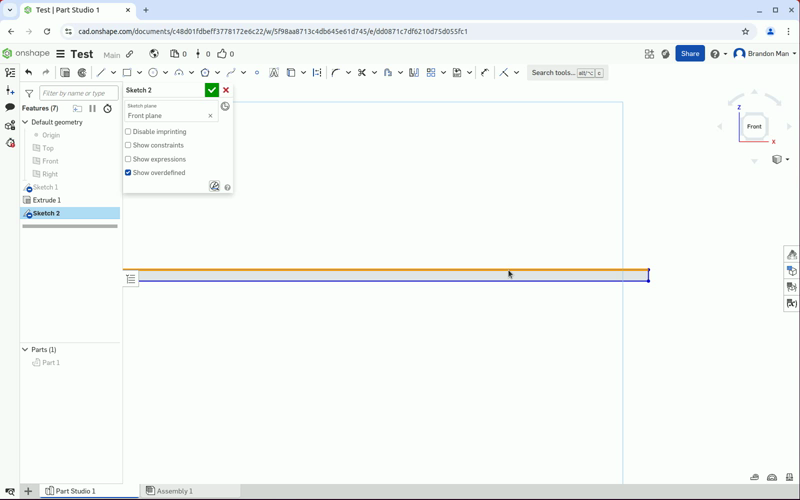
scroll(-6)
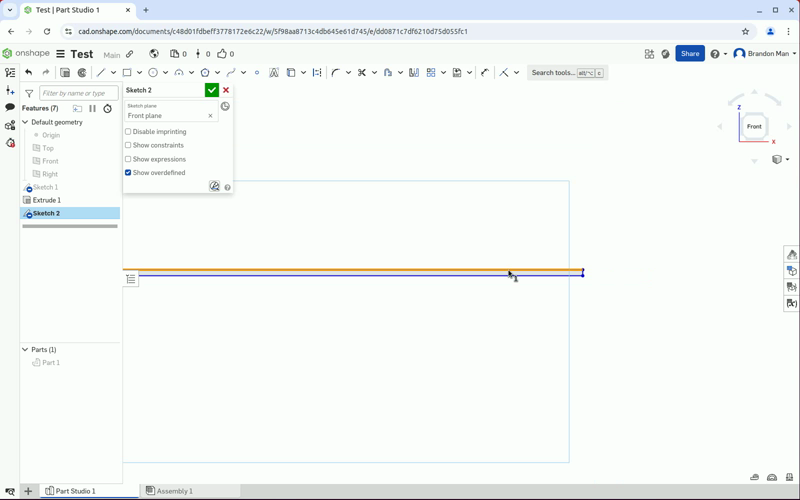
scroll(-6)
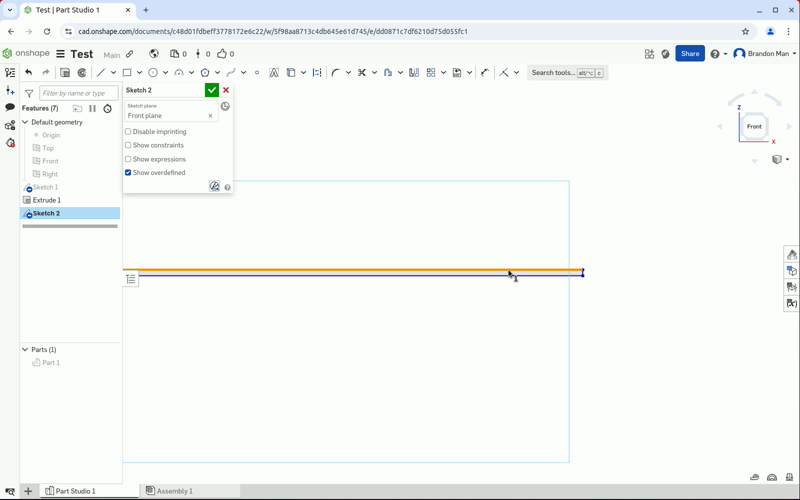
scroll(-6)
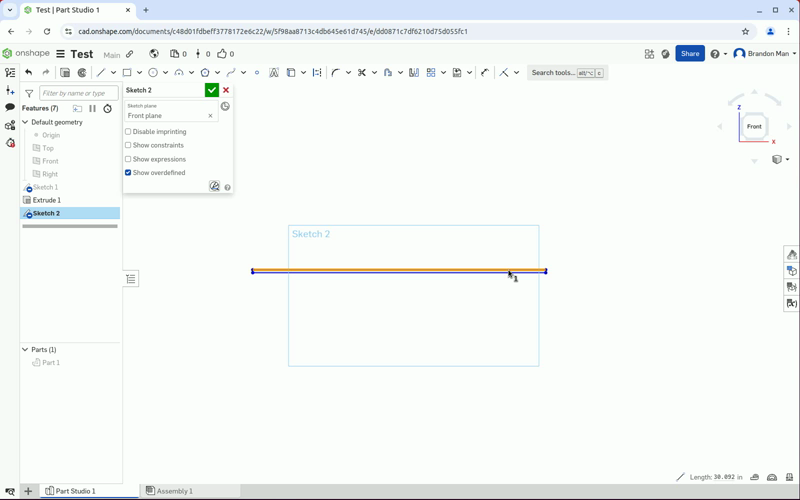
scroll(-6)
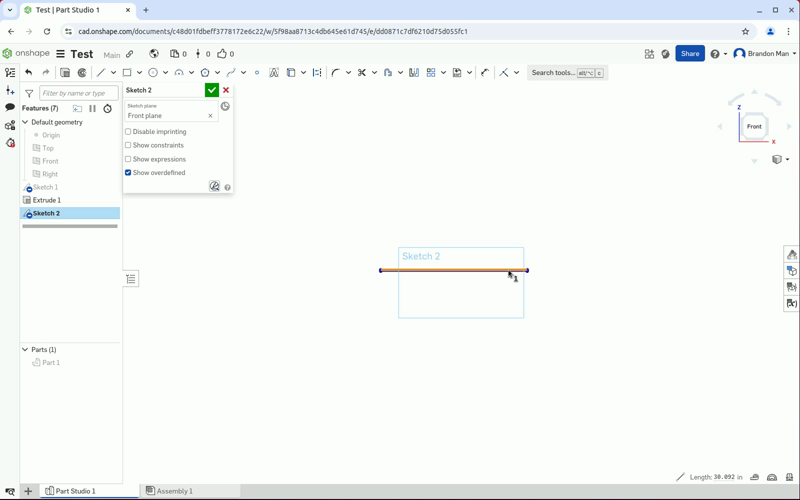
mouse_move(73, 352)
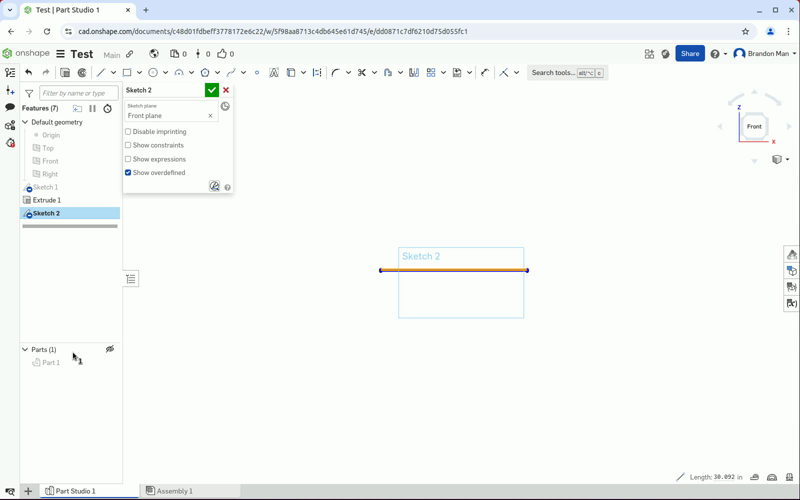
key(shift+y)
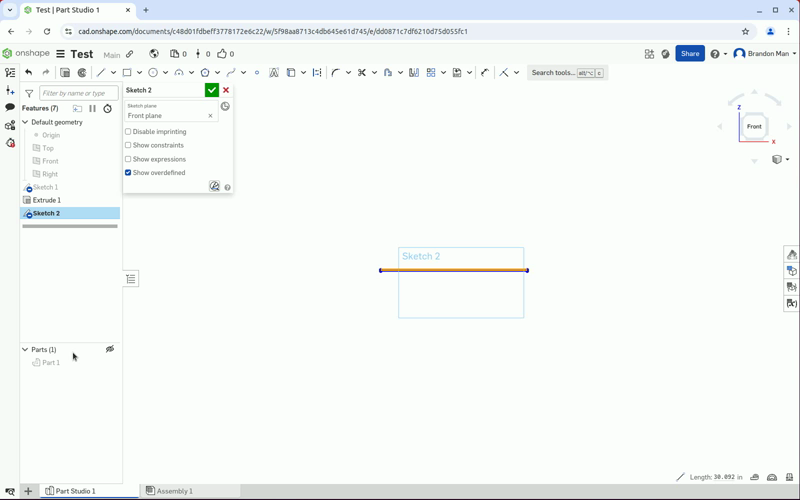
key(shift+e)
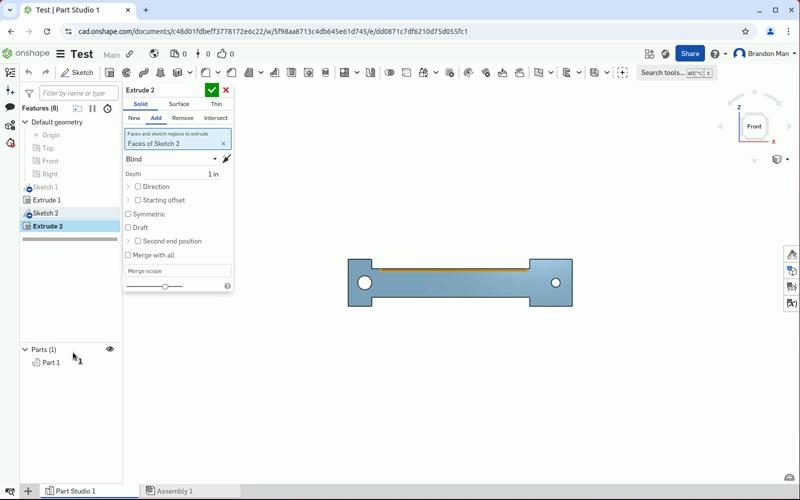
mouse_move(143, 106)
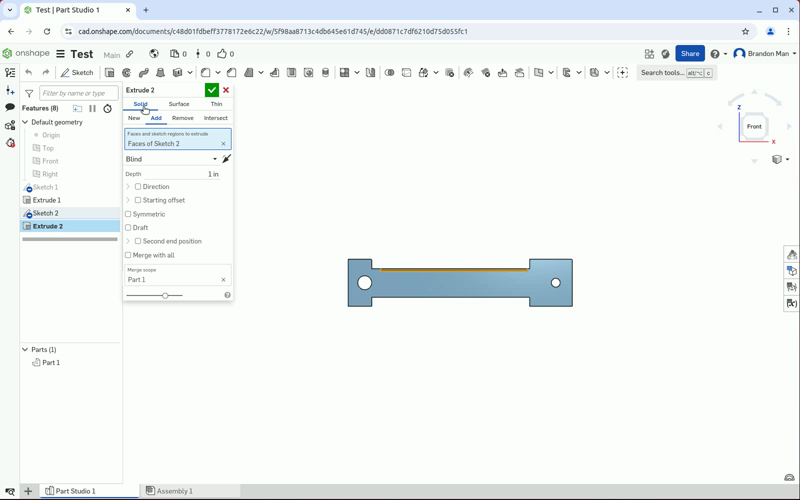
click(143, 106)
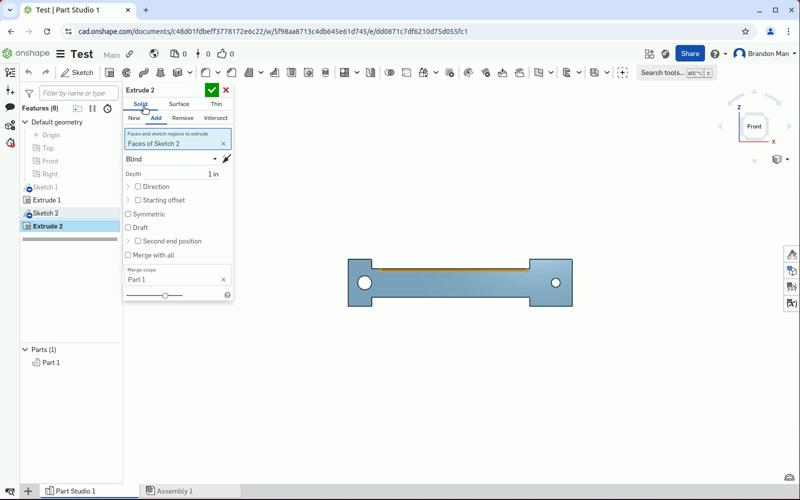
mouse_move(137, 120)
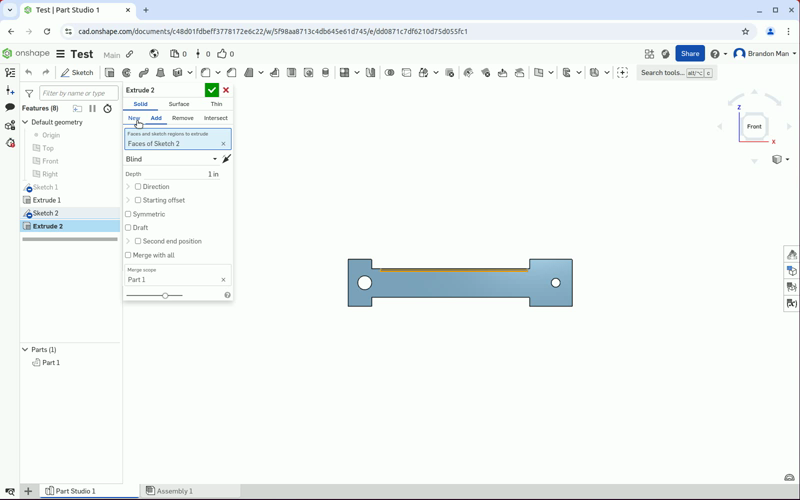
click(137, 120)
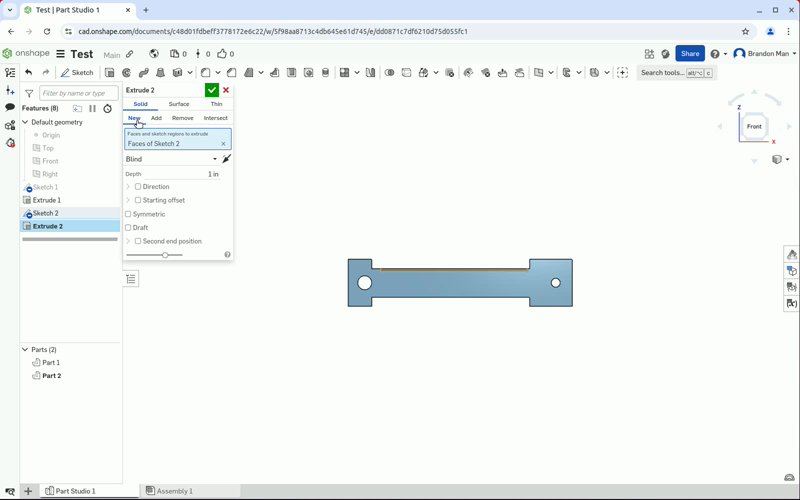
key(tab, 4)
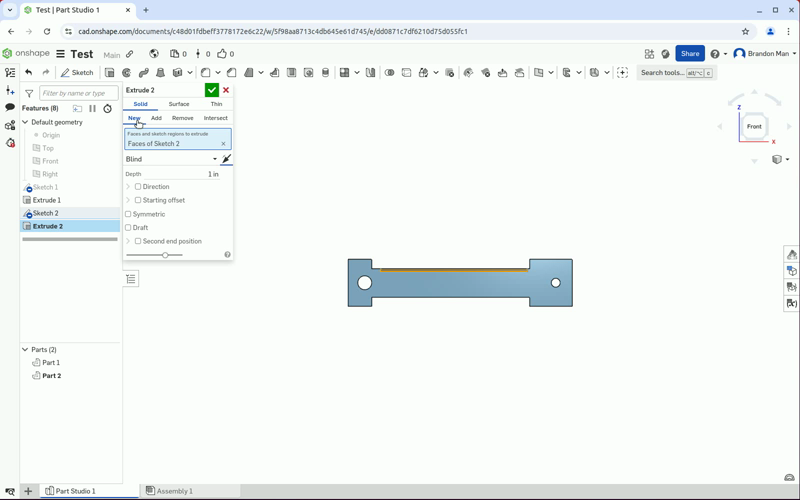
text(-14.443)
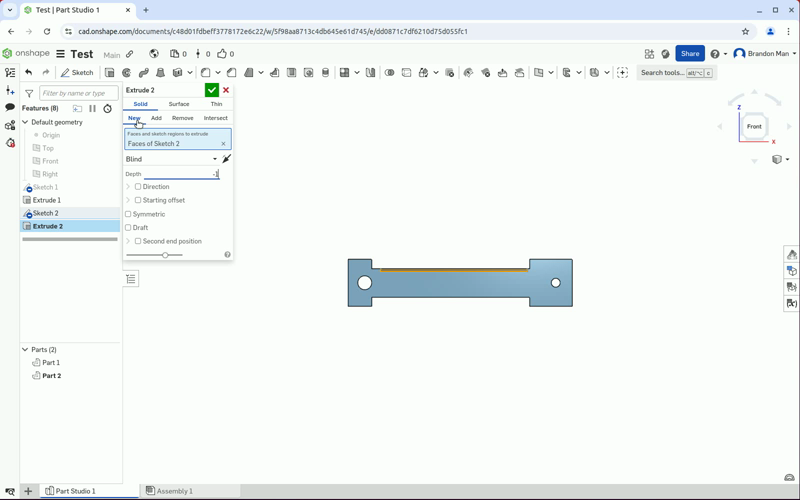
key(enter)
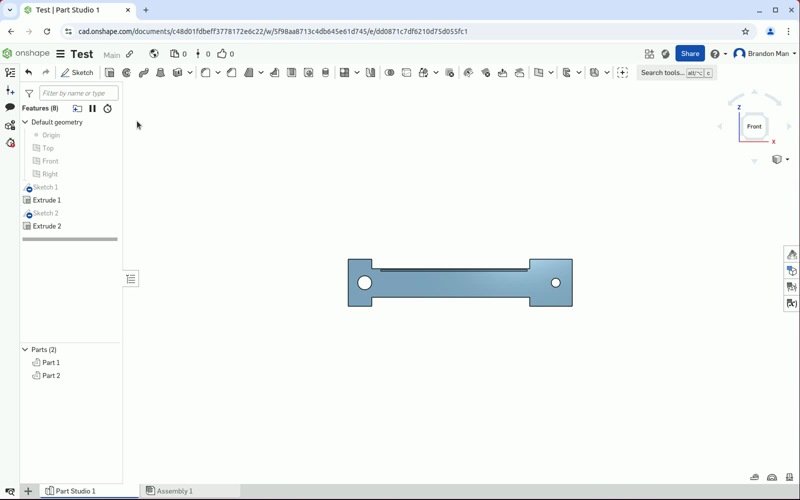
key(shift+h)
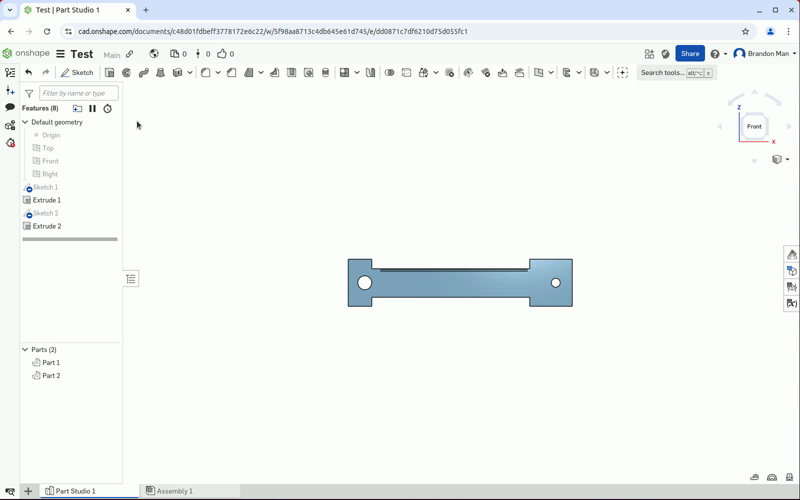
key(shift+h)
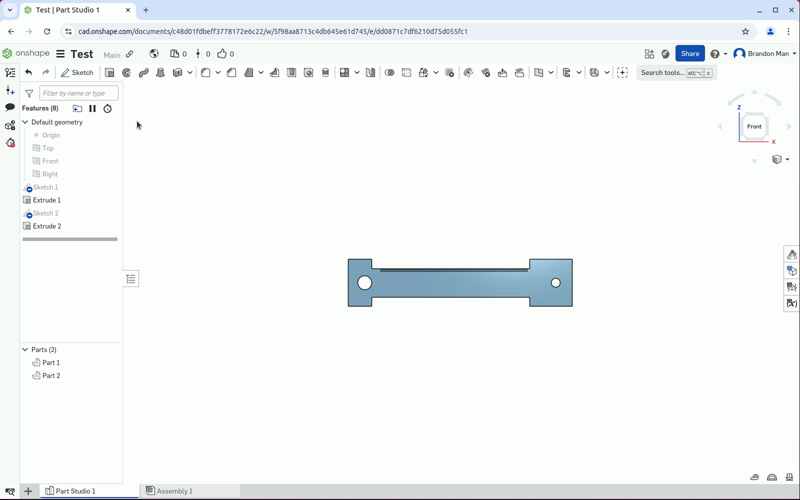
mouse_move(73, 189)
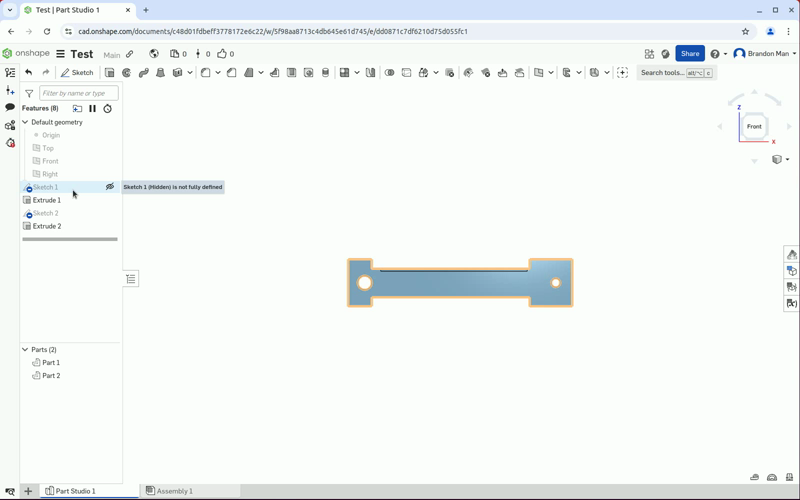
click(73, 189)
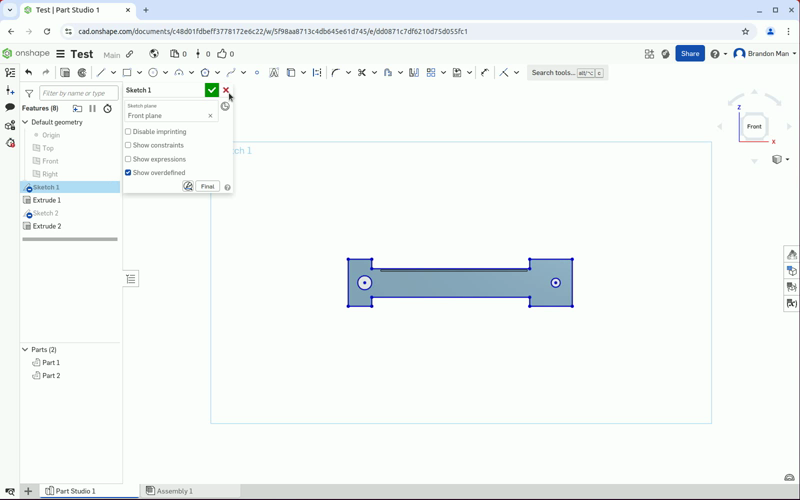
mouse_move(229, 92)
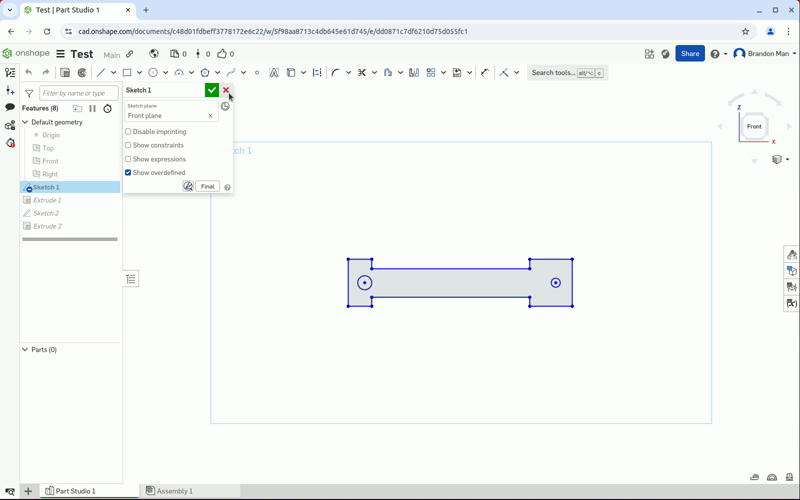
click(229, 92)
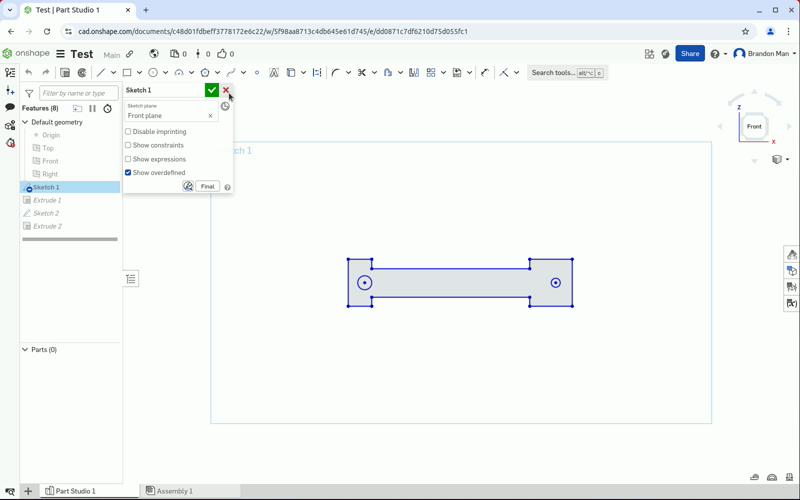
key(shift+s)
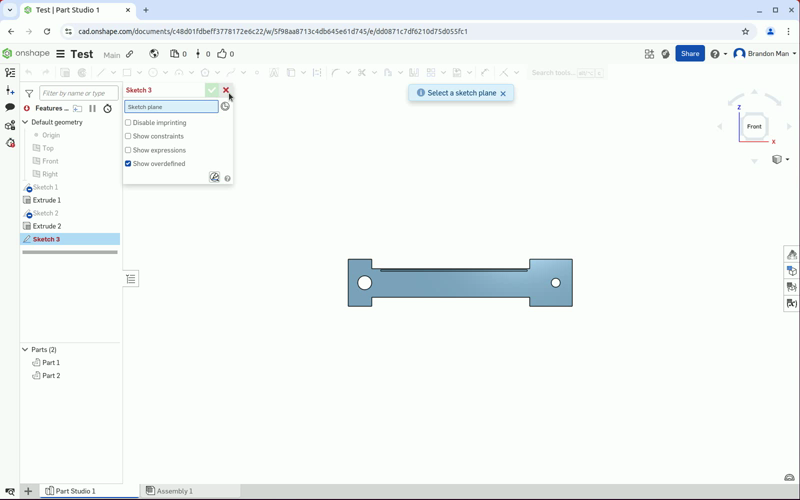
mouse_move(73, 163)
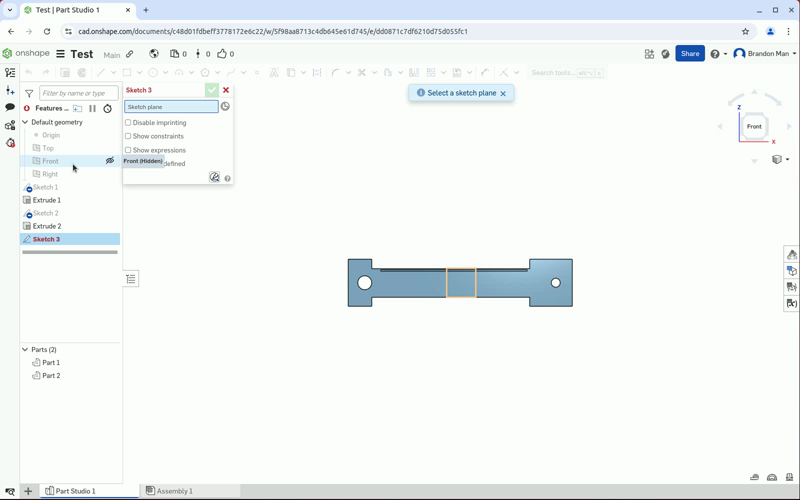
click(73, 163)
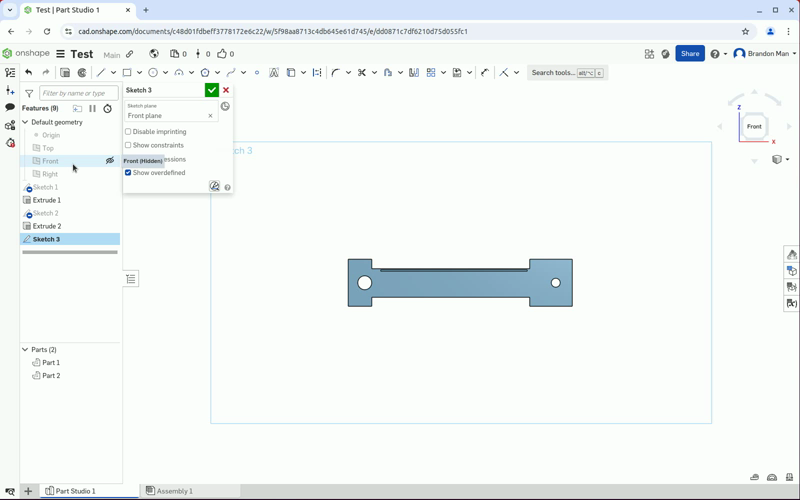
mouse_move(73, 352)
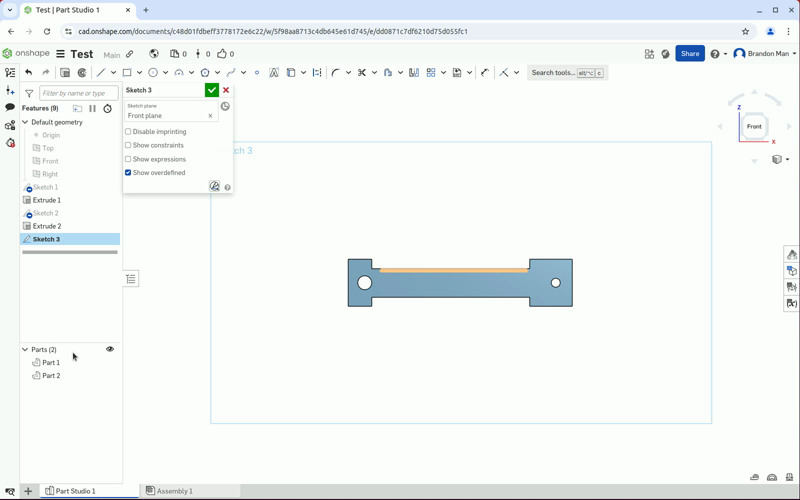
key(y)
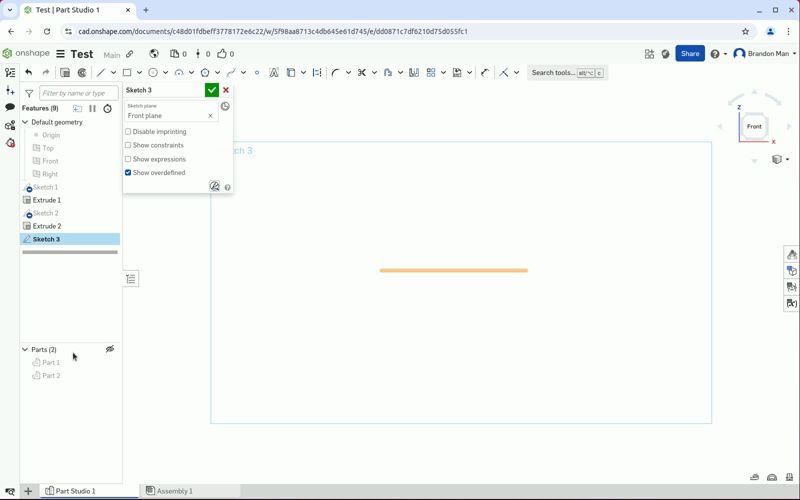
key(l)
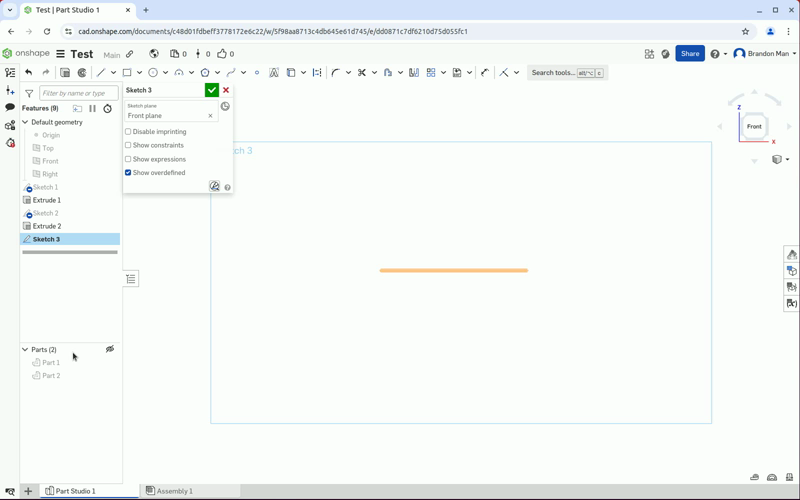
key_down(shift)
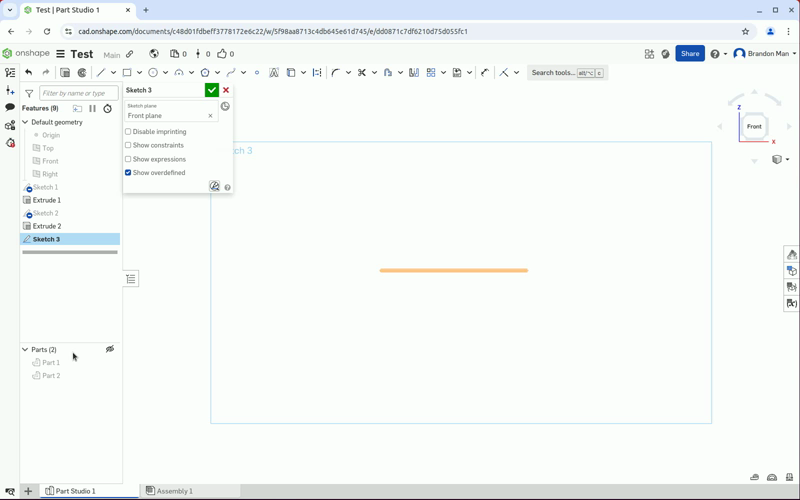
mouse_move(380, 295)
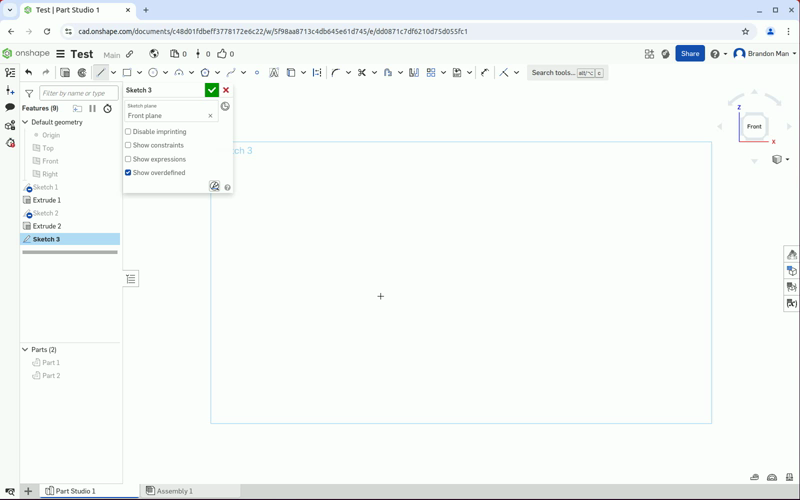
click(380, 295)
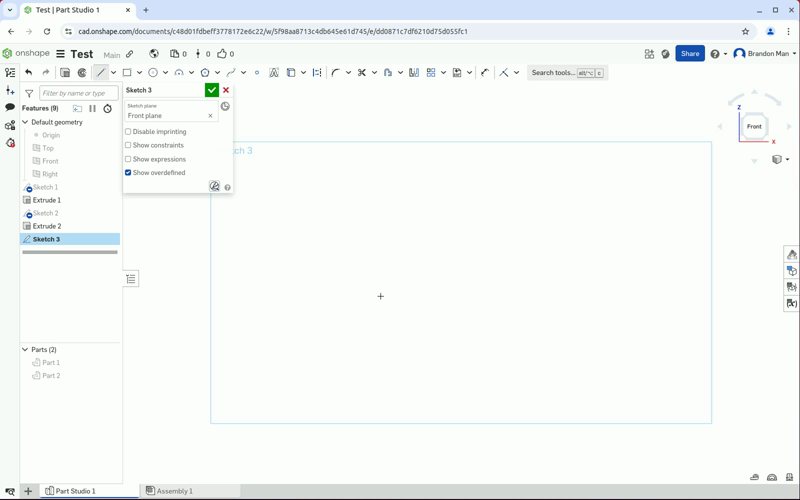
key_up(shift)
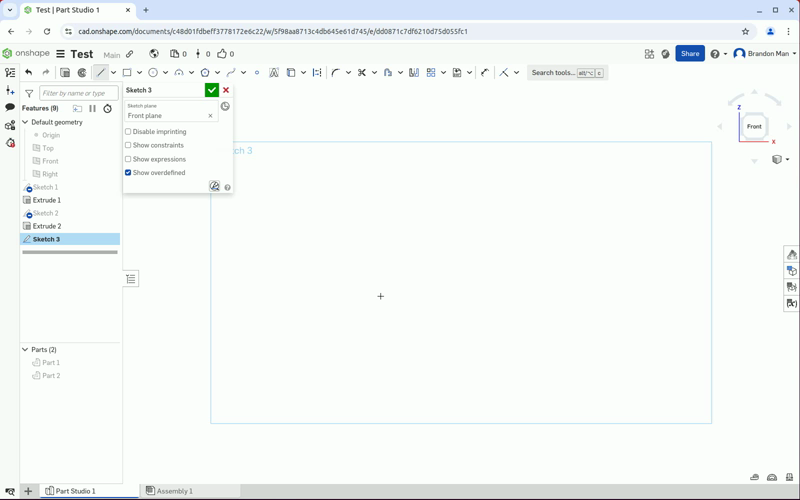
key_down(shift)
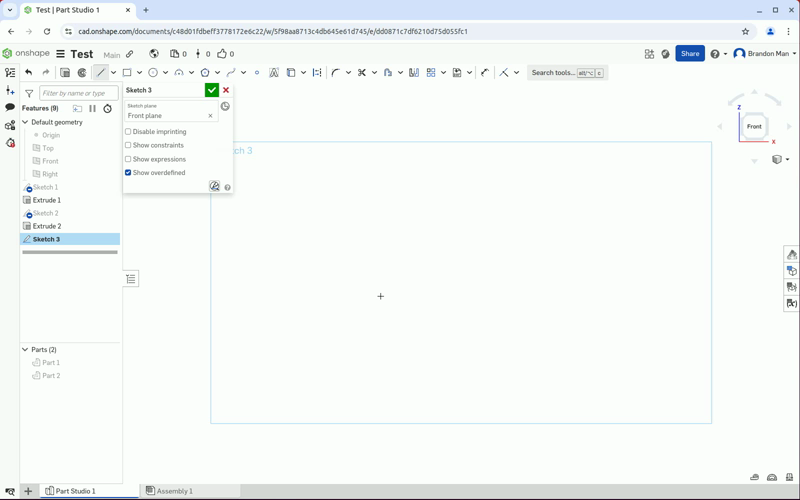
mouse_move(527, 295)
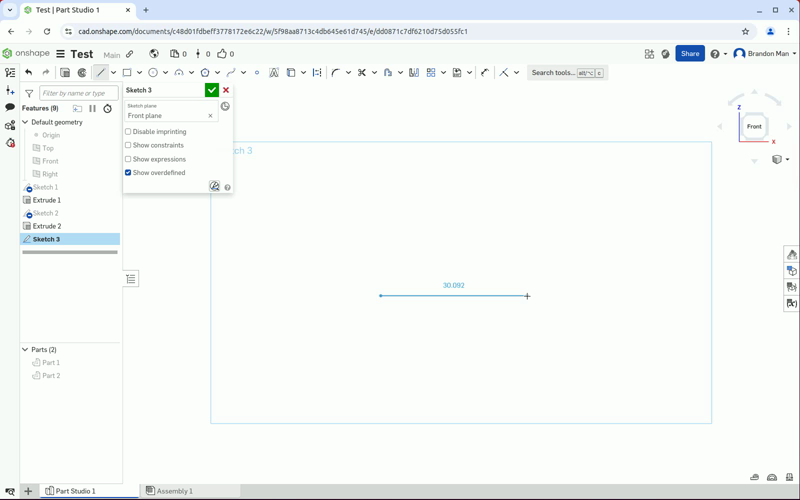
click(527, 295)
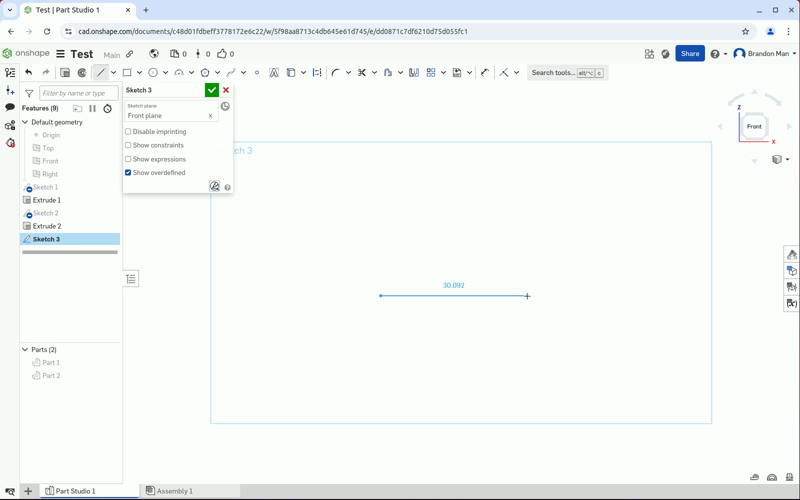
key_up(shift)
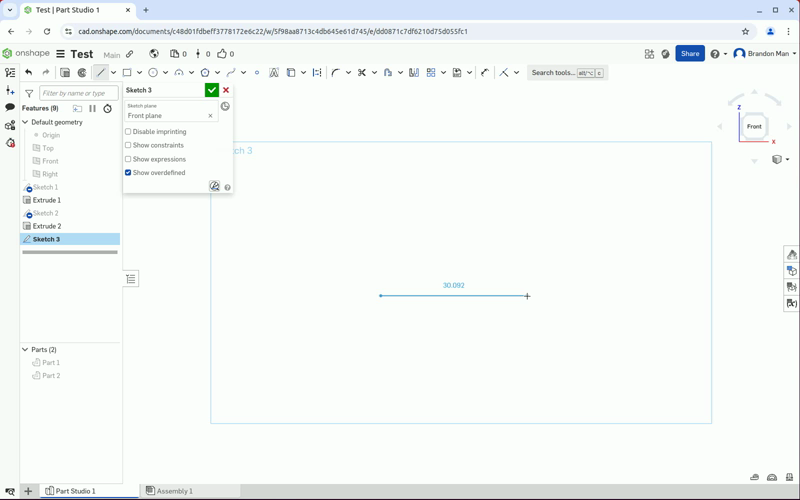
key_down(shift)
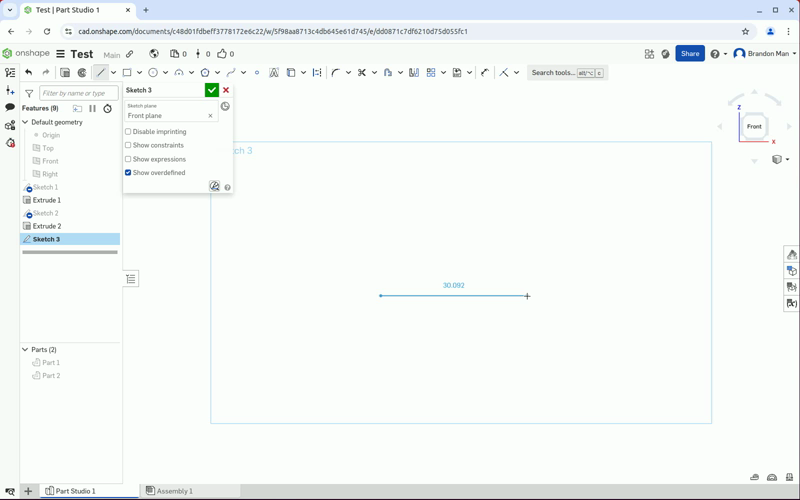
mouse_move(557, 295)
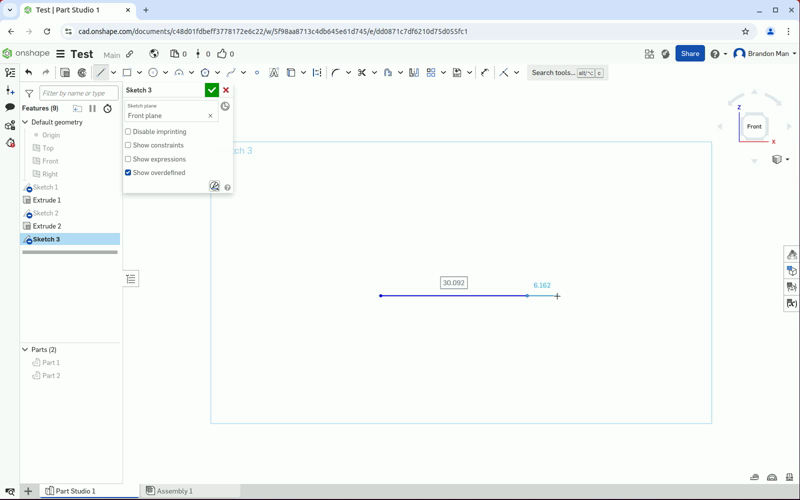
mouse_move(527, 294)
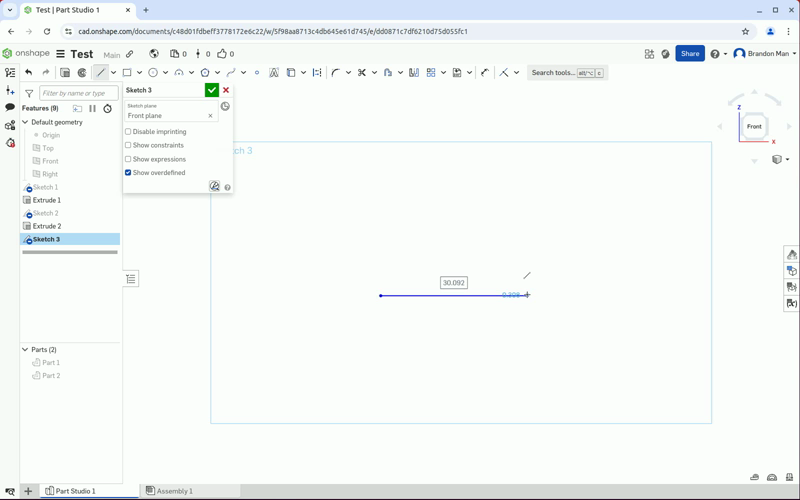
scroll(6)
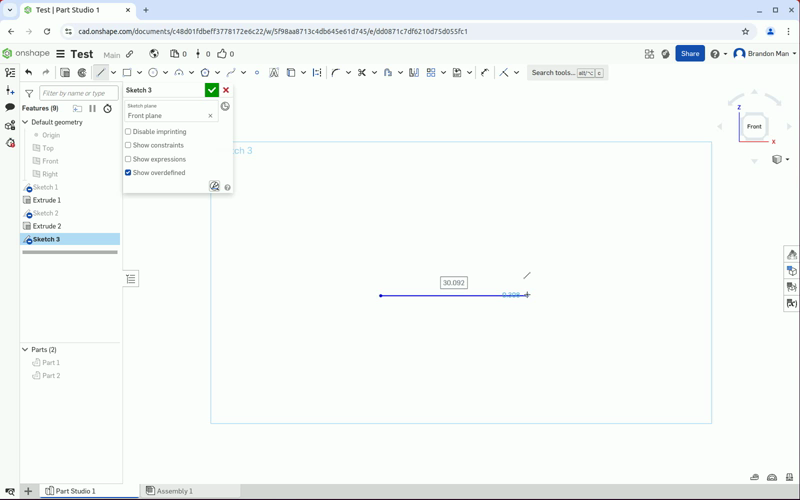
scroll(6)
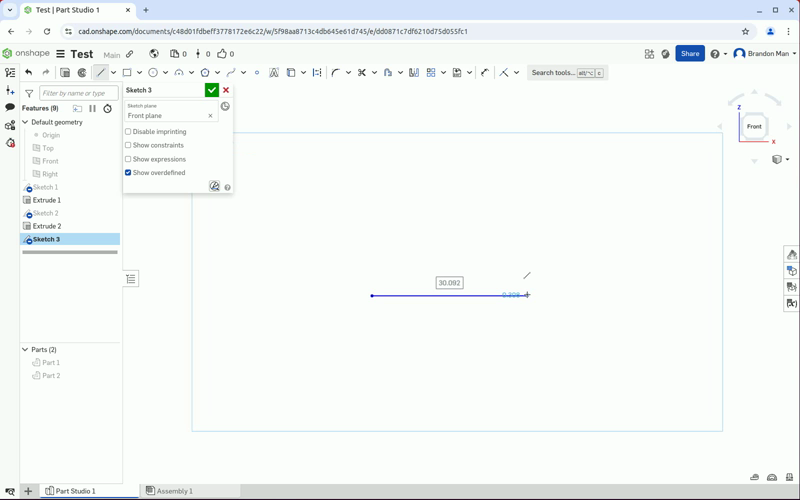
scroll(6)
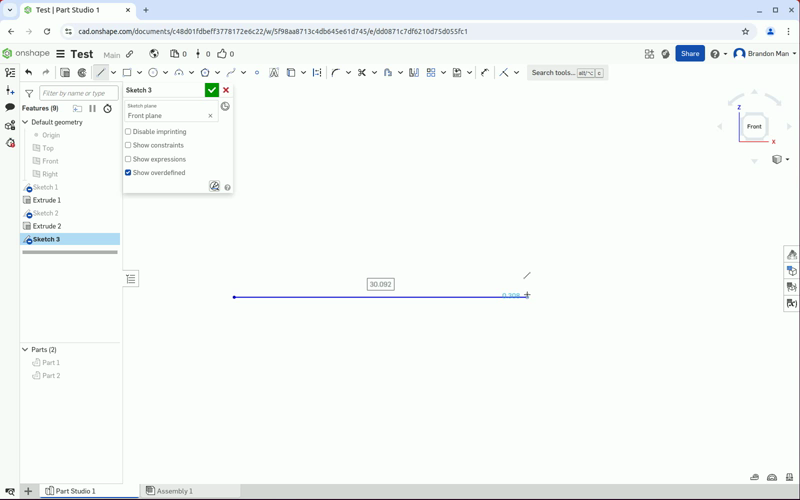
scroll(6)
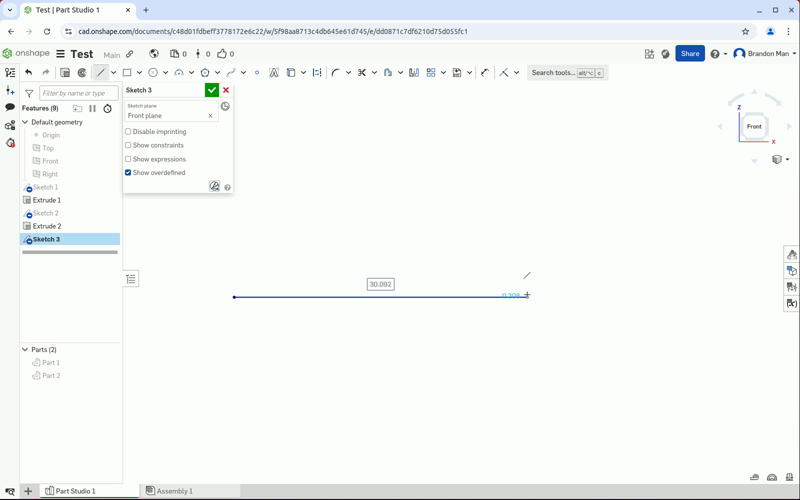
scroll(6)
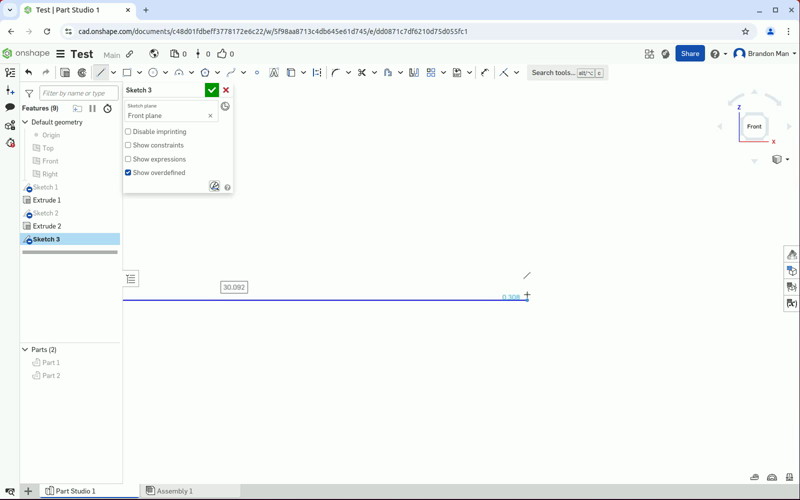
scroll(6)
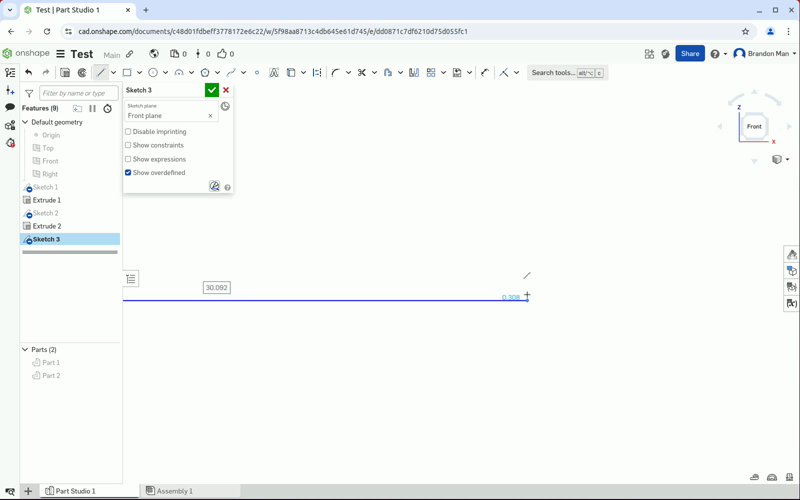
scroll(6)
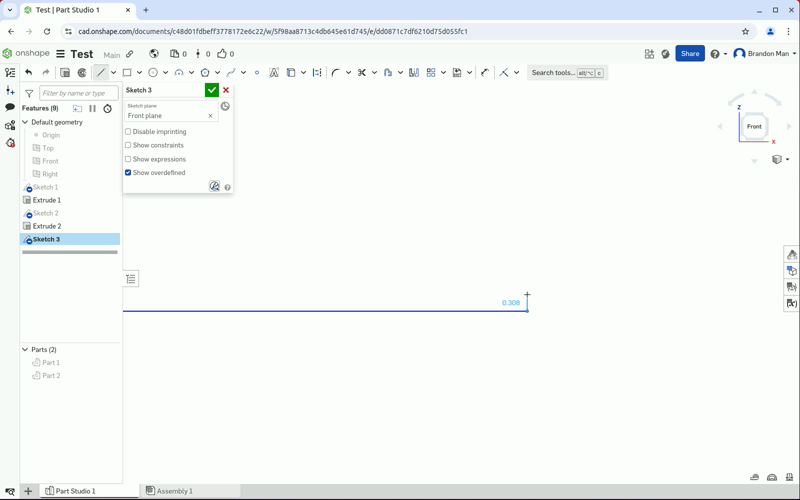
click(527, 294)
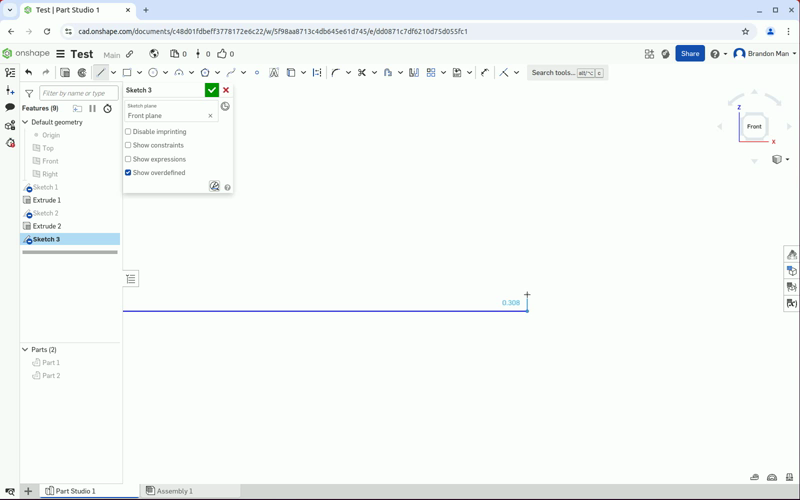
scroll(-6)
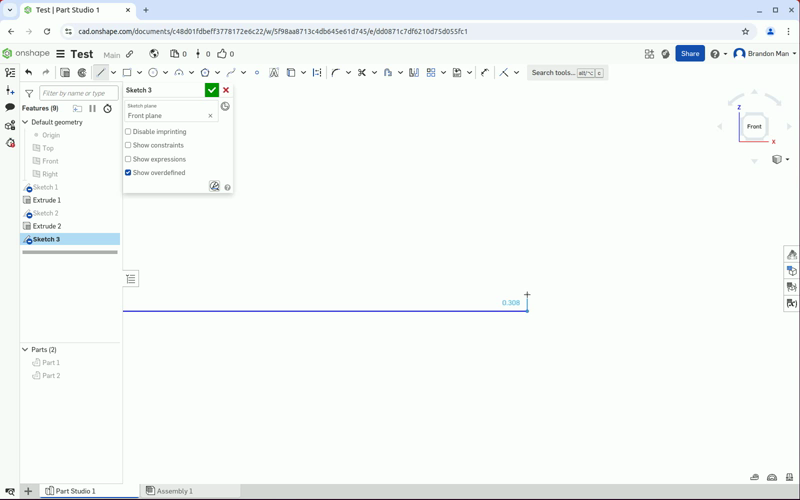
scroll(-6)
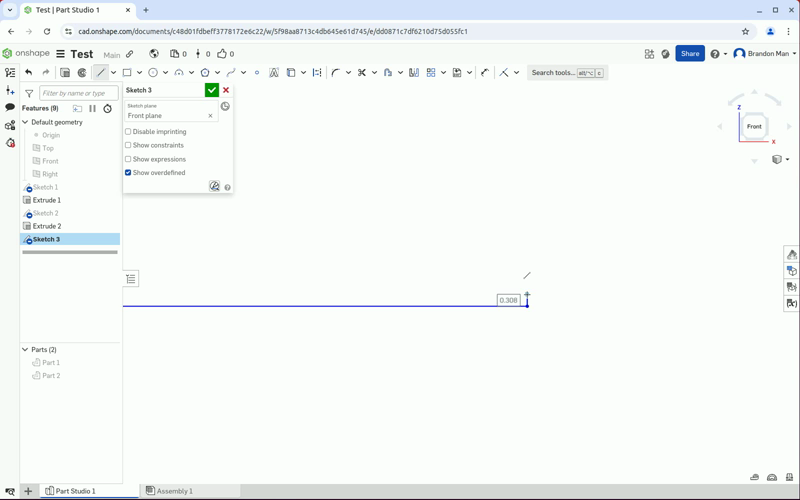
scroll(-6)
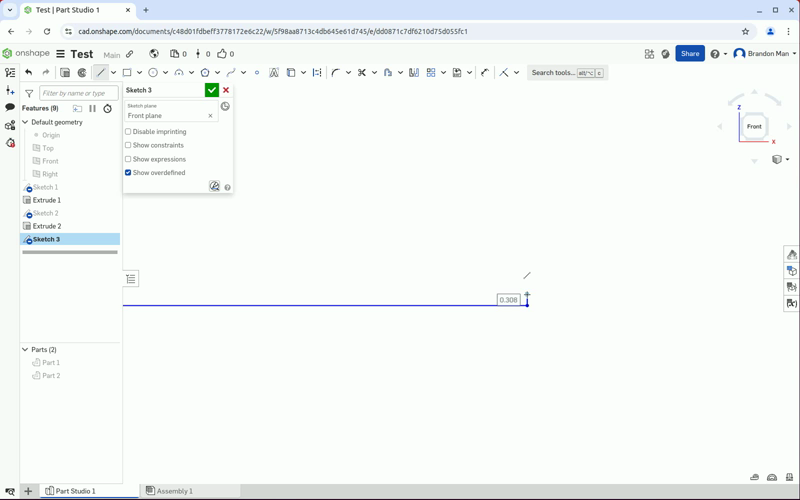
scroll(-6)
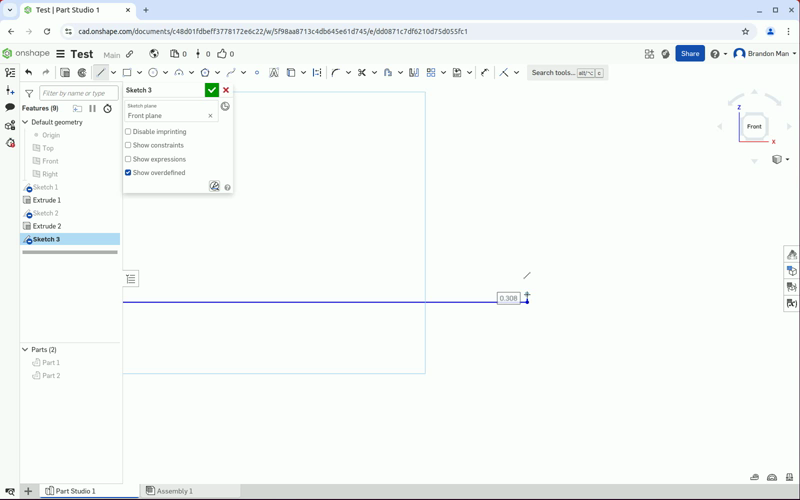
scroll(-6)
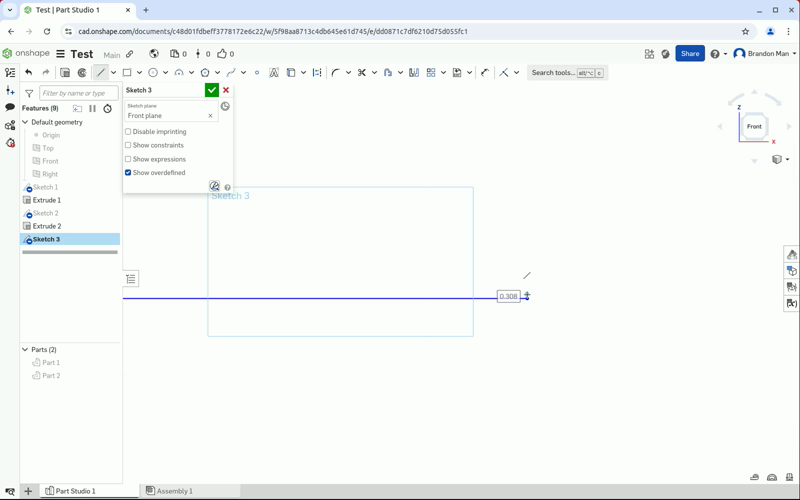
scroll(-6)
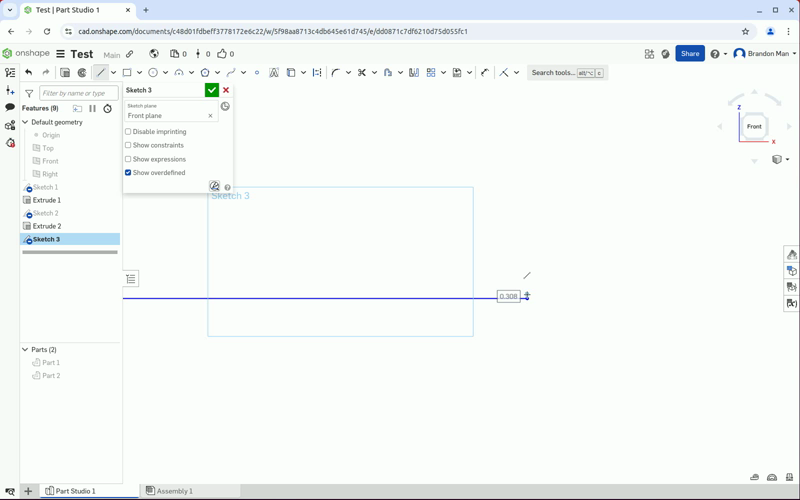
scroll(-6)
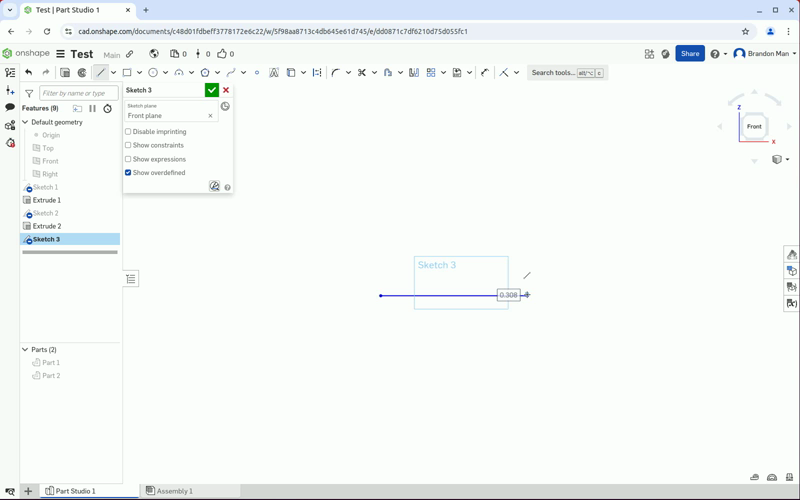
key_up(shift)
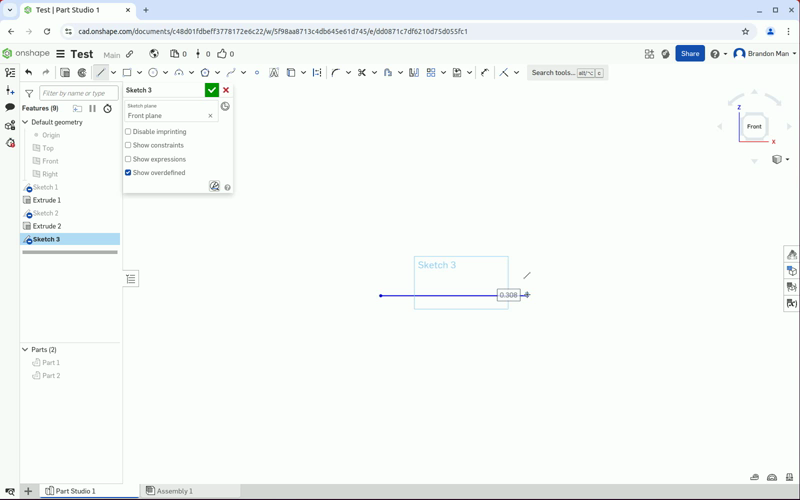
key_down(shift)
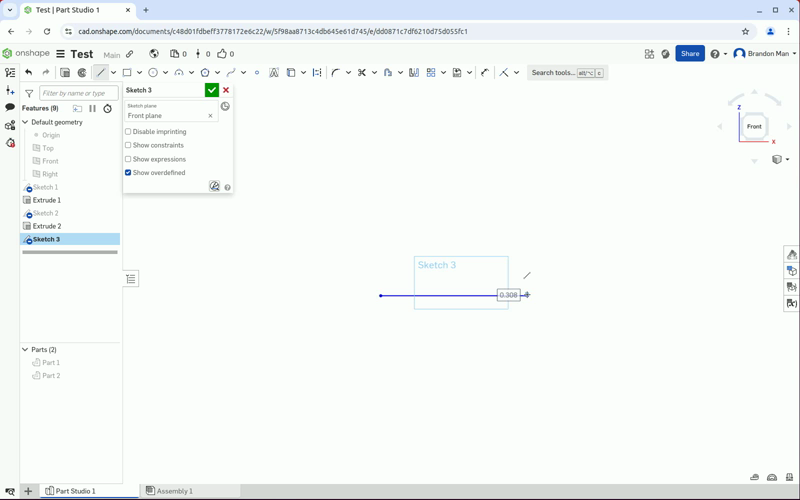
mouse_move(380, 294)
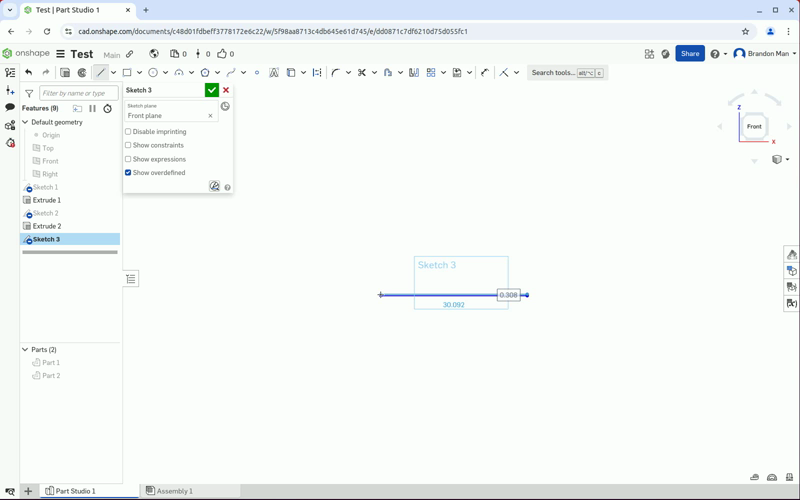
scroll(6)
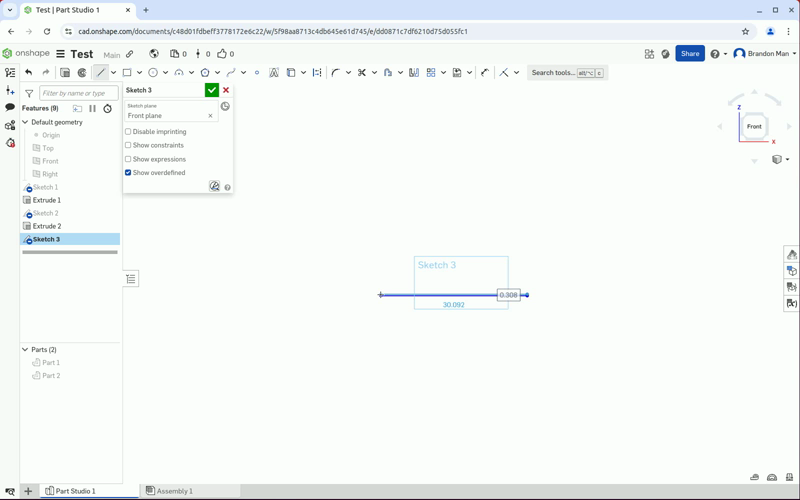
scroll(6)
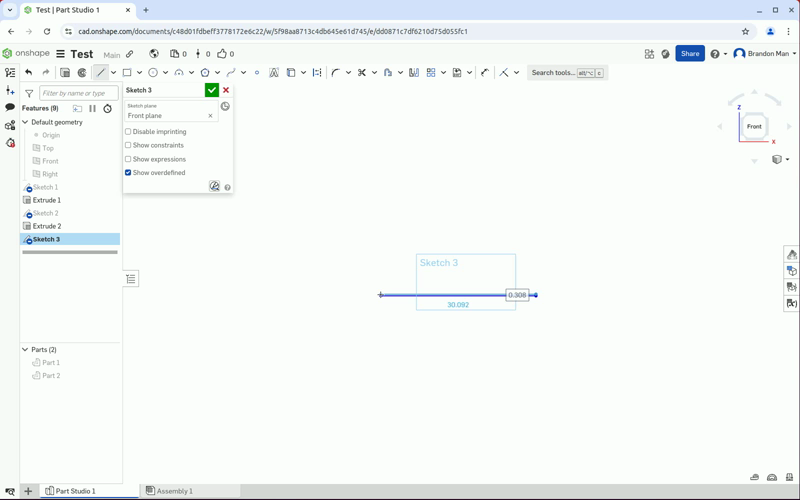
scroll(6)
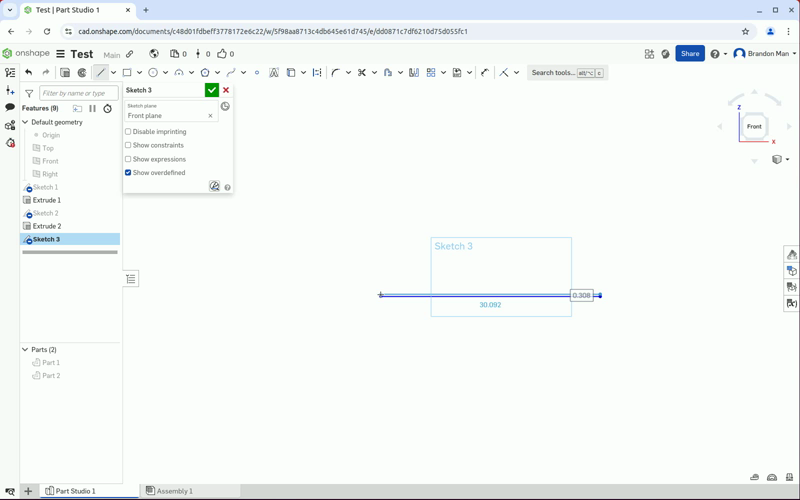
scroll(6)
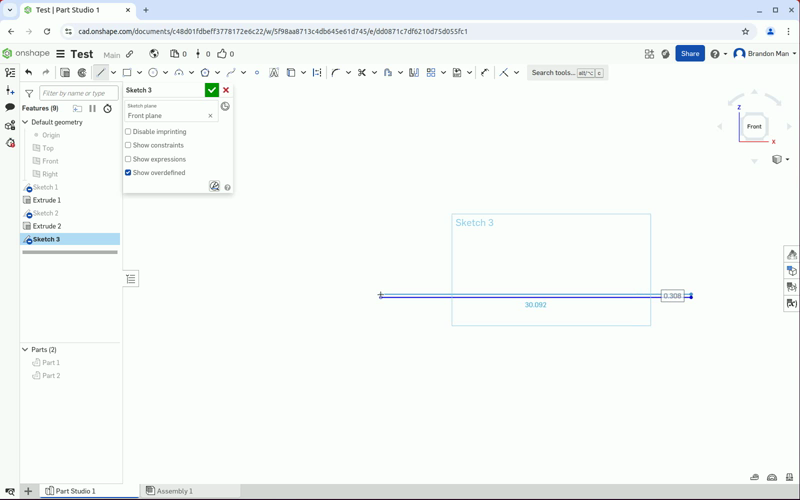
scroll(6)
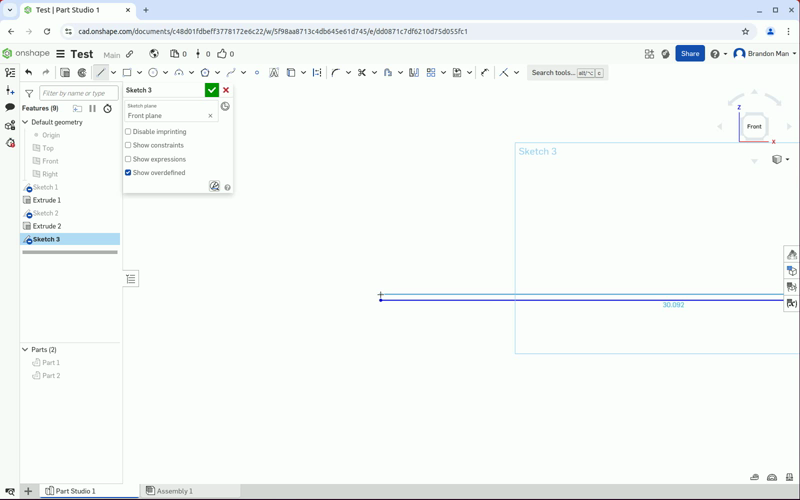
scroll(6)
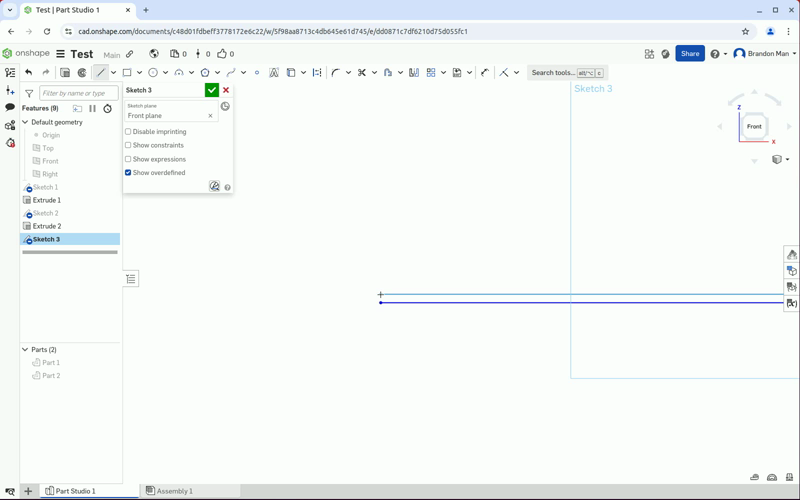
scroll(6)
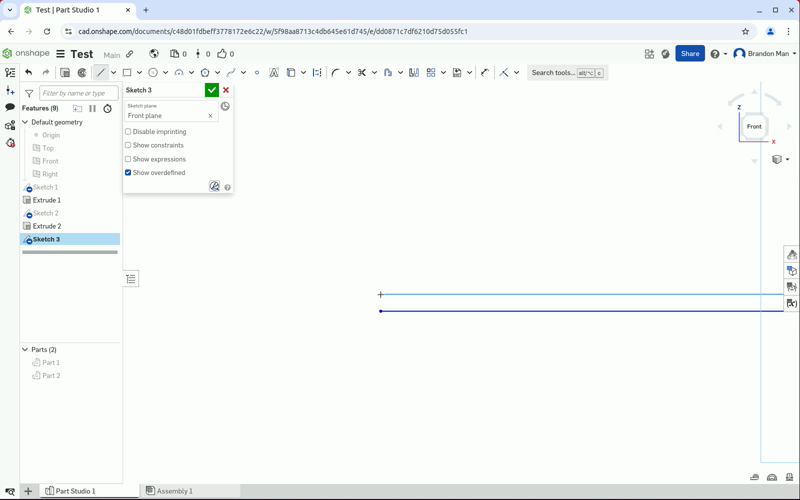
click(380, 294)
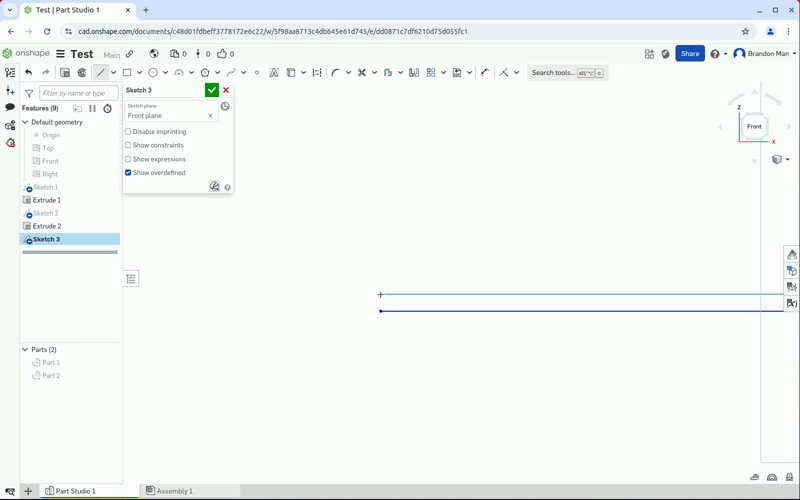
scroll(-6)
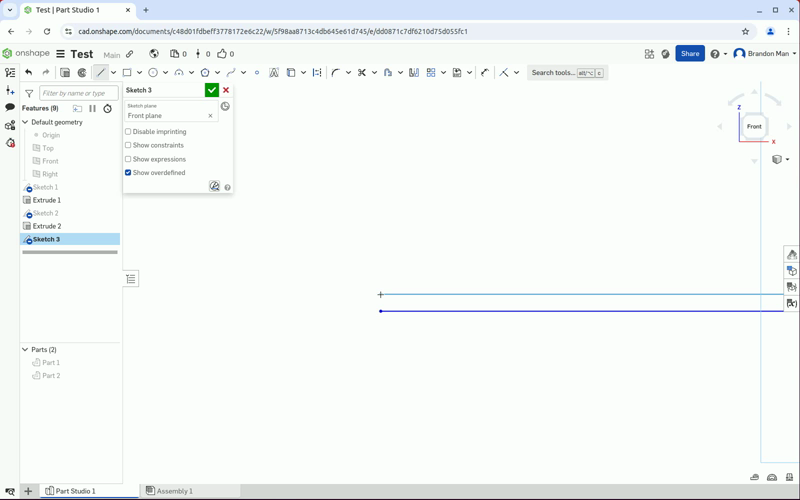
scroll(-6)
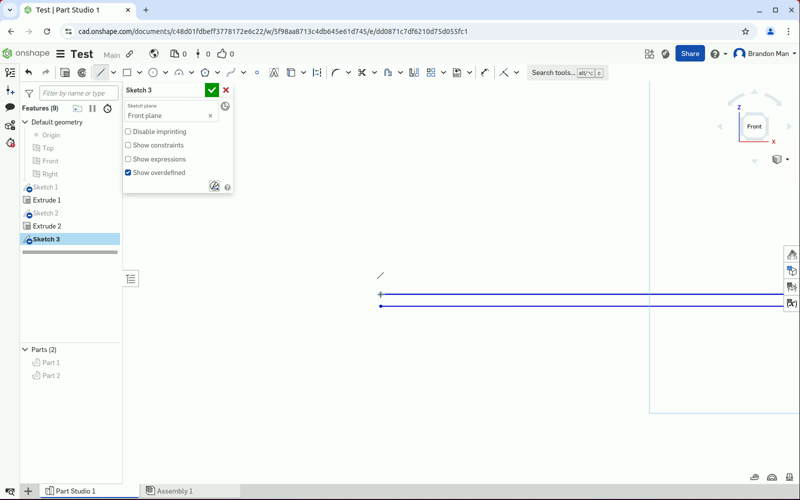
scroll(-6)
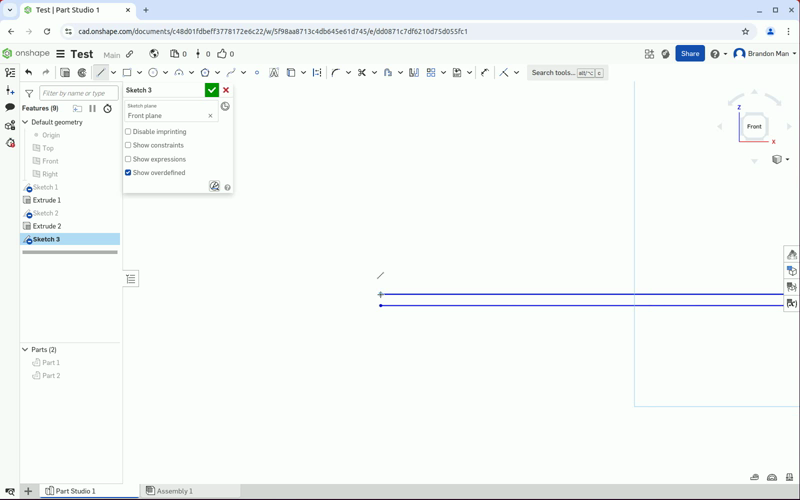
scroll(-6)
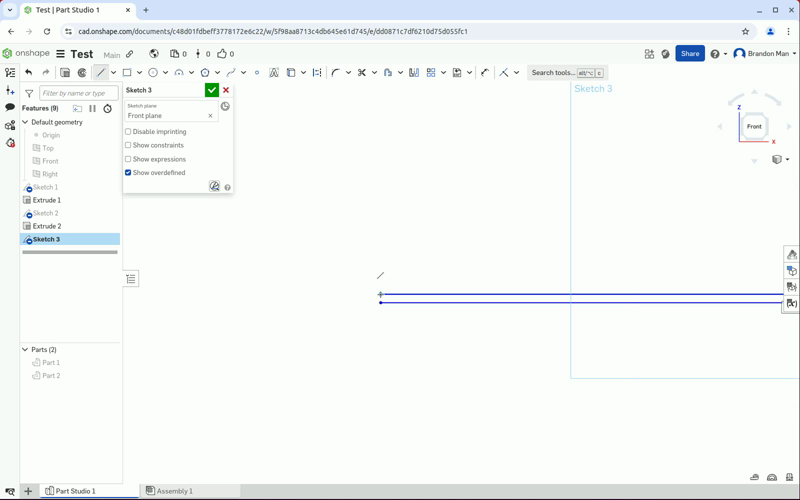
scroll(-6)
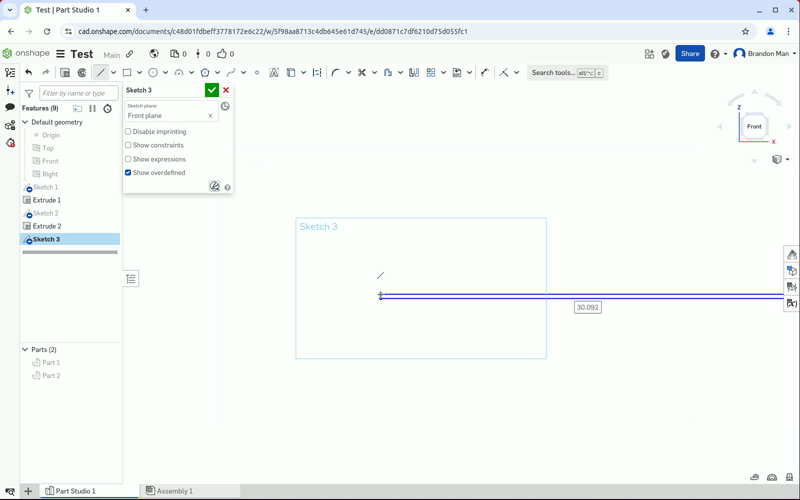
scroll(-6)
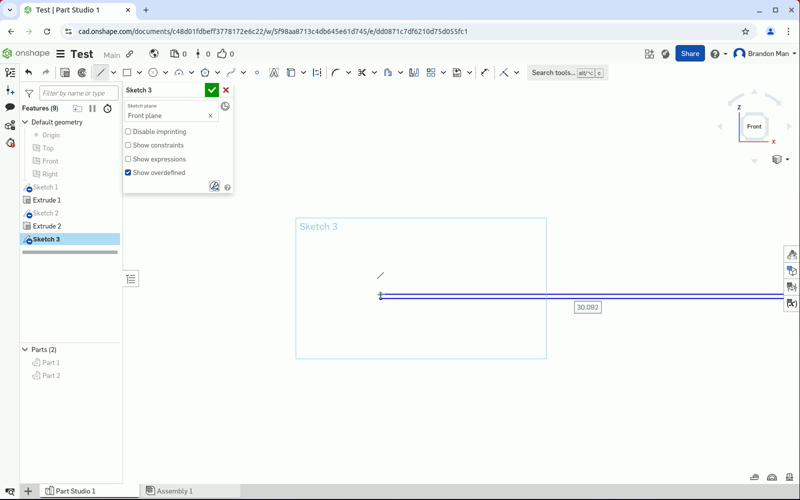
scroll(-6)
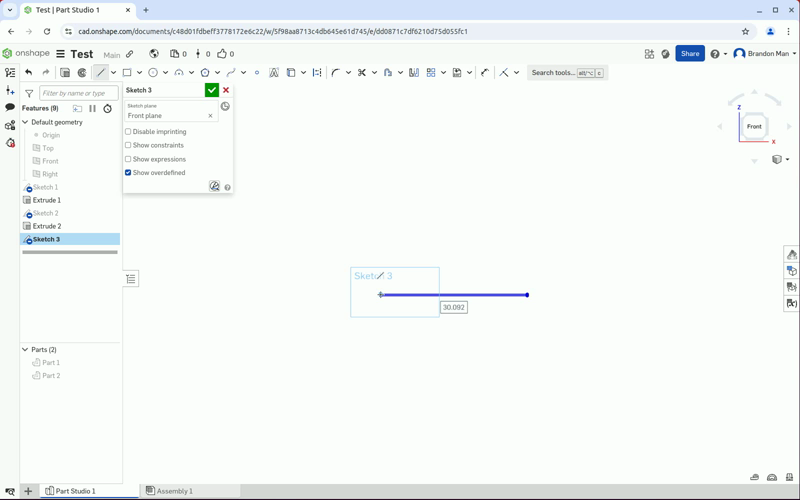
key_up(shift)
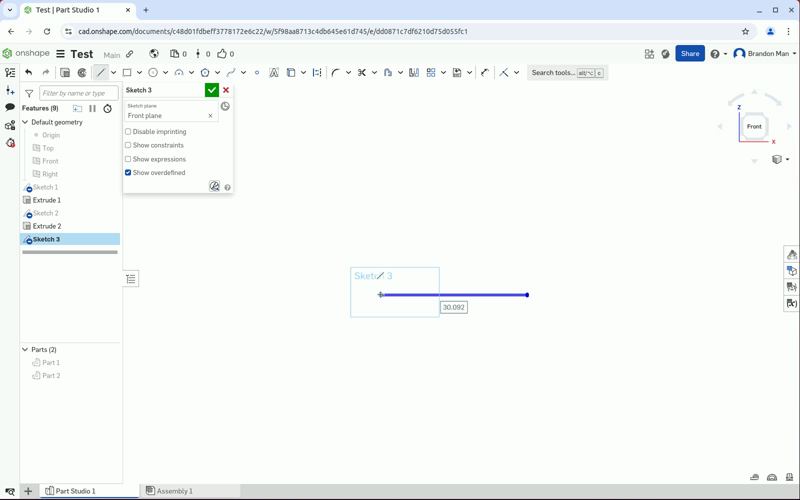
mouse_move(410, 294)
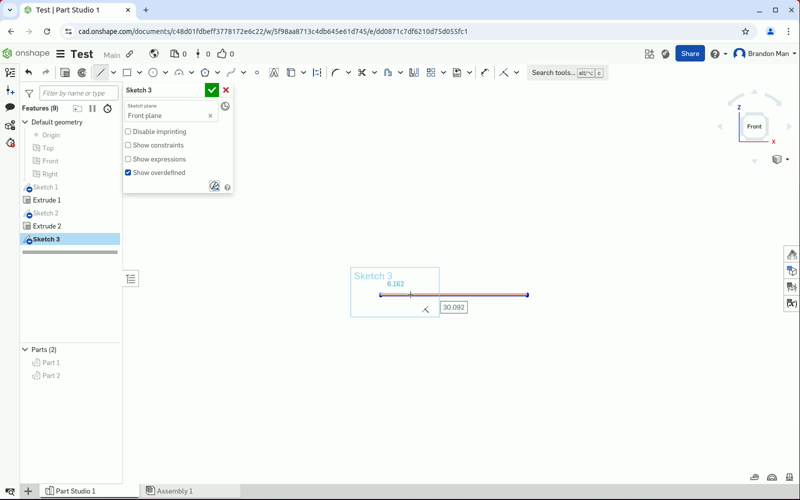
key_down(shift)
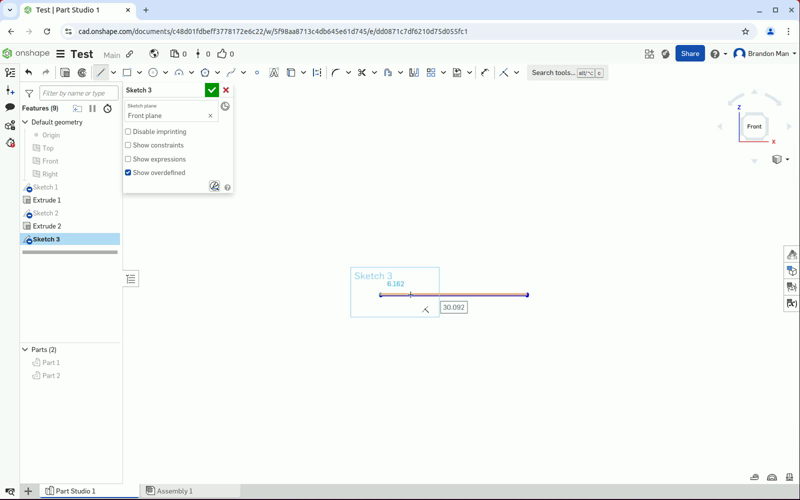
mouse_move(380, 295)
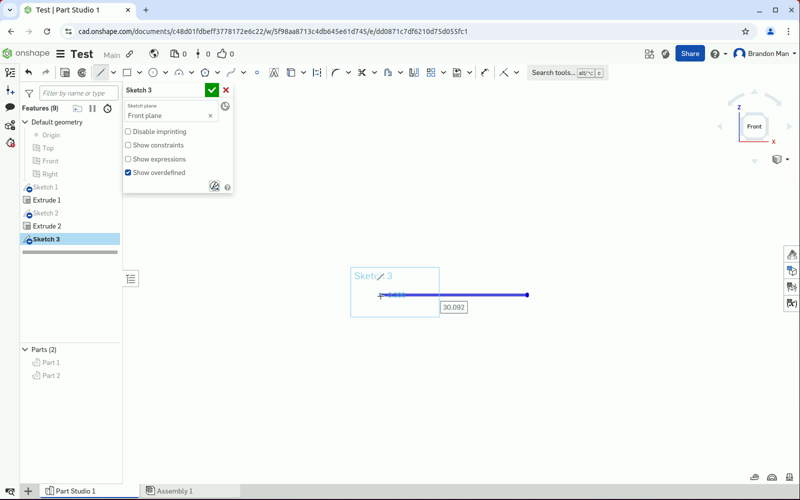
scroll(6)
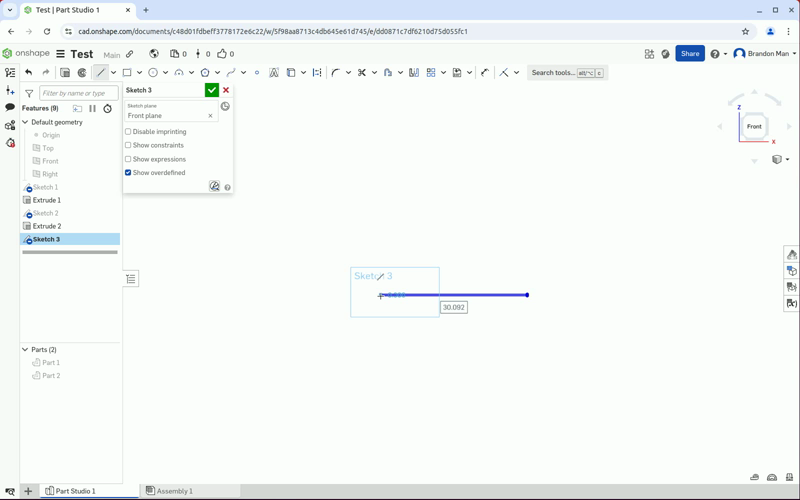
scroll(6)
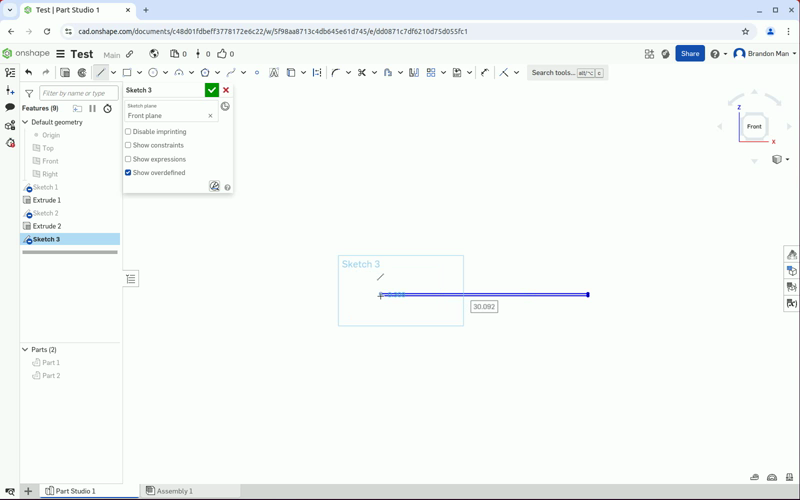
scroll(6)
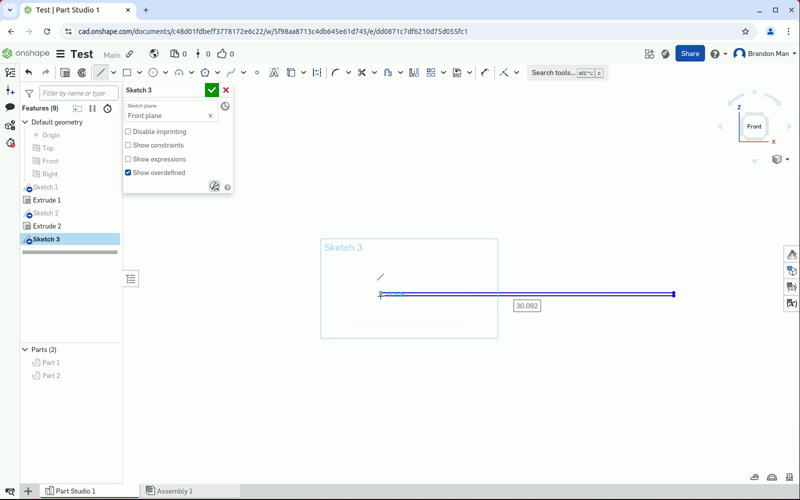
scroll(6)
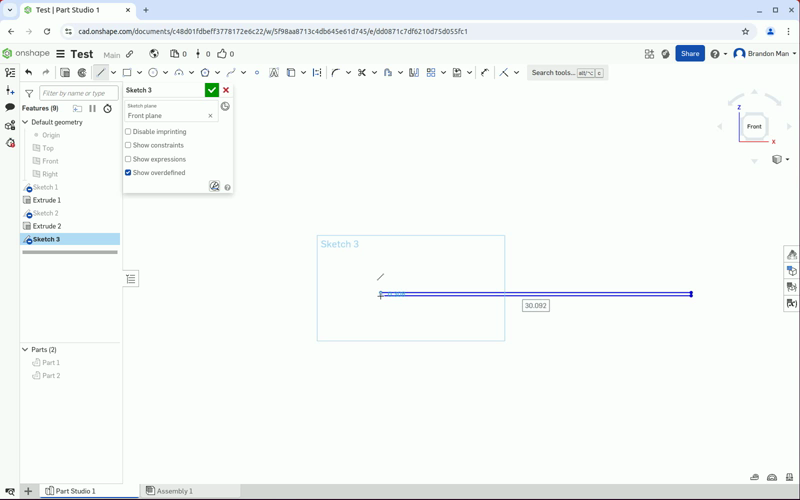
scroll(6)
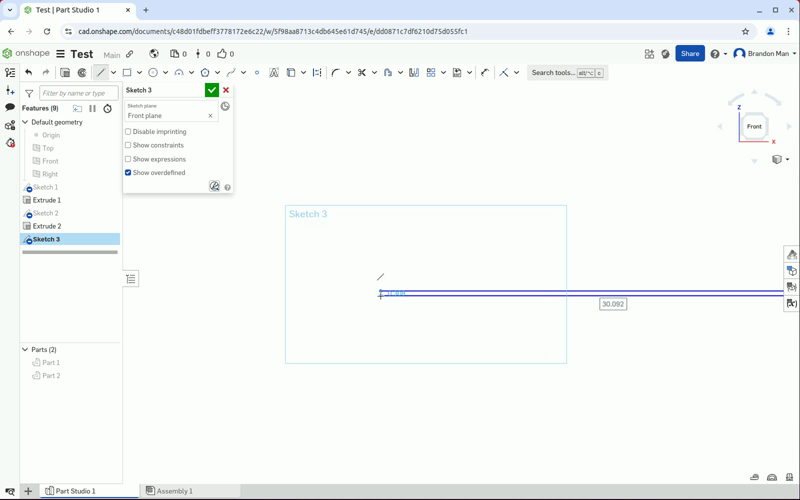
scroll(6)
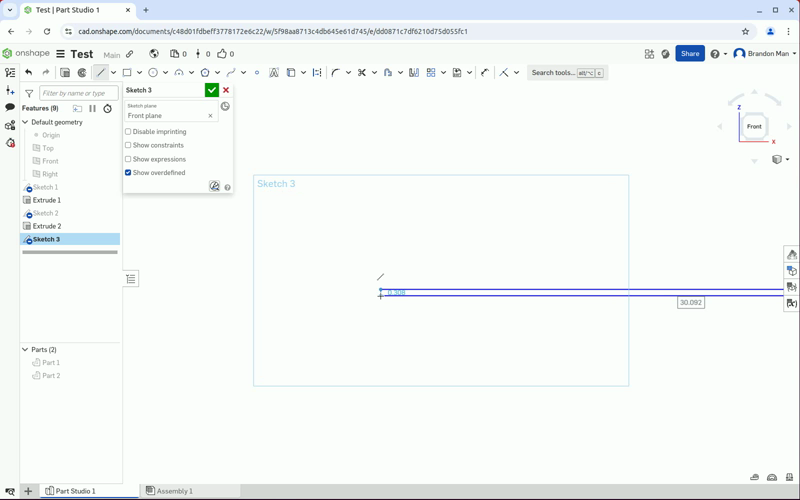
scroll(6)
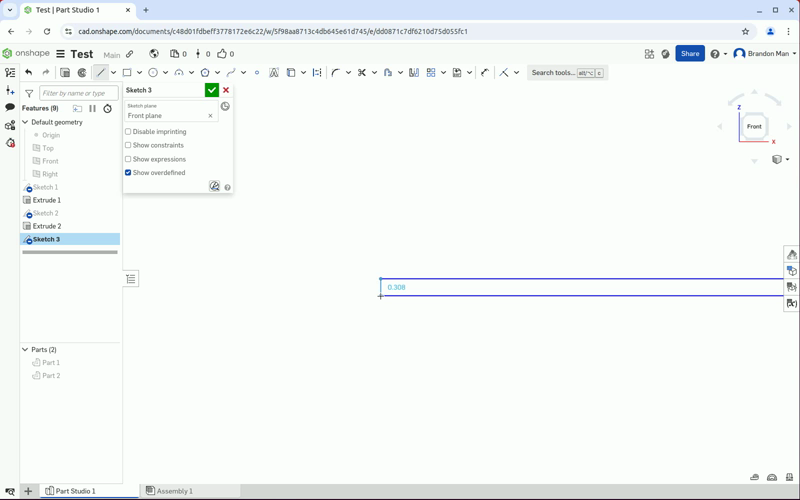
key_up(shift)
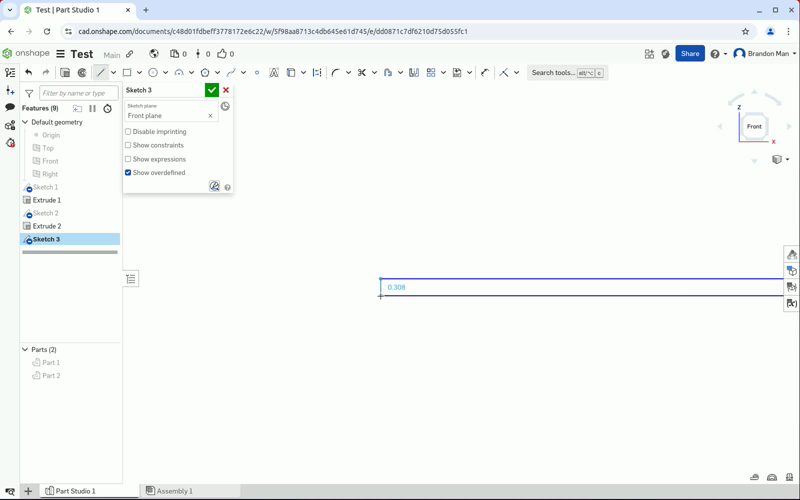
click(380, 295)
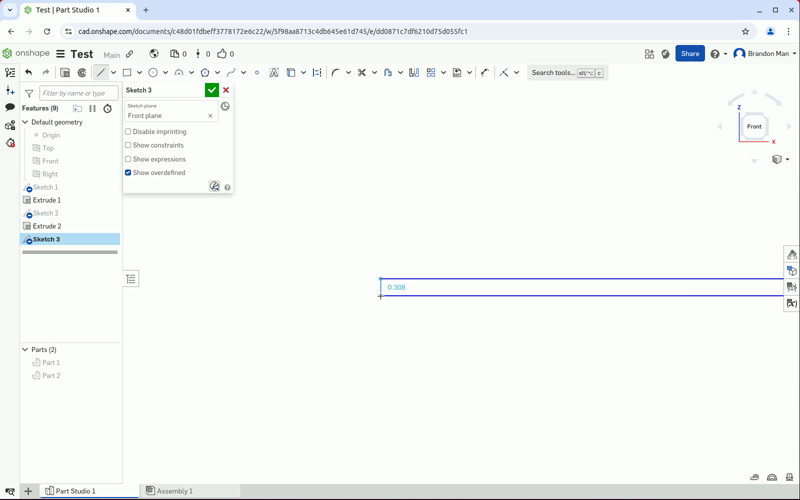
scroll(-6)
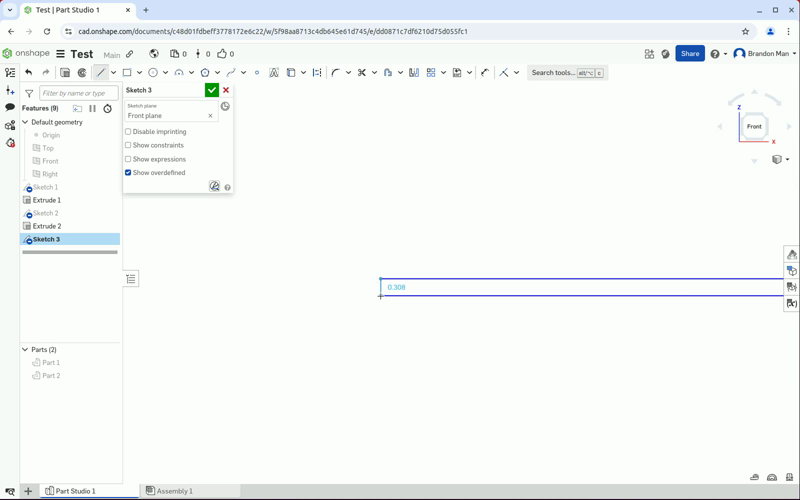
scroll(-6)
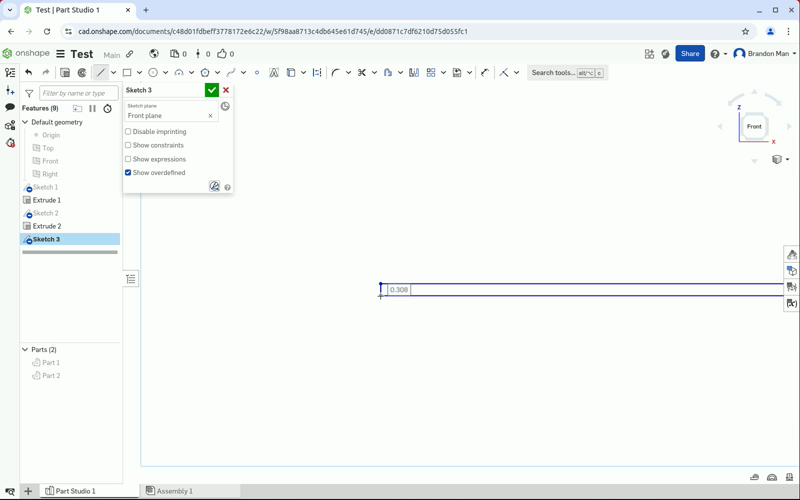
scroll(-6)
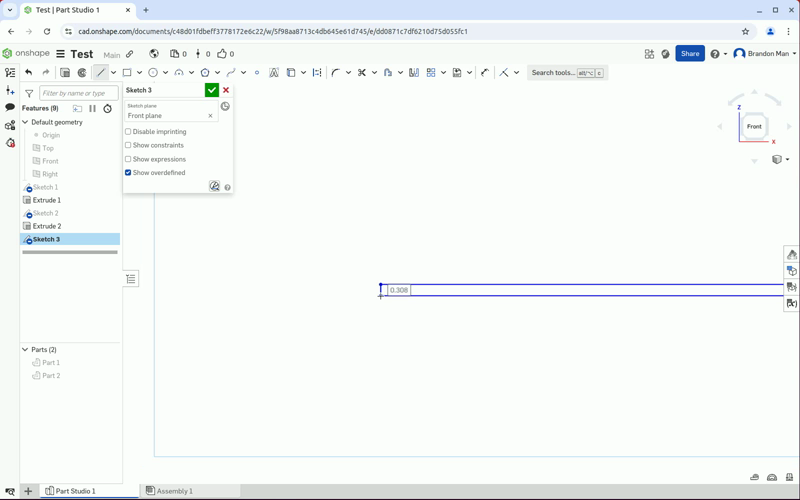
scroll(-6)
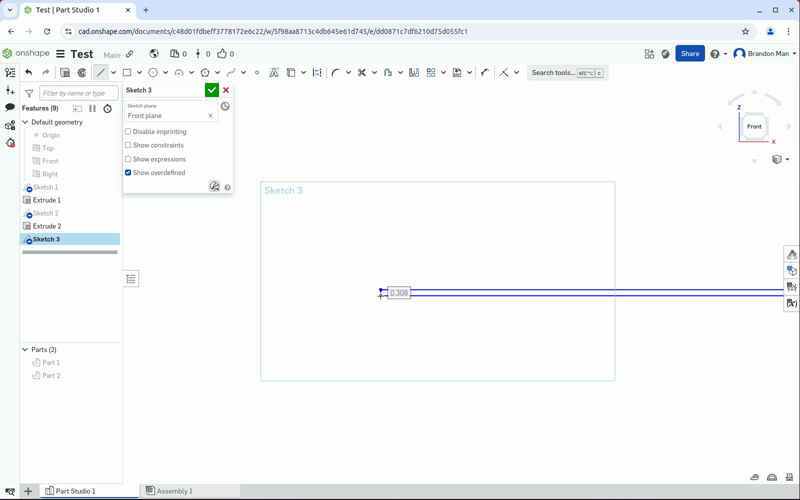
scroll(-6)
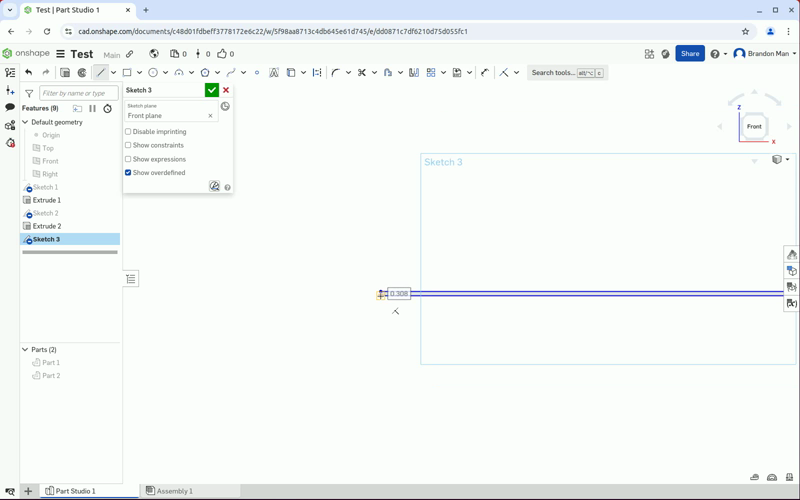
scroll(-6)
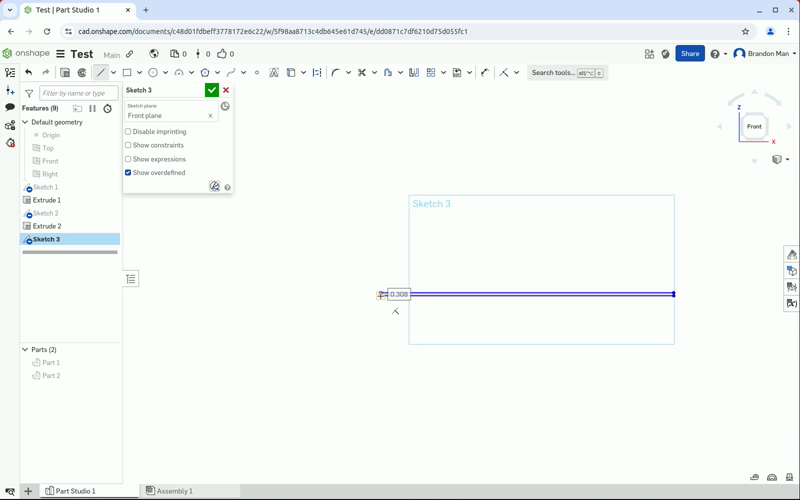
scroll(-6)
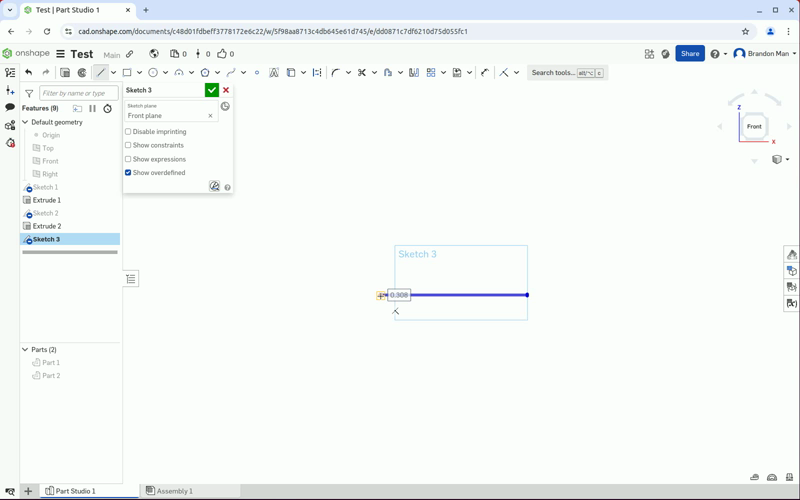
key(esc)
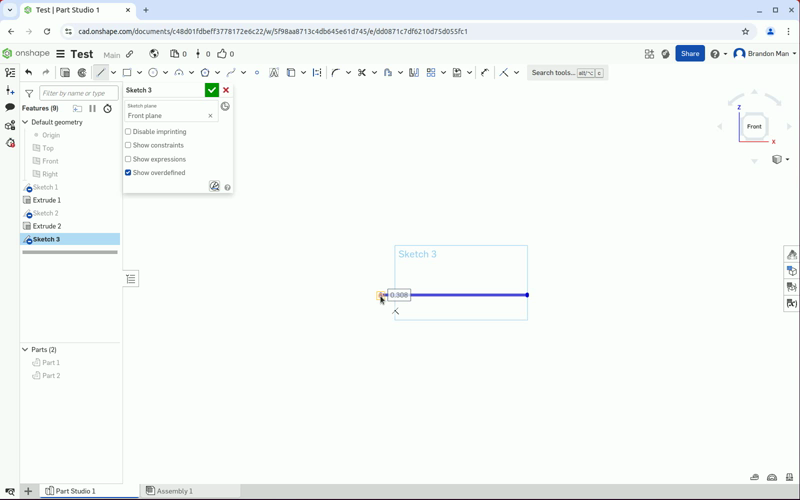
mouse_move(482, 294)
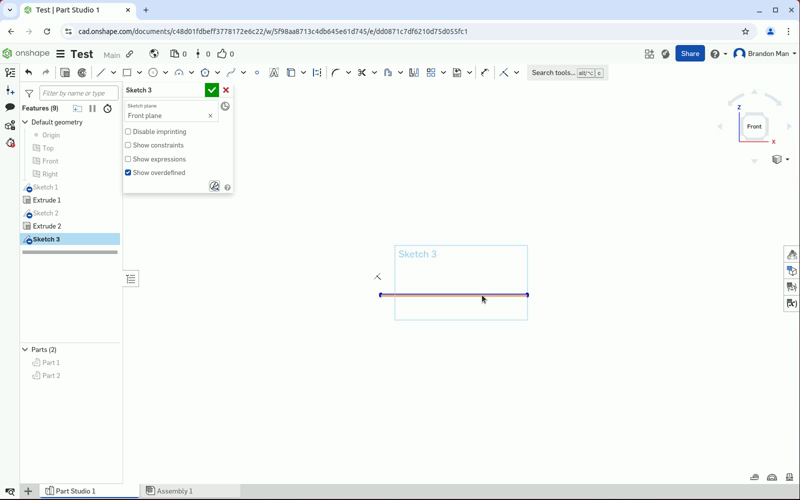
scroll(6)
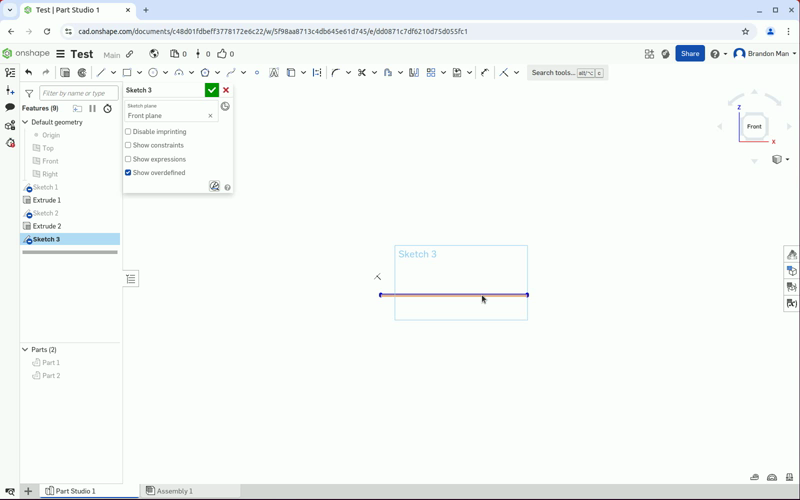
scroll(6)
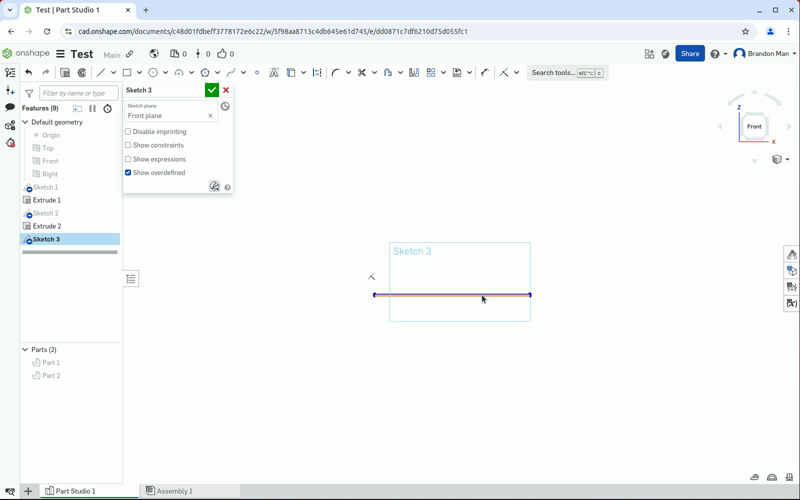
scroll(6)
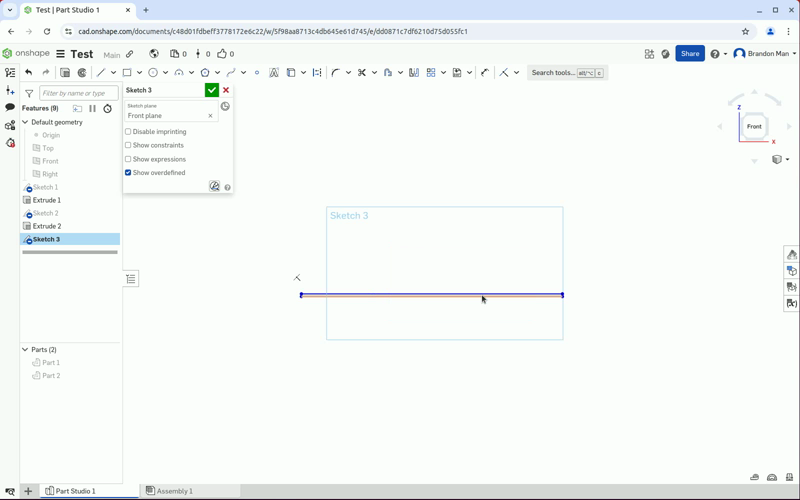
scroll(6)
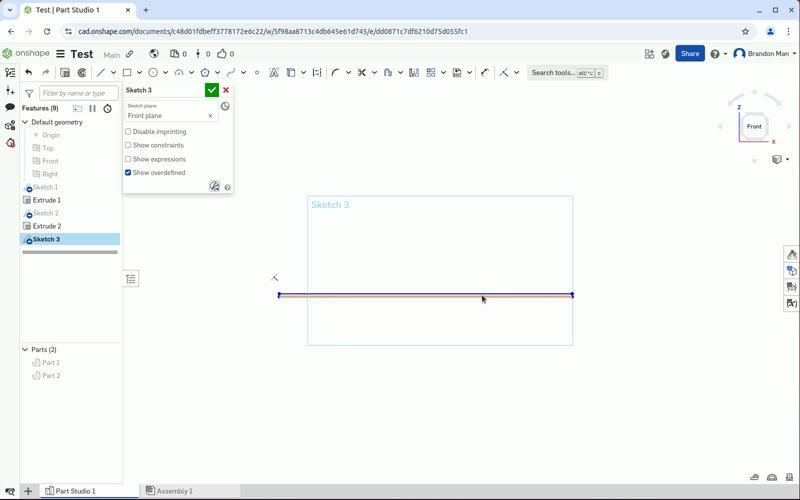
scroll(6)
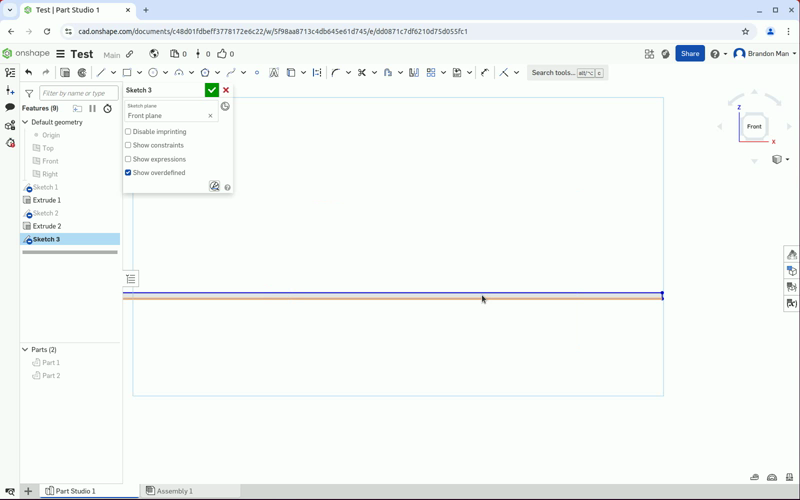
scroll(6)
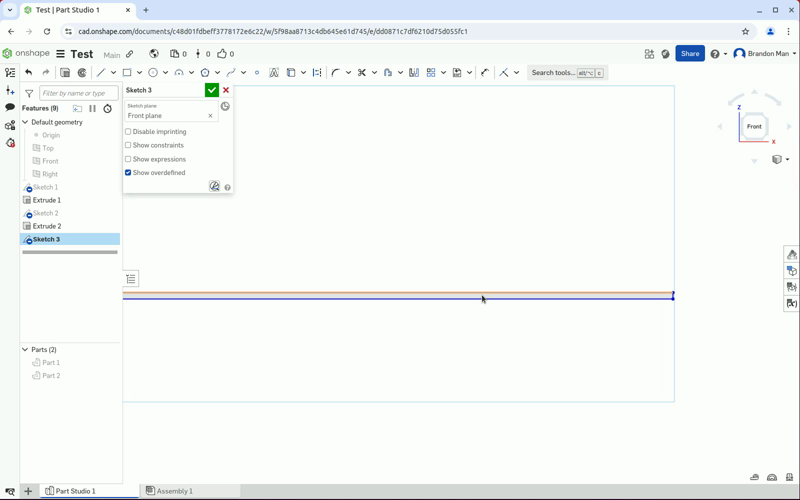
scroll(6)
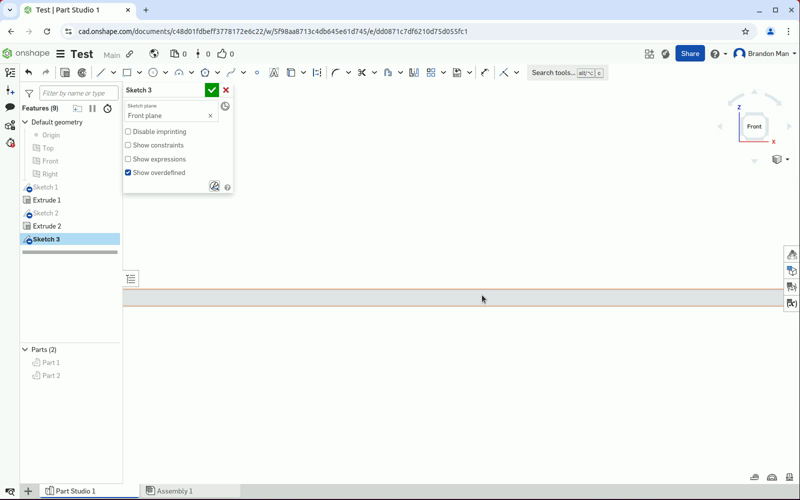
click(482, 294)
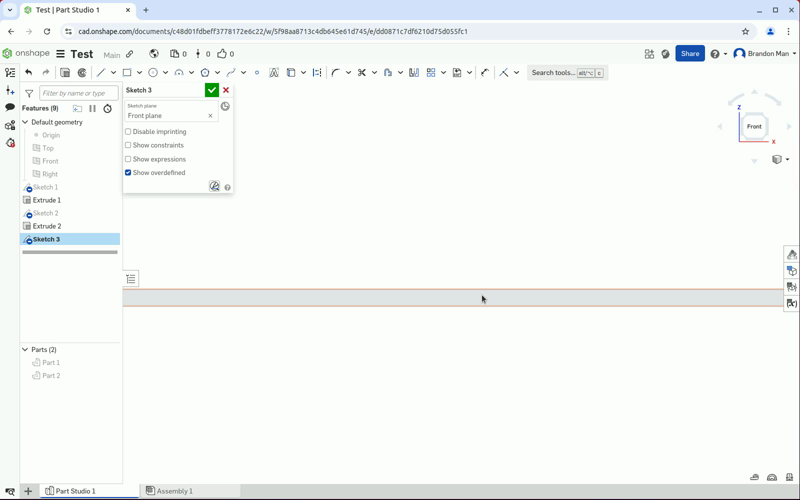
scroll(-6)
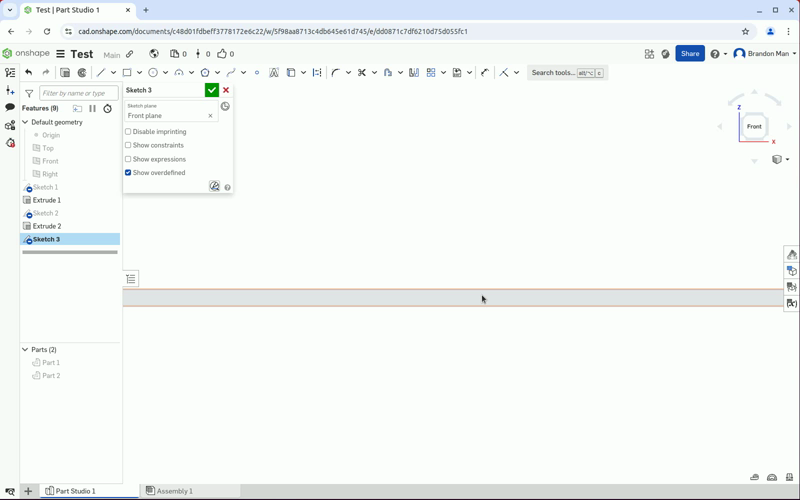
scroll(-6)
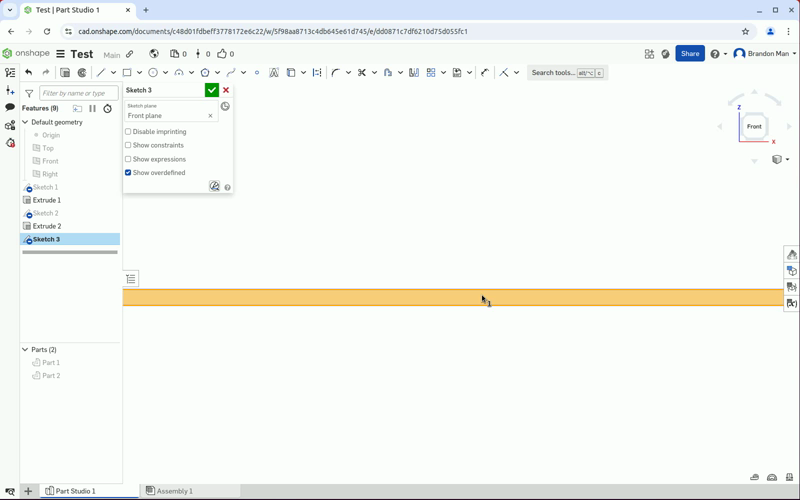
scroll(-6)
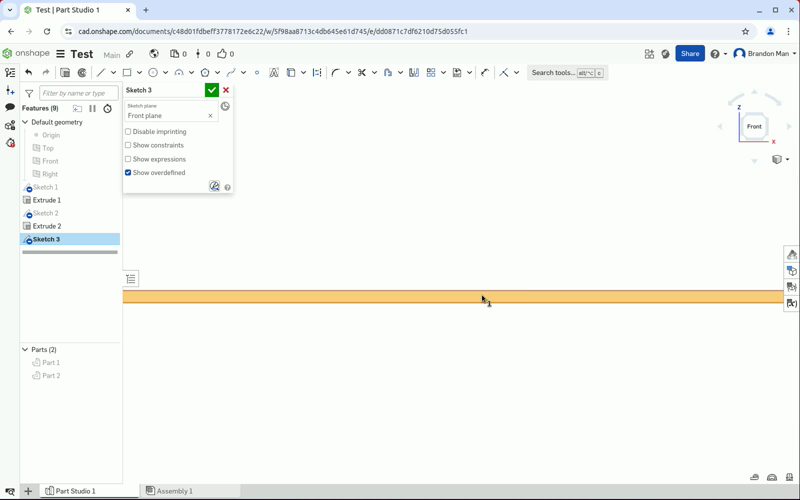
scroll(-6)
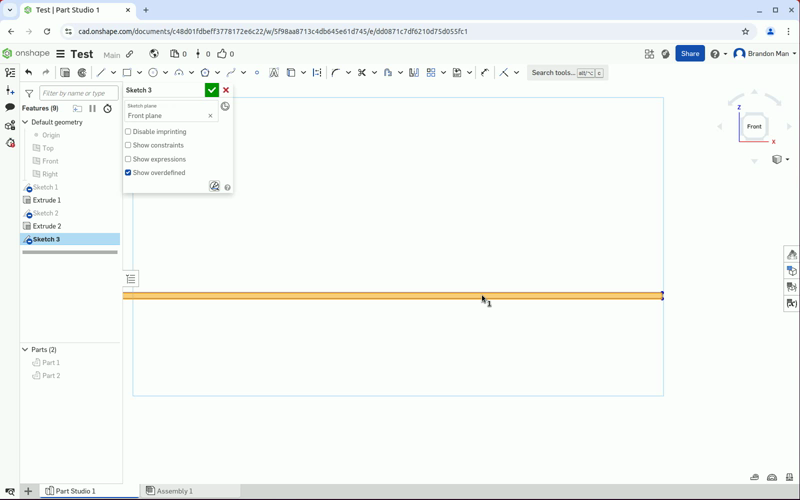
scroll(-6)
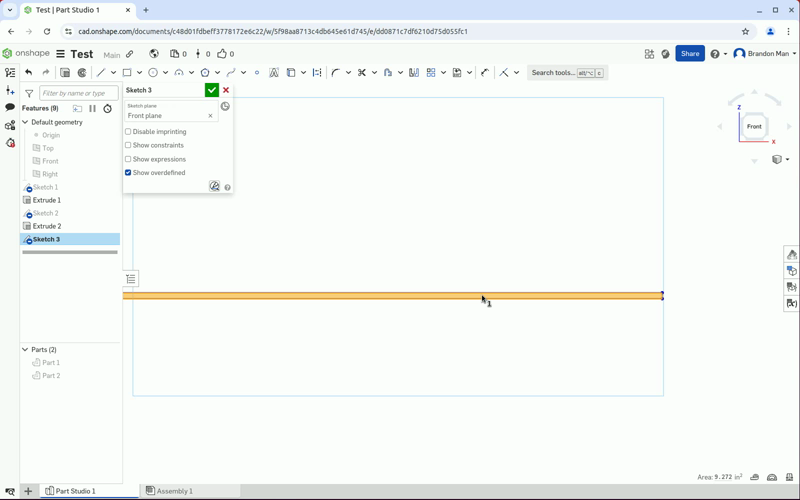
scroll(-6)
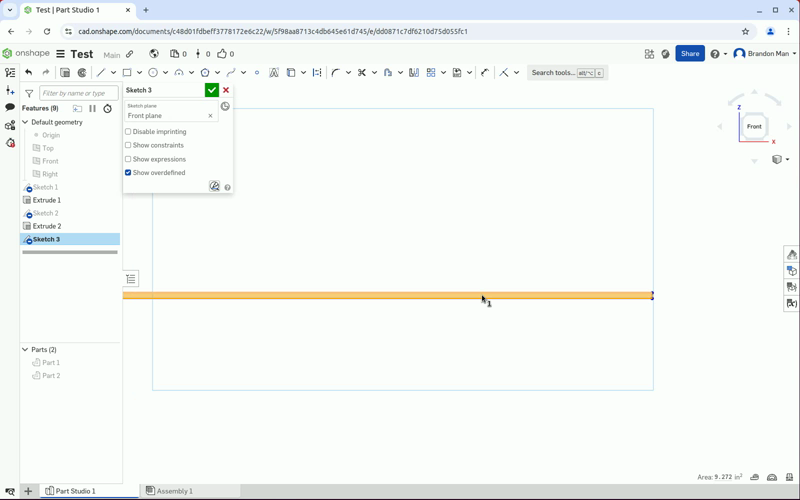
scroll(-6)
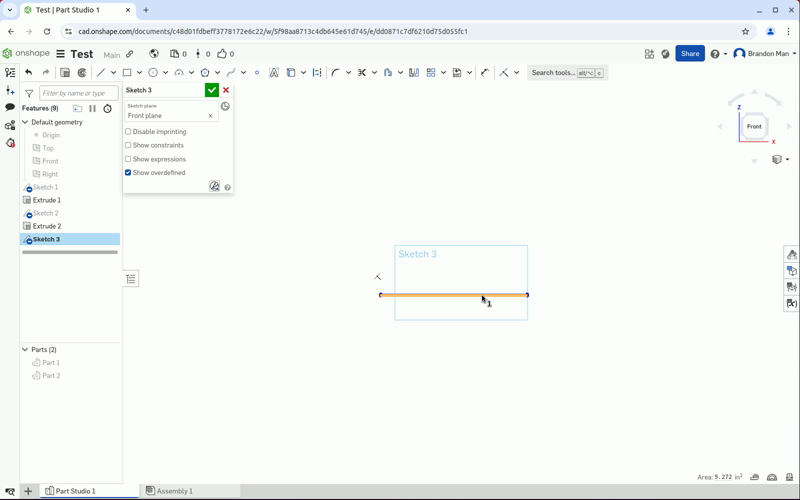
mouse_move(73, 352)
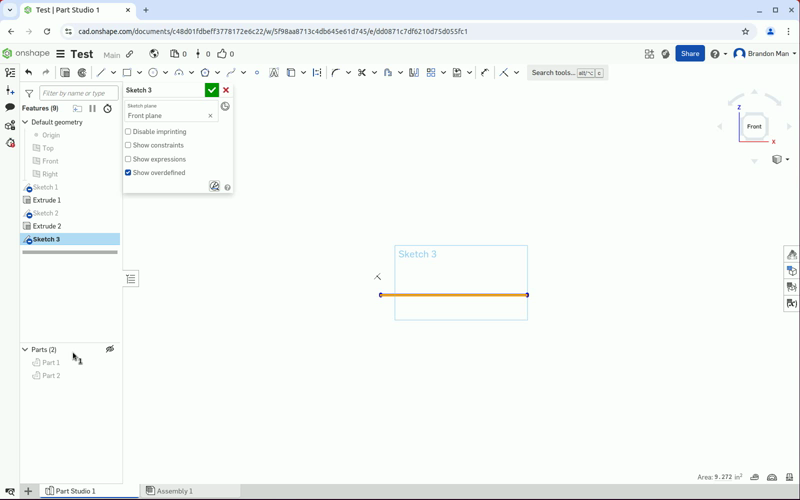
key(shift+y)
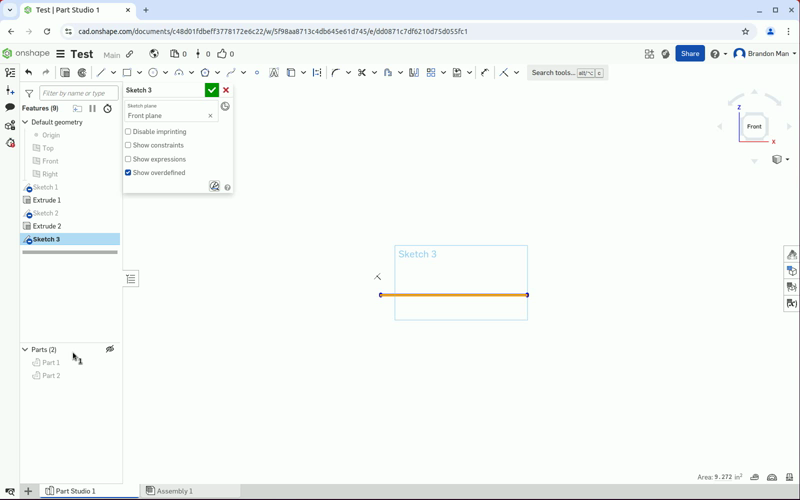
key(shift+e)
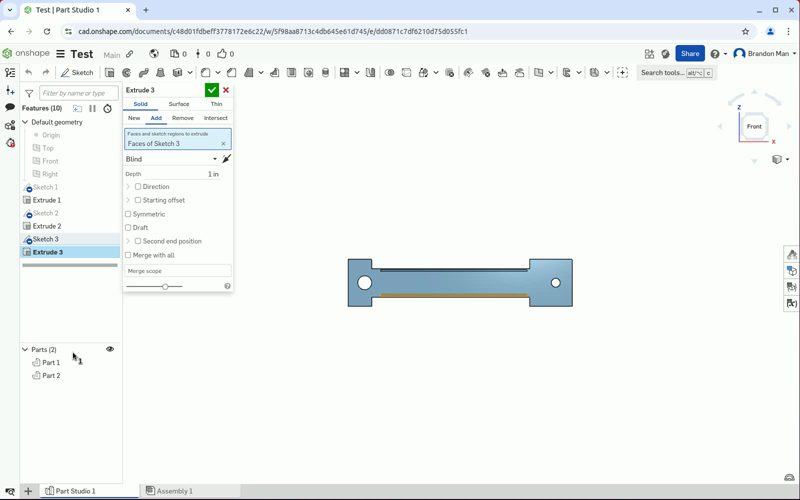
mouse_move(143, 106)
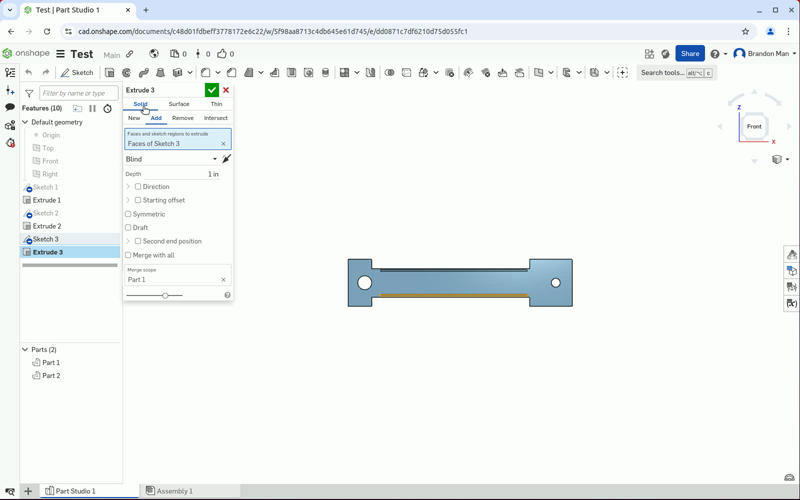
click(143, 106)
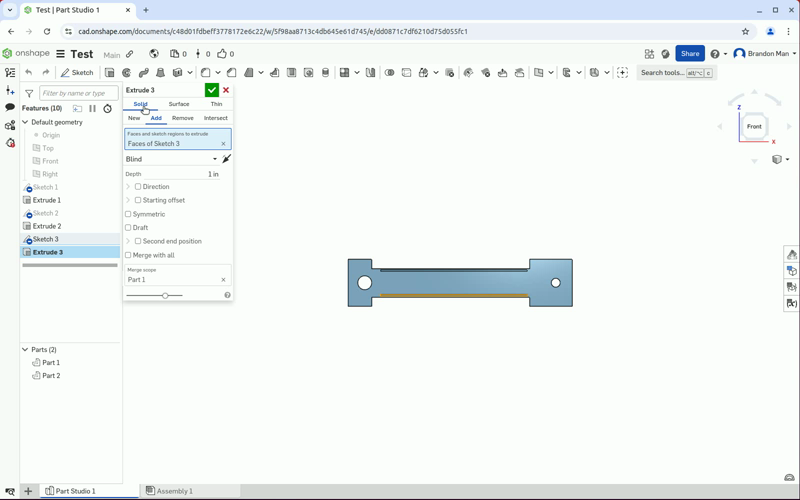
mouse_move(137, 120)
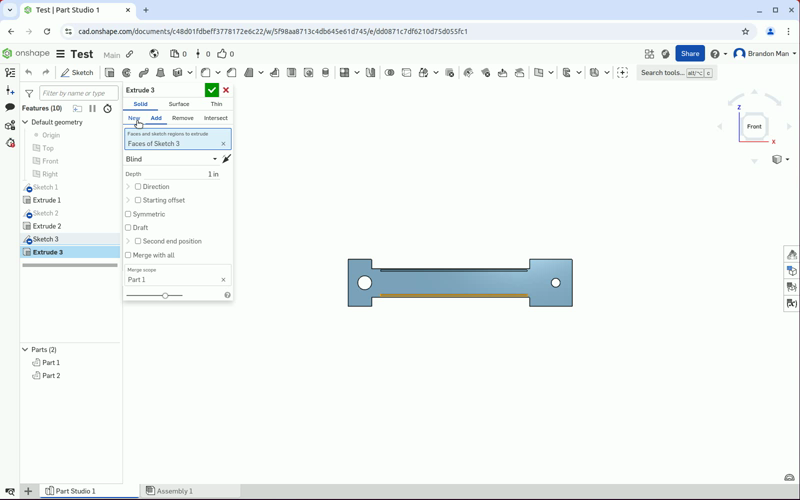
click(137, 120)
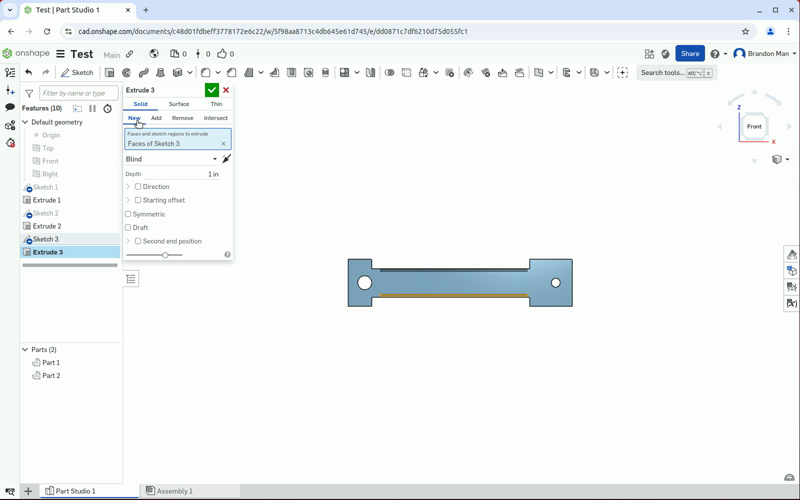
key(tab, 4)
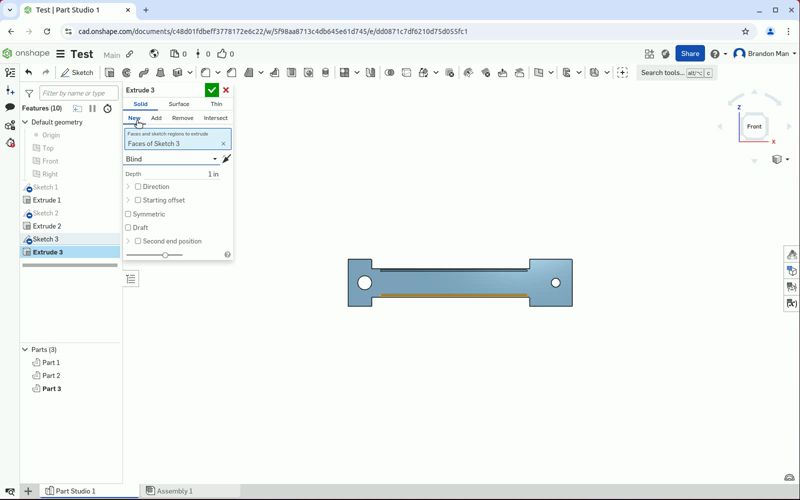
text(-14.443)
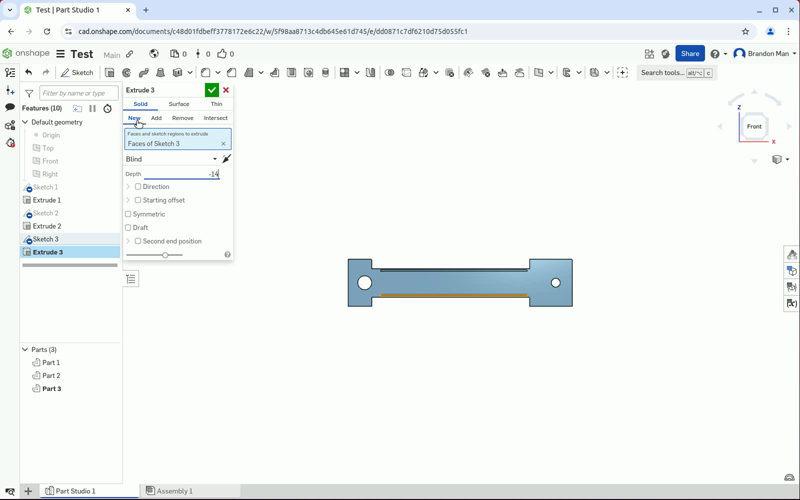
key(enter)
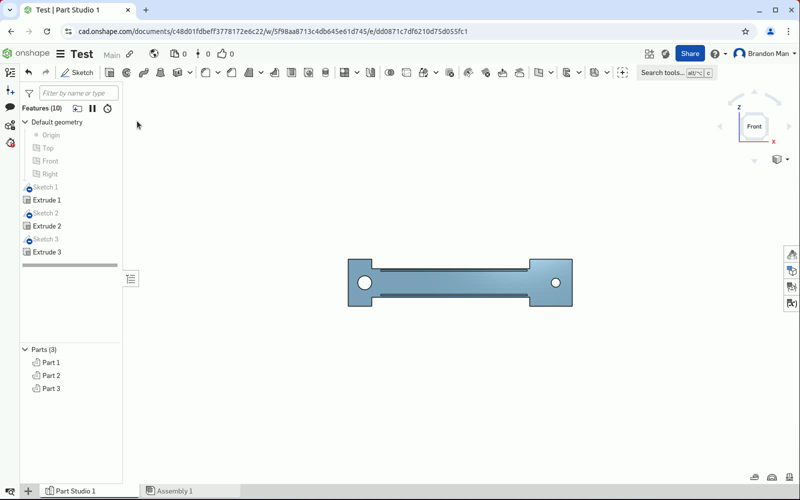
key(shift+h)
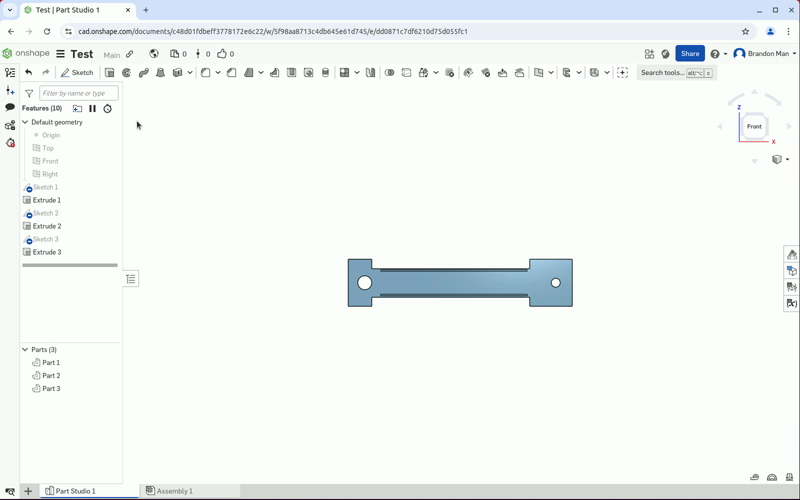
key(shift+h)
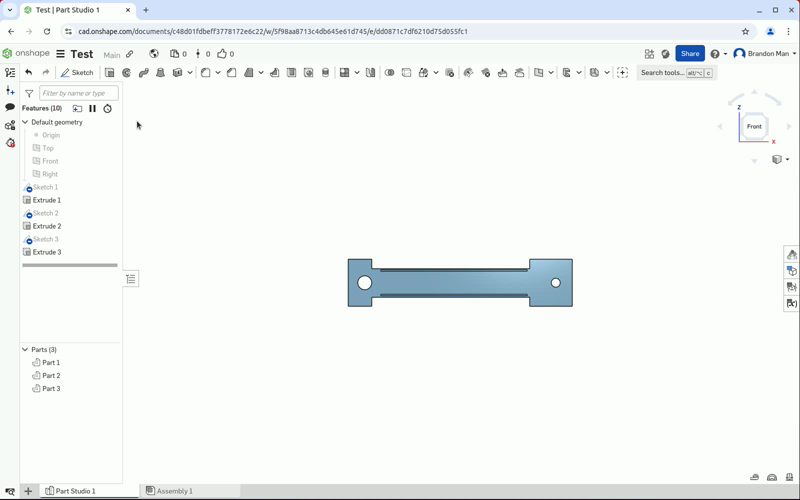
key(shift+7)
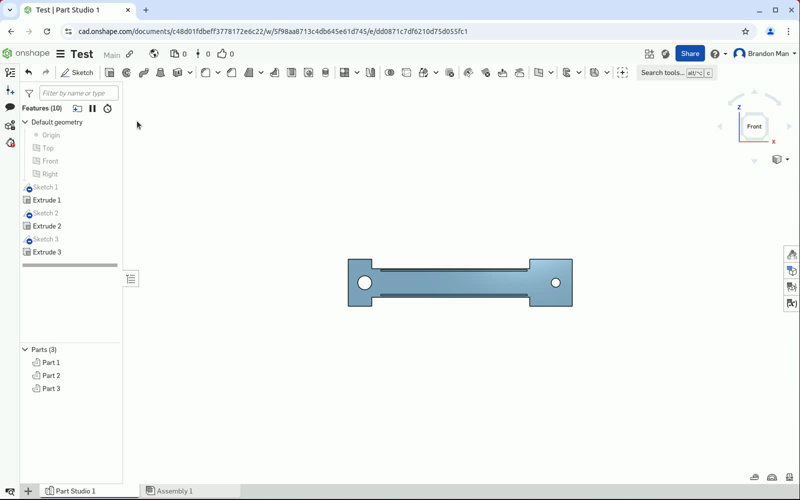
key(left, 2)
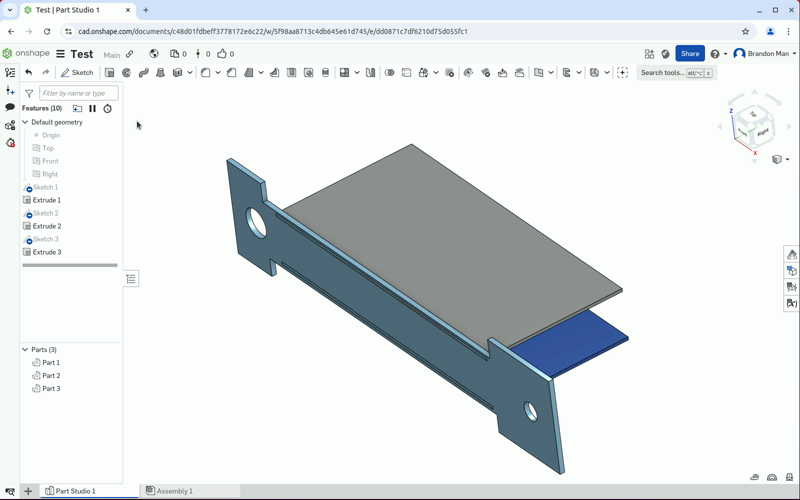
key(down, 2)
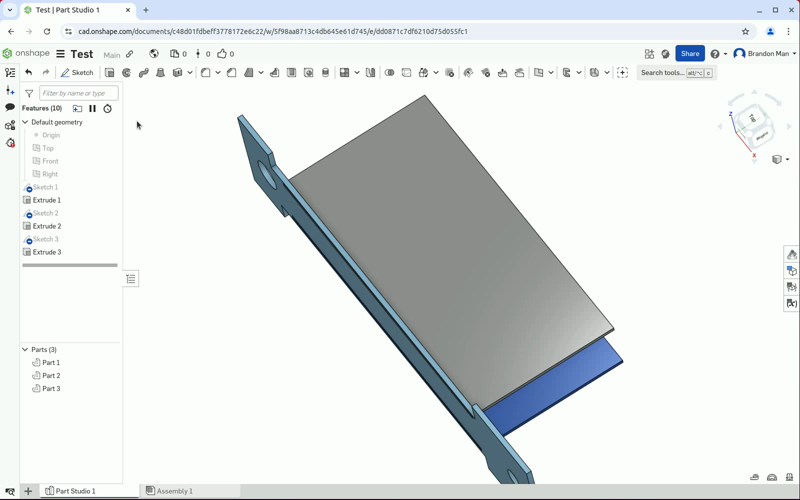
key(up, 2)
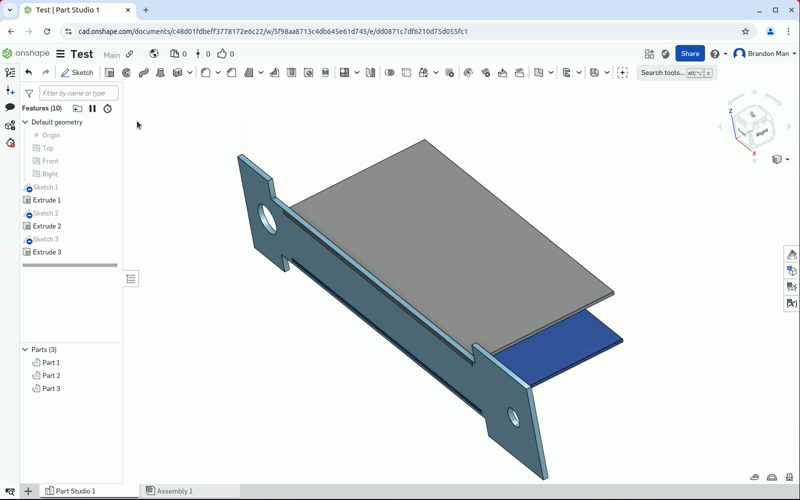
key(right, 2)
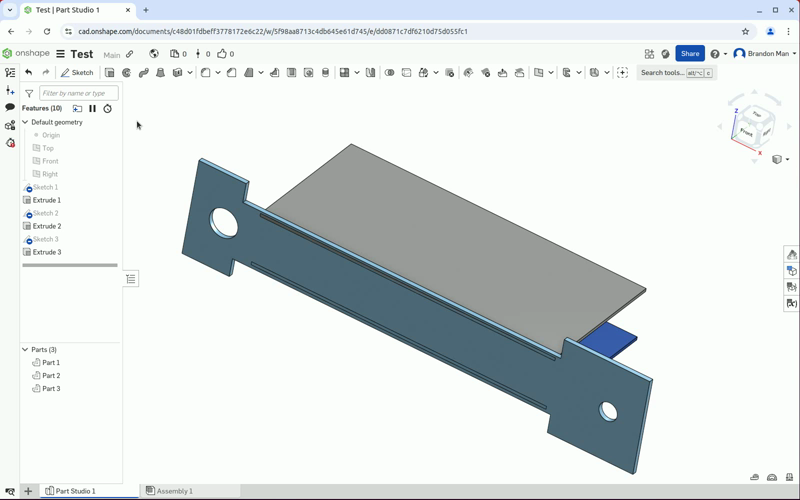
mouse_move(73, 189)
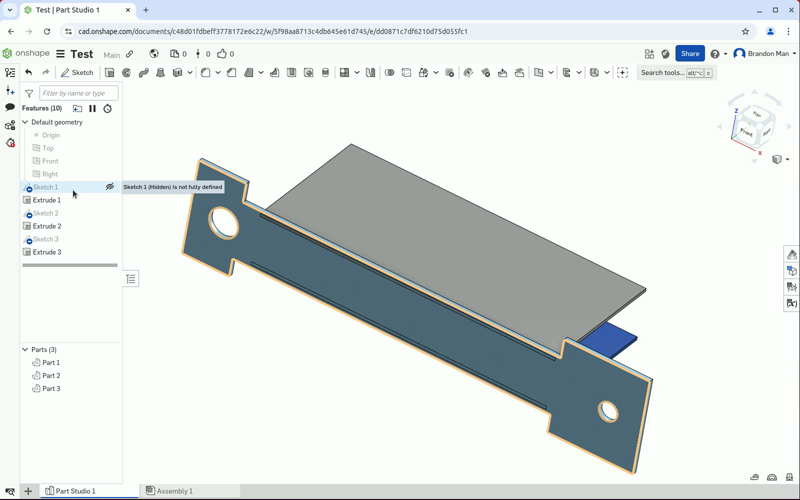
click(73, 189)